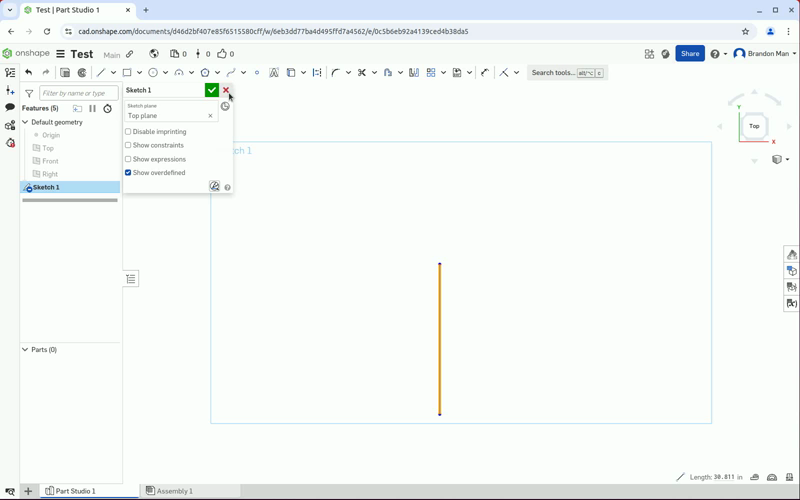
key(shift+h)
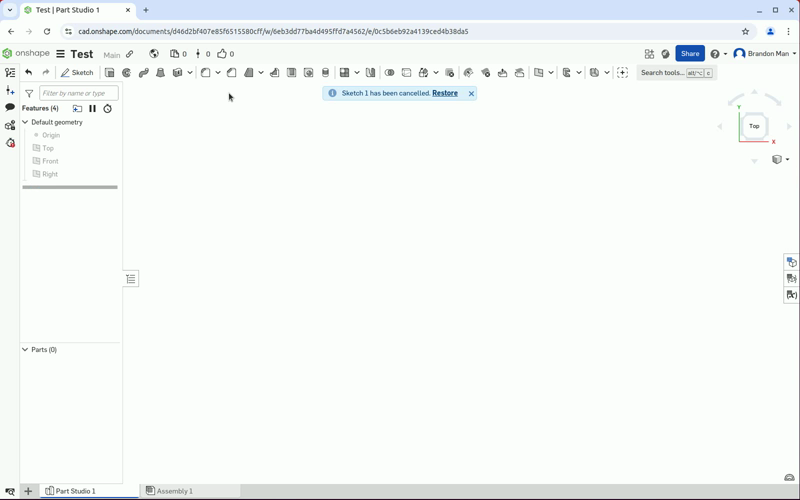
mouse_move(73, 352)
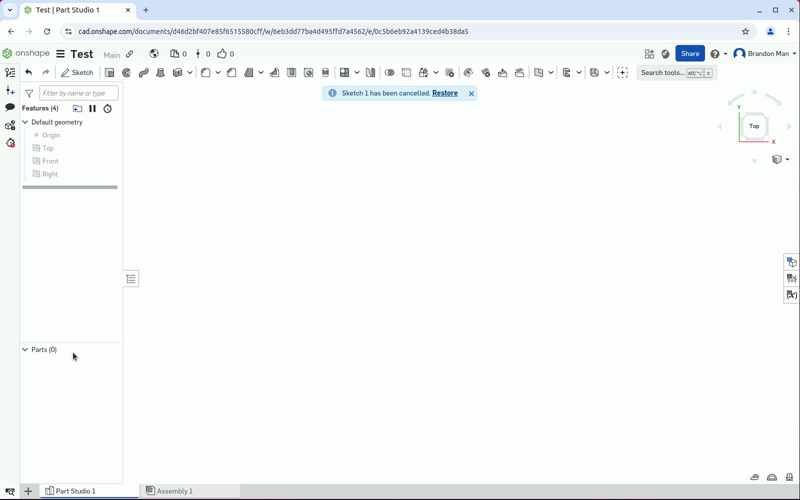
key(y)
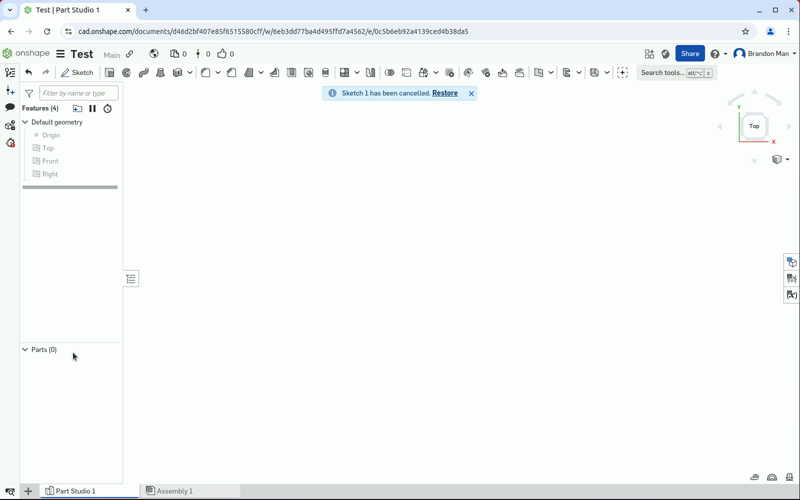
key(shift+p)
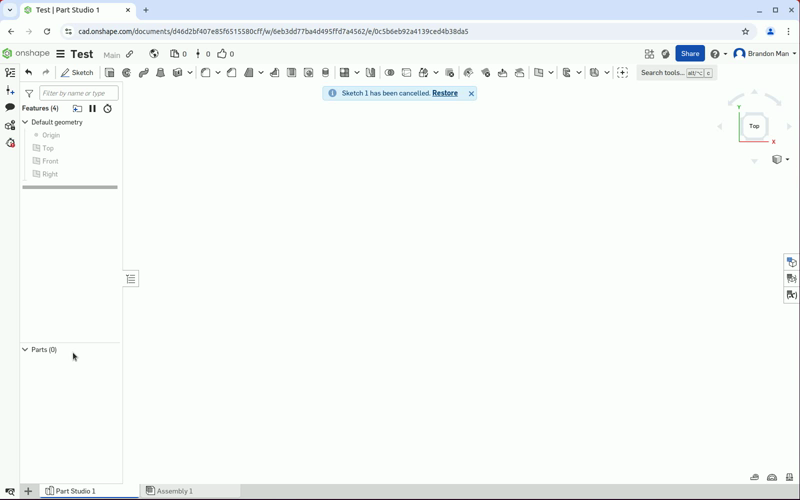
key(space)
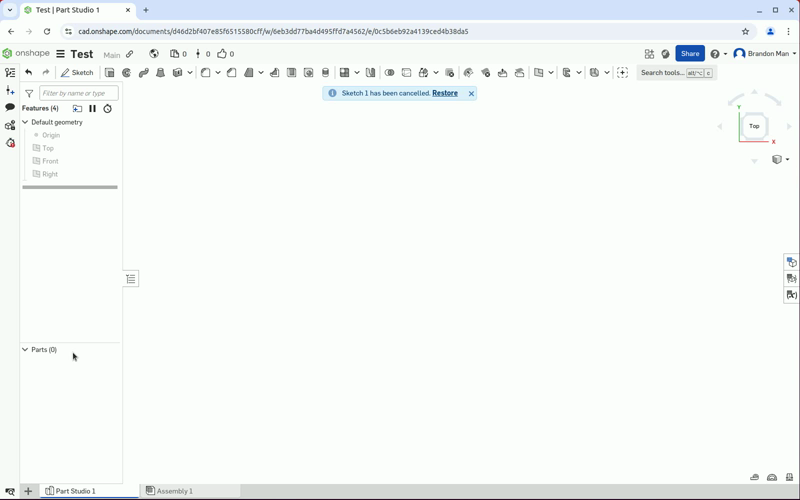
key_down(shift)
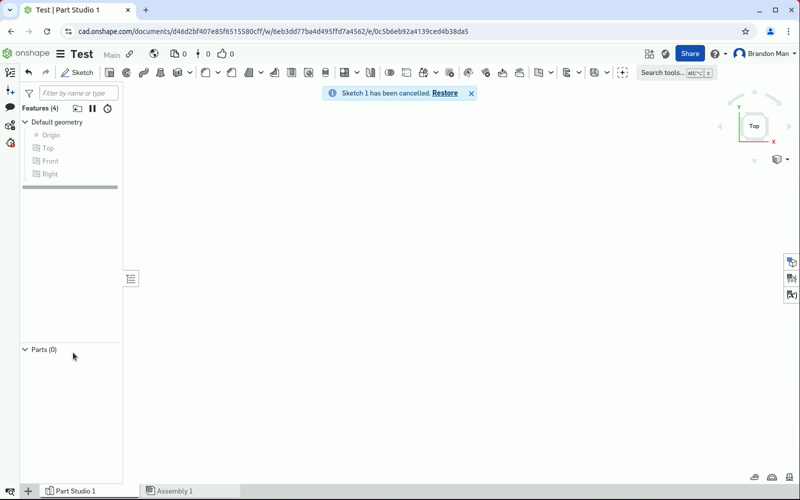
key(up)
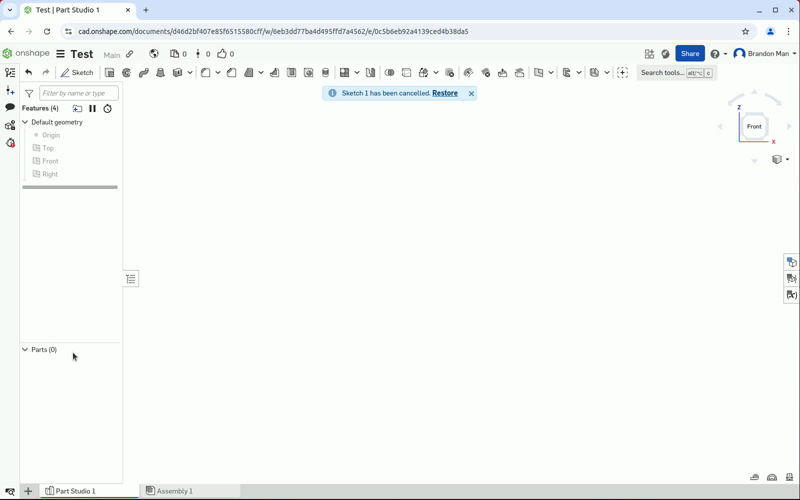
key_up(shift)
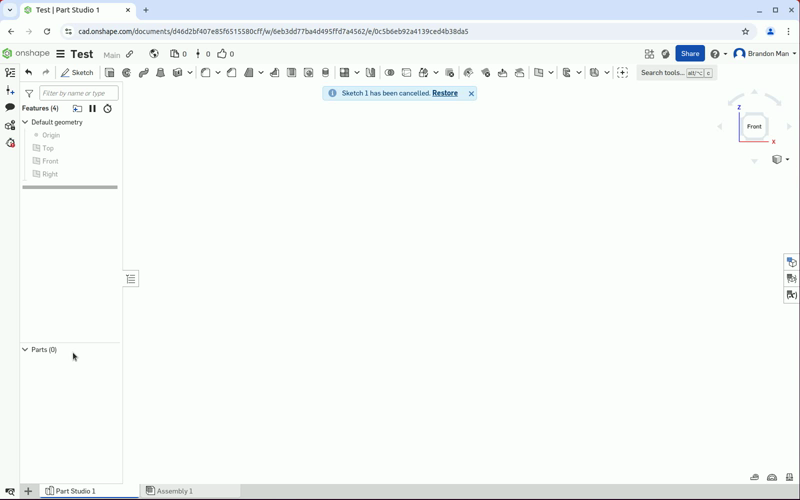
mouse_move(73, 352)
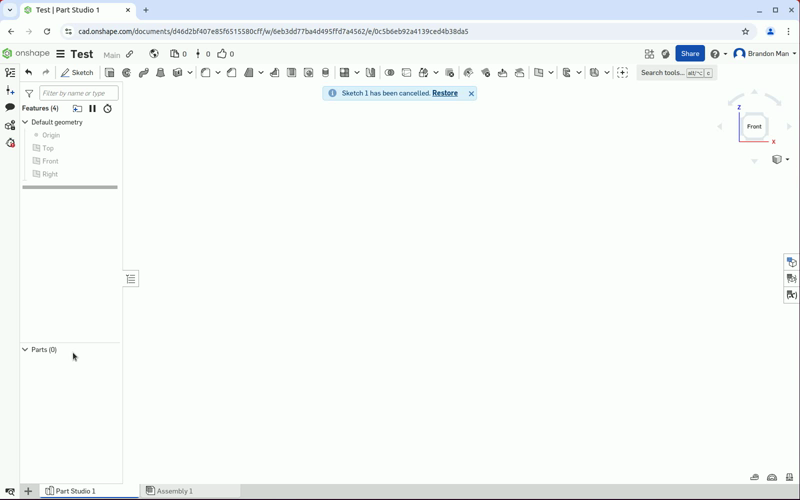
key(shift+y)
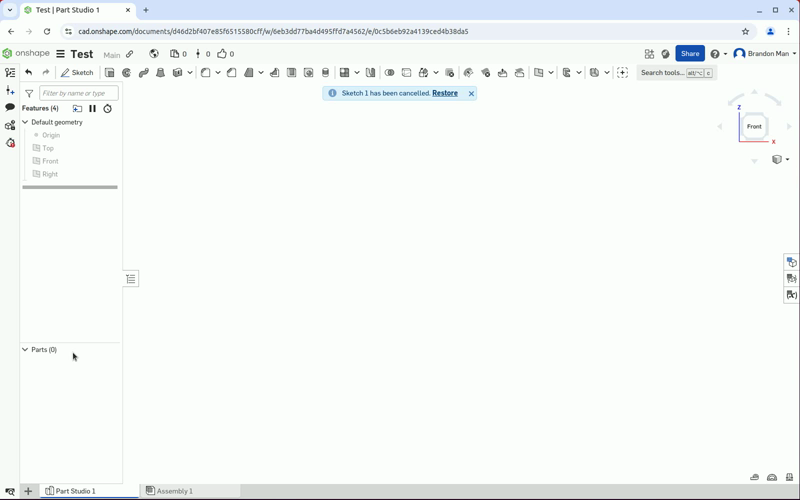
key(shift+s)
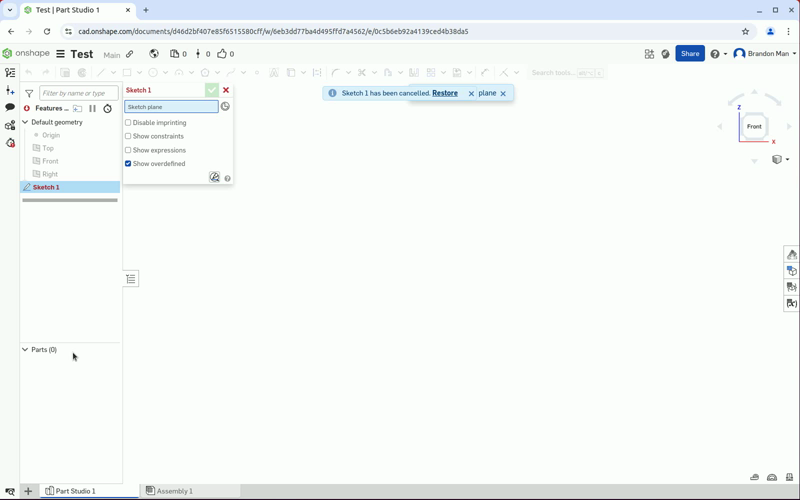
mouse_move(73, 163)
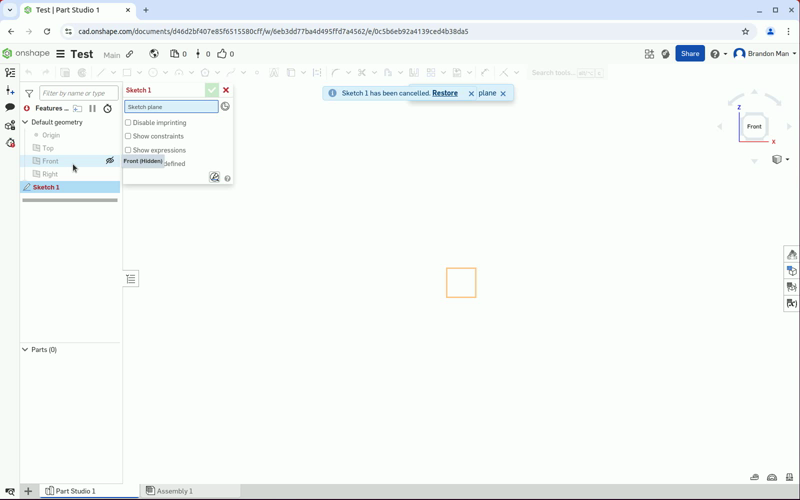
click(73, 163)
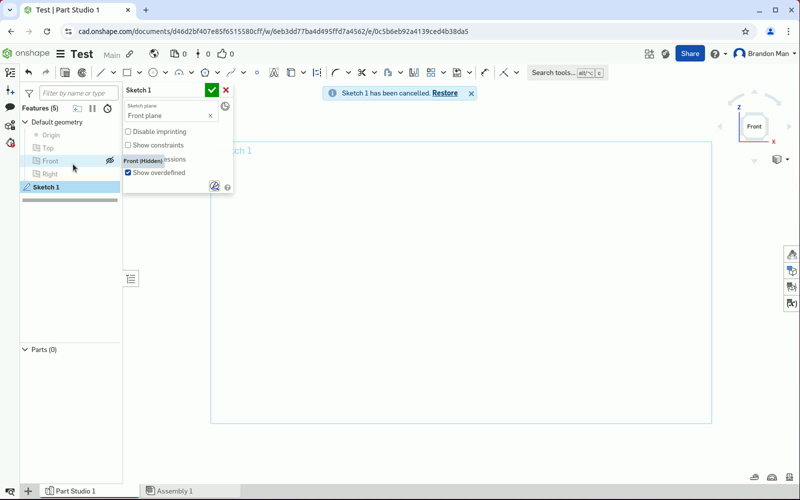
mouse_move(73, 352)
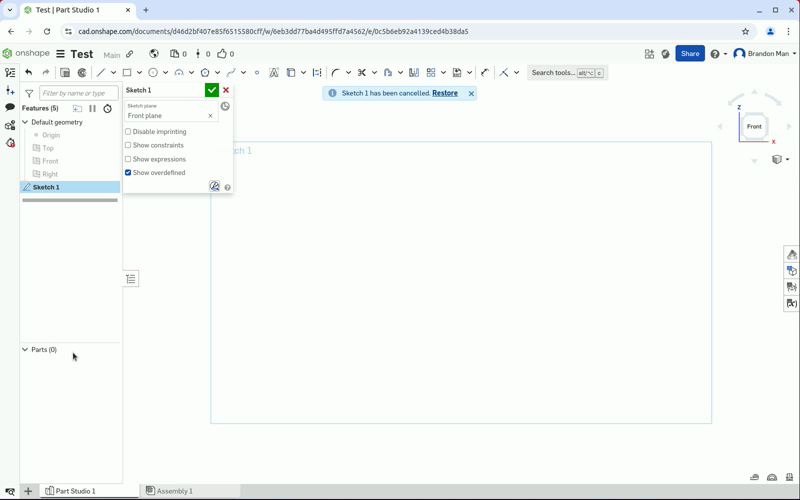
key(y)
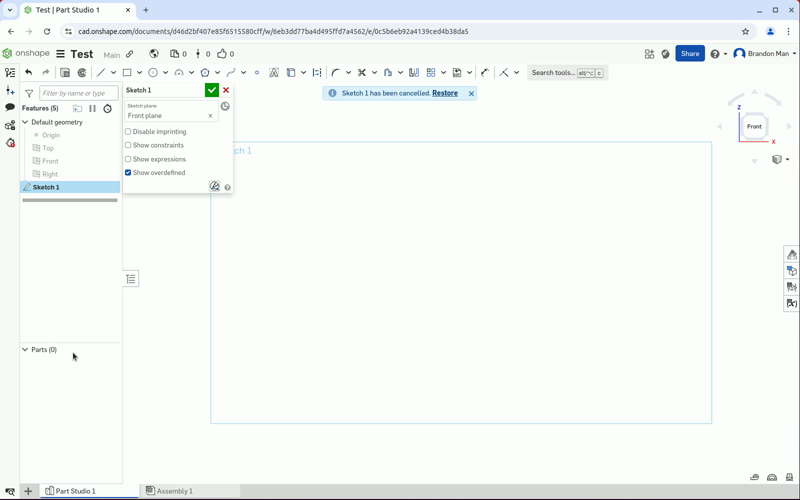
key(c)
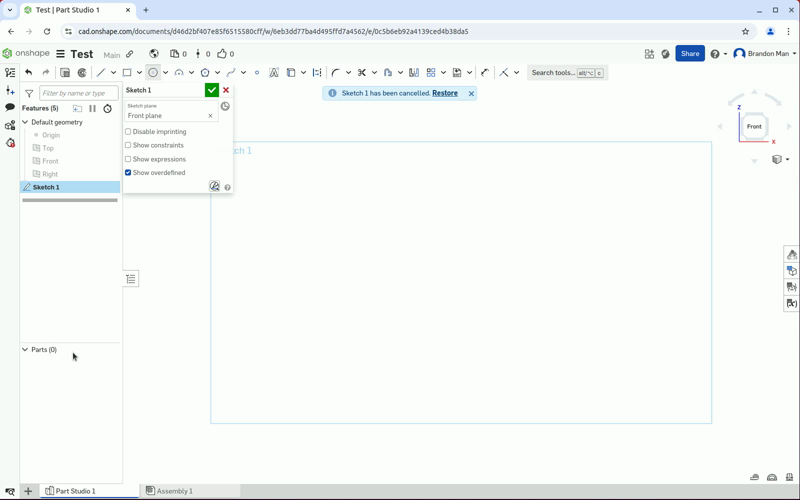
key_down(shift)
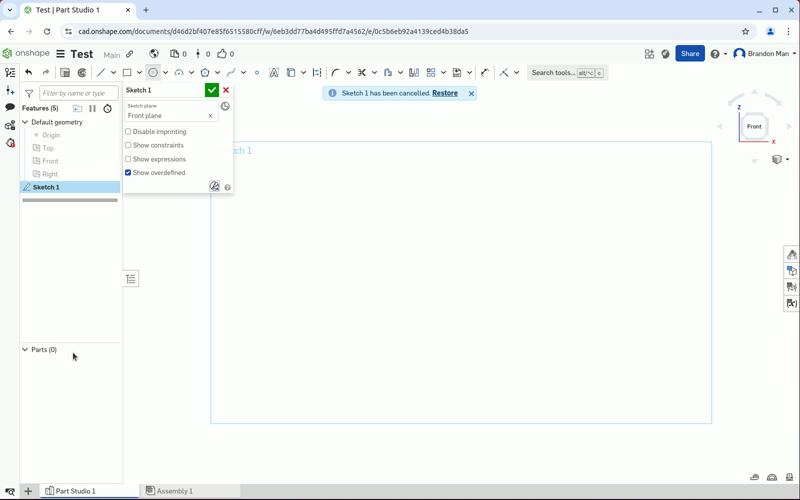
mouse_move(458, 282)
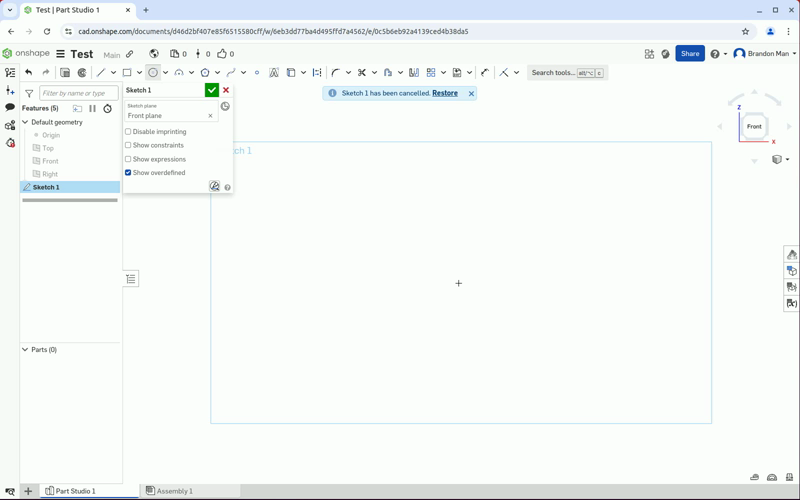
click(458, 282)
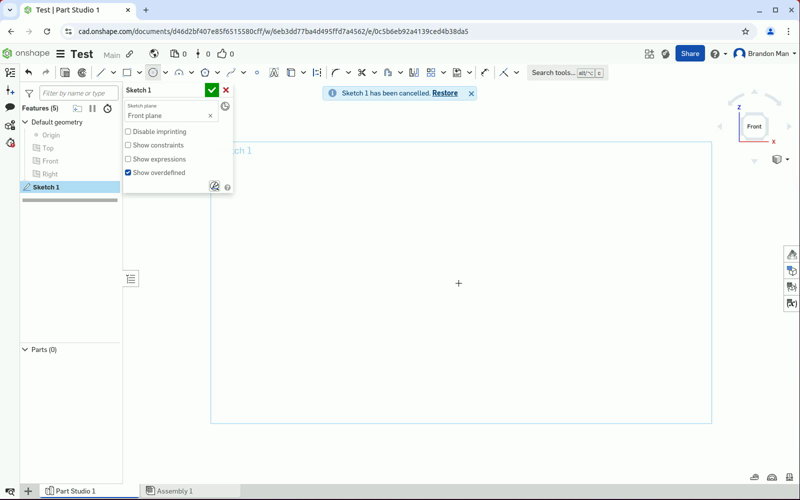
key_up(shift)
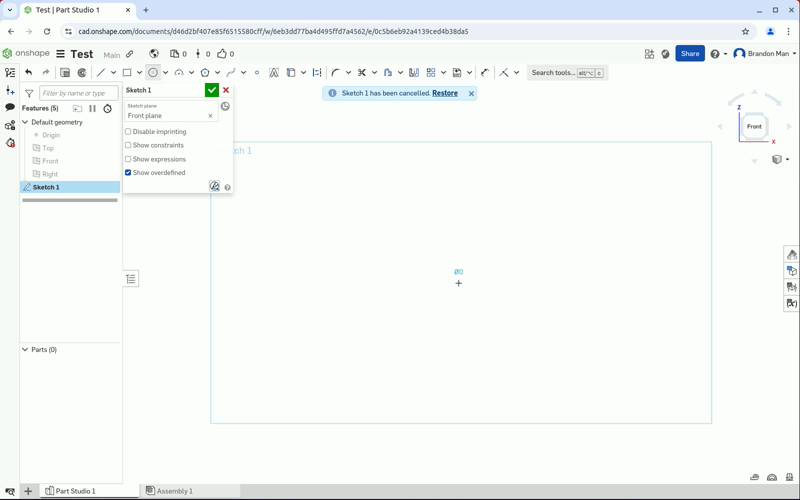
mouse_move(460, 282)
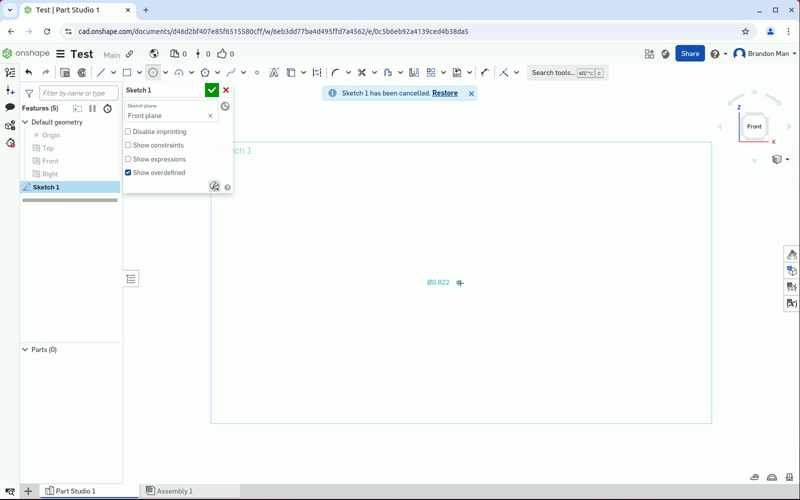
scroll(6)
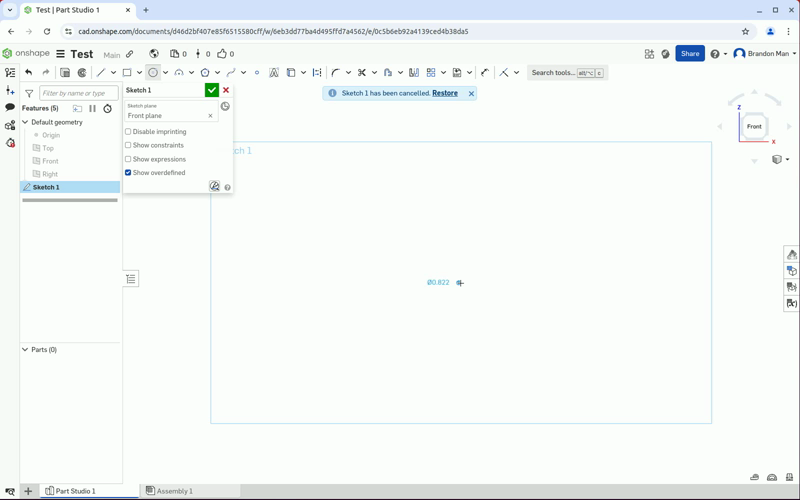
scroll(6)
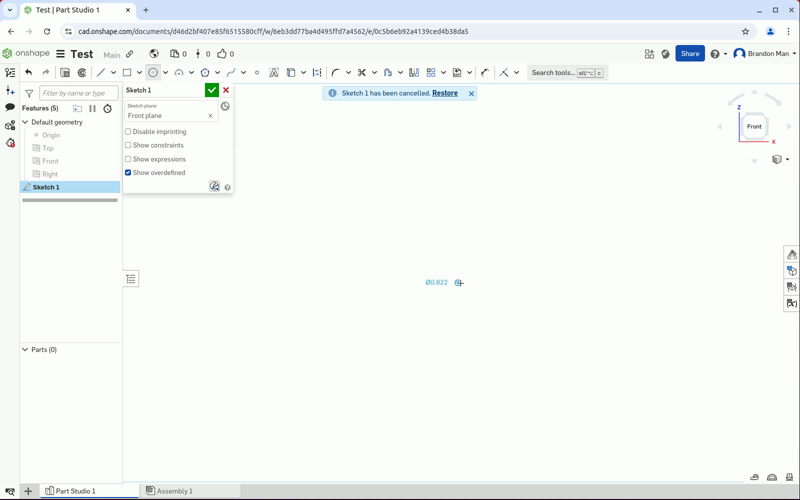
scroll(6)
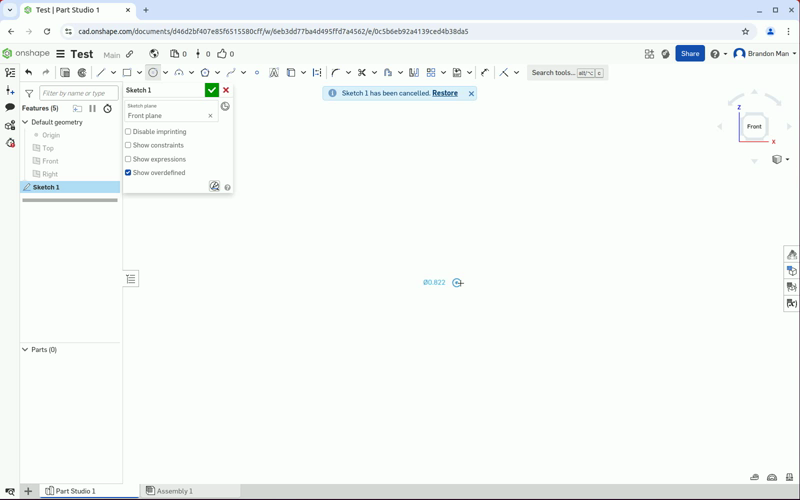
scroll(6)
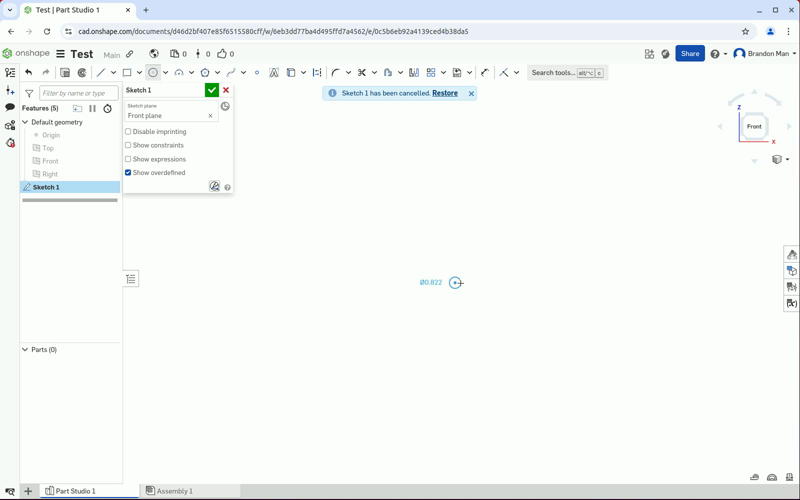
scroll(6)
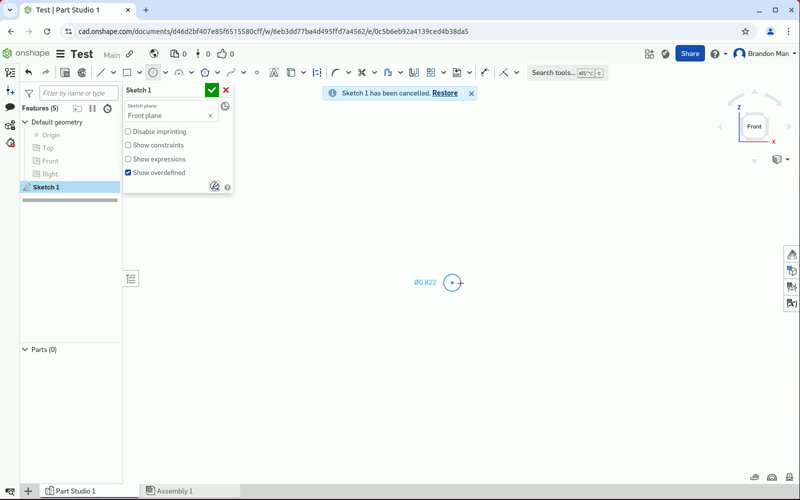
scroll(6)
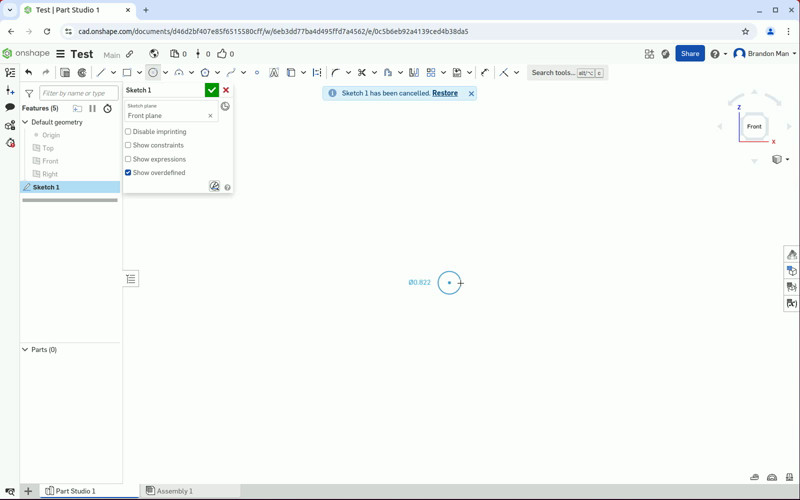
scroll(6)
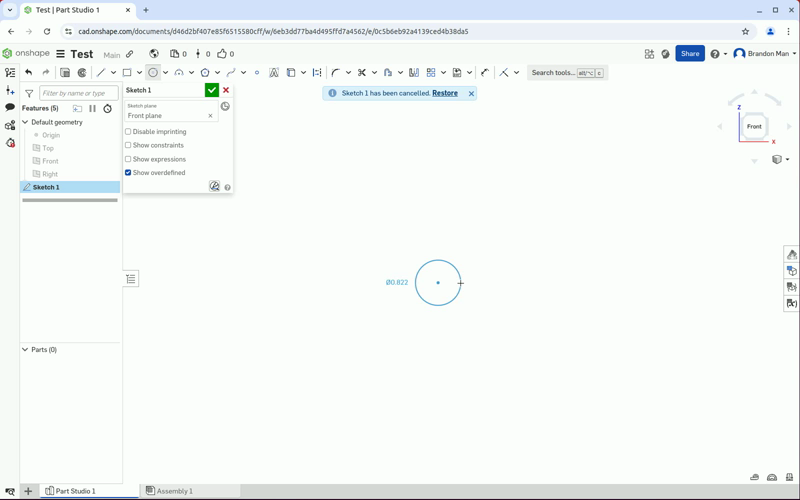
click(460, 282)
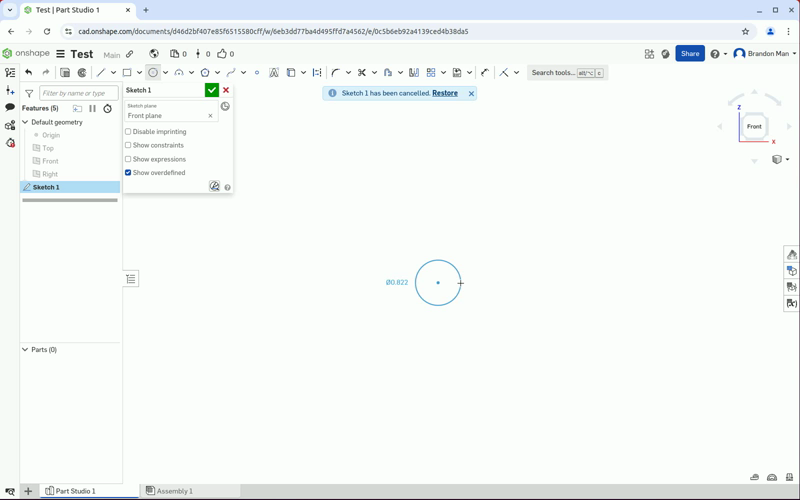
scroll(-6)
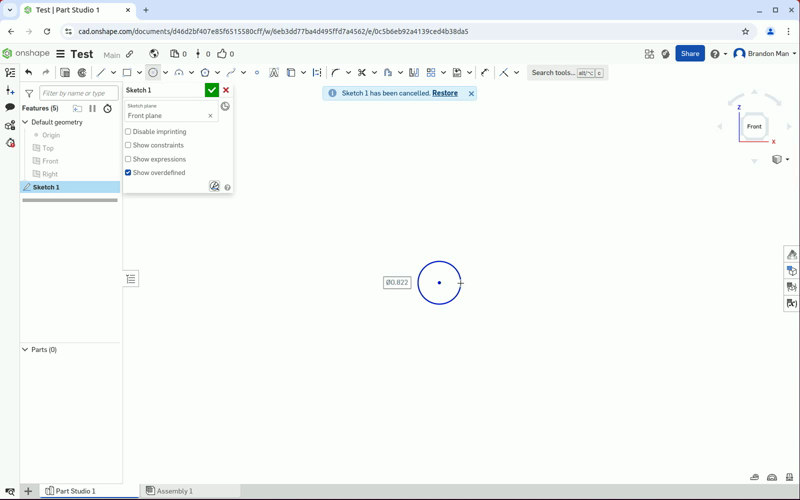
scroll(-6)
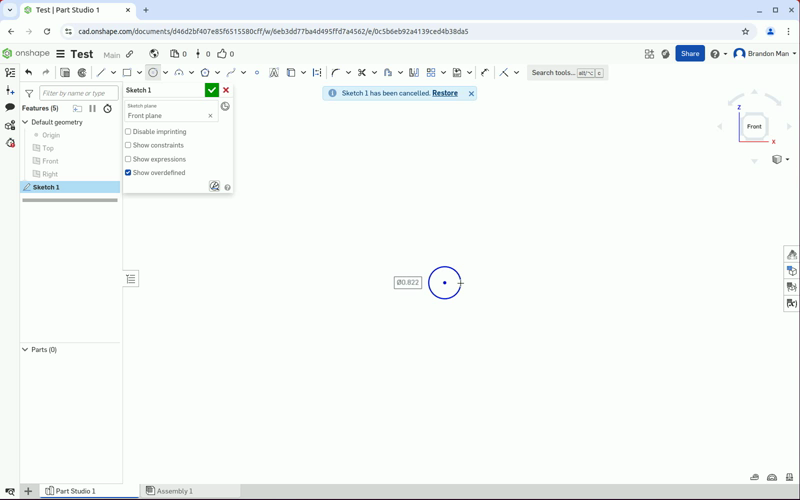
scroll(-6)
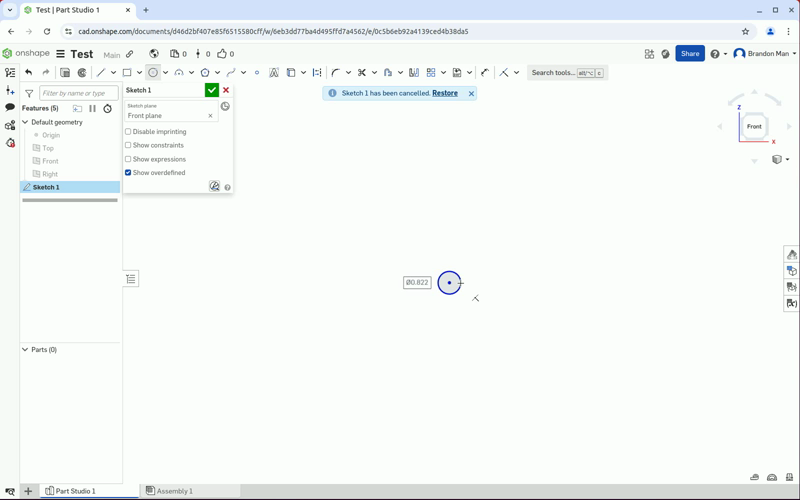
scroll(-6)
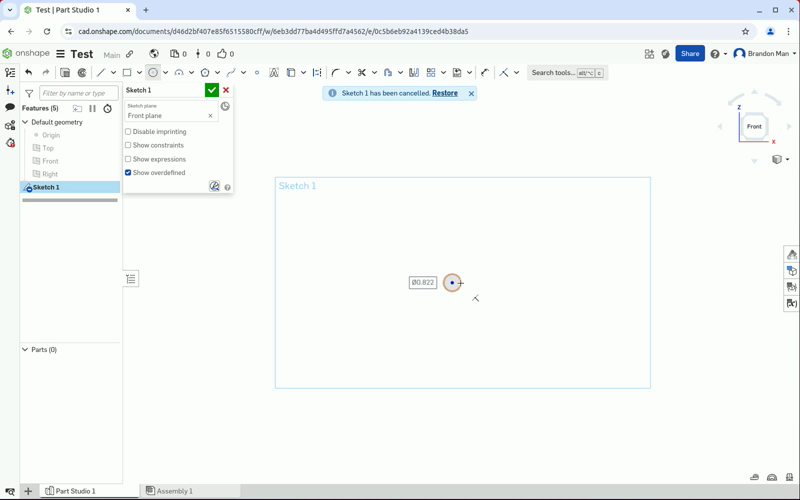
scroll(-6)
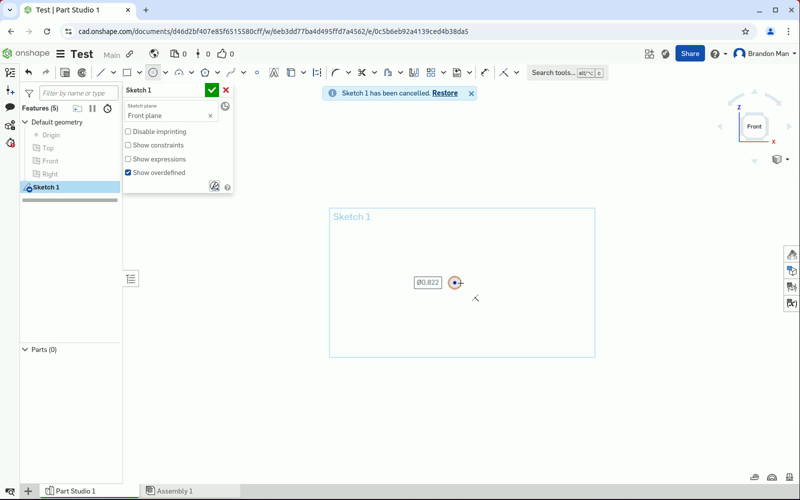
scroll(-6)
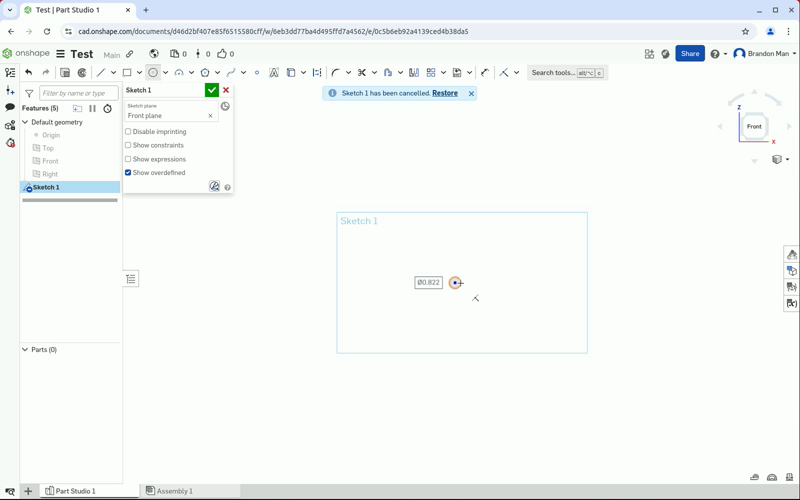
scroll(-6)
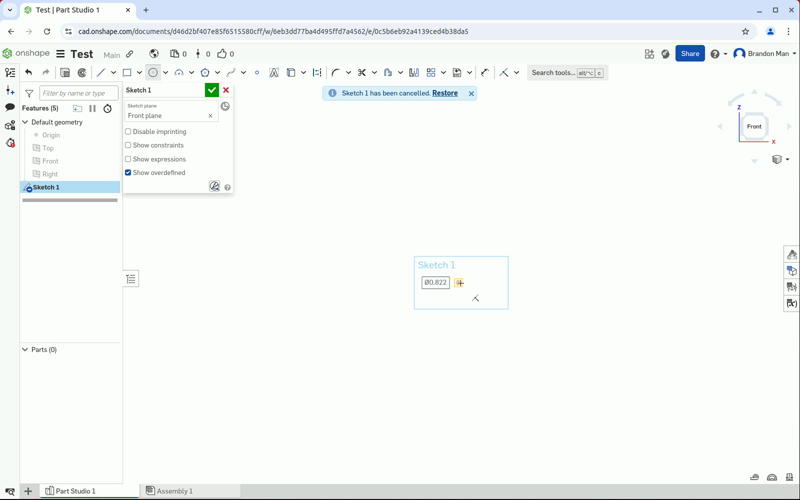
key(esc)
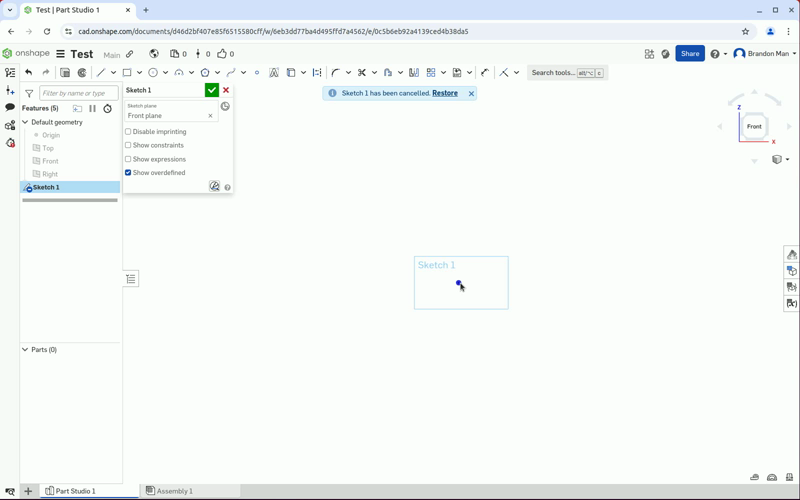
mouse_move(460, 283)
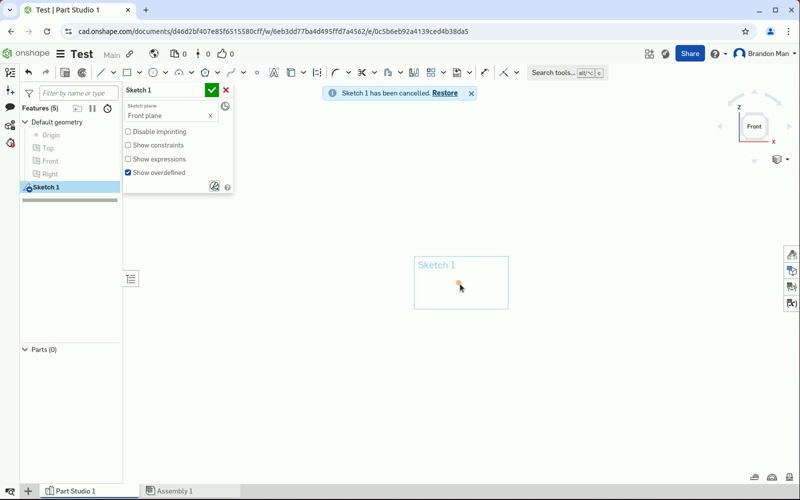
scroll(6)
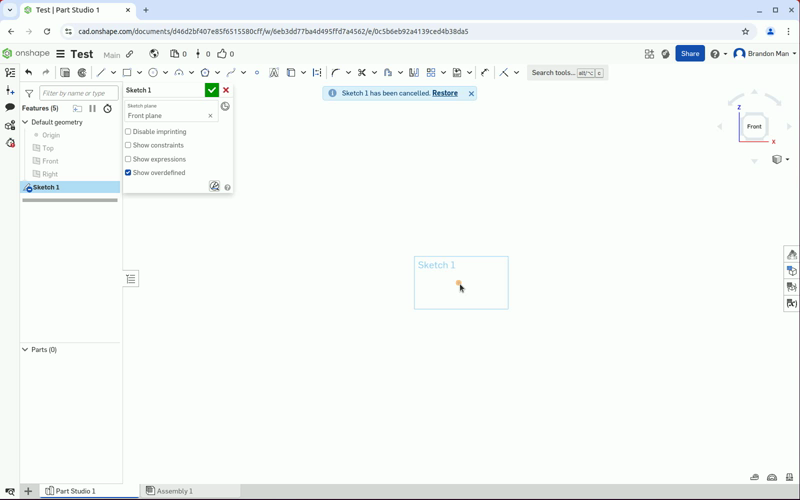
scroll(6)
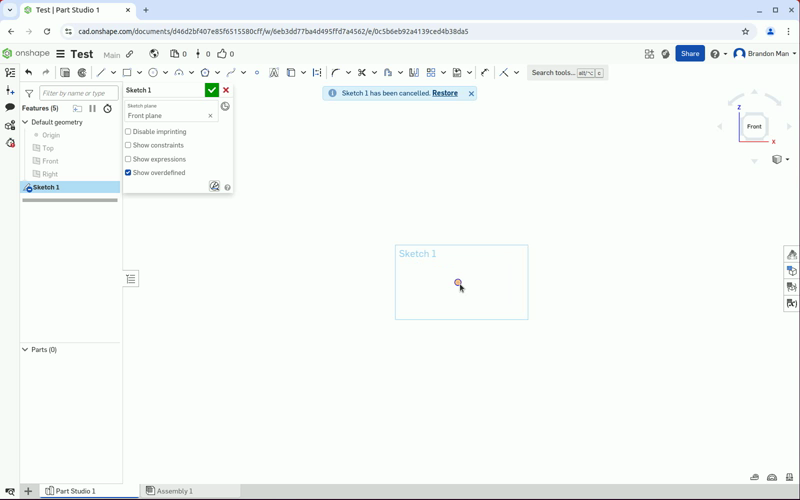
scroll(6)
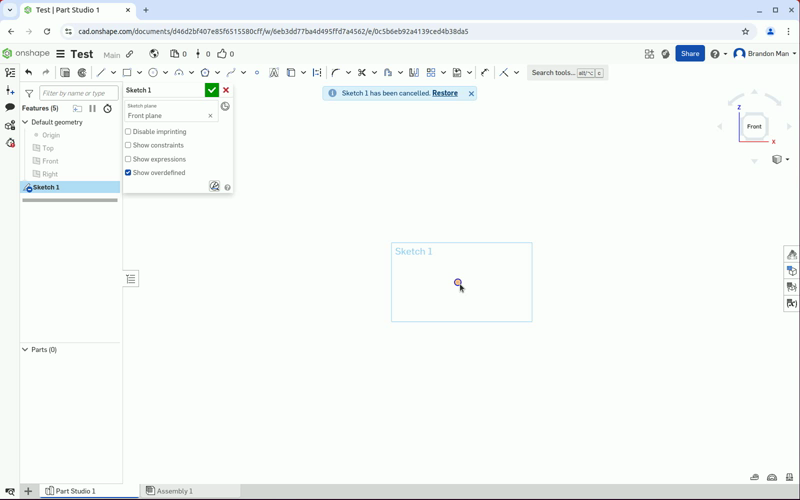
scroll(6)
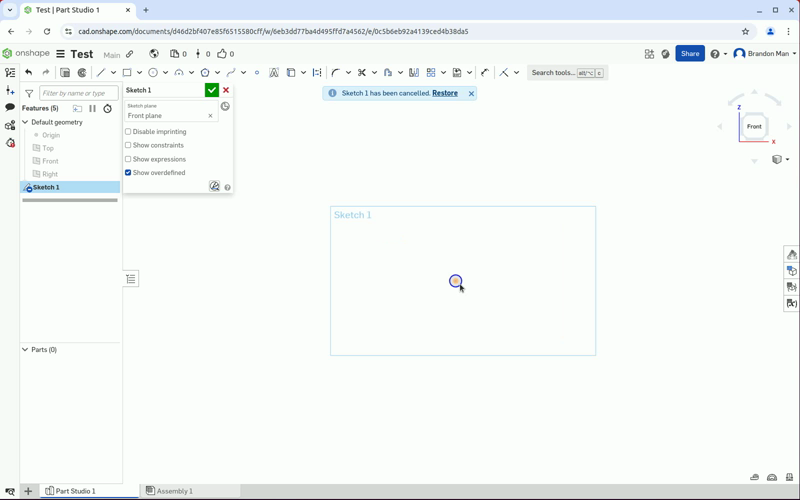
scroll(6)
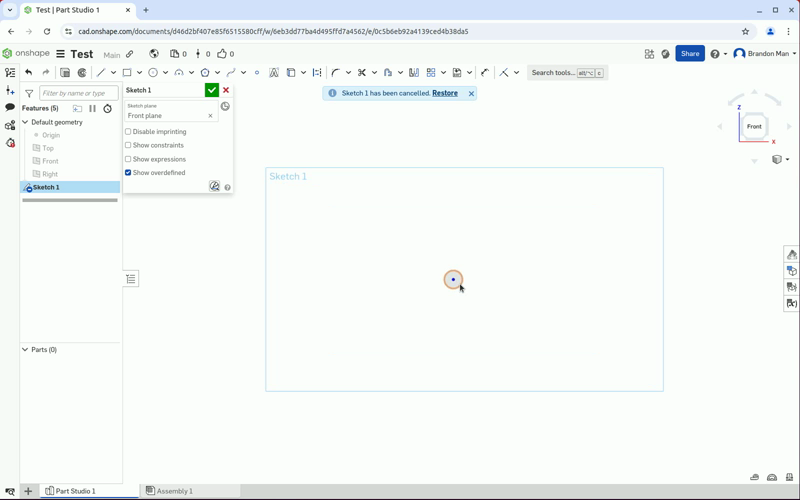
scroll(6)
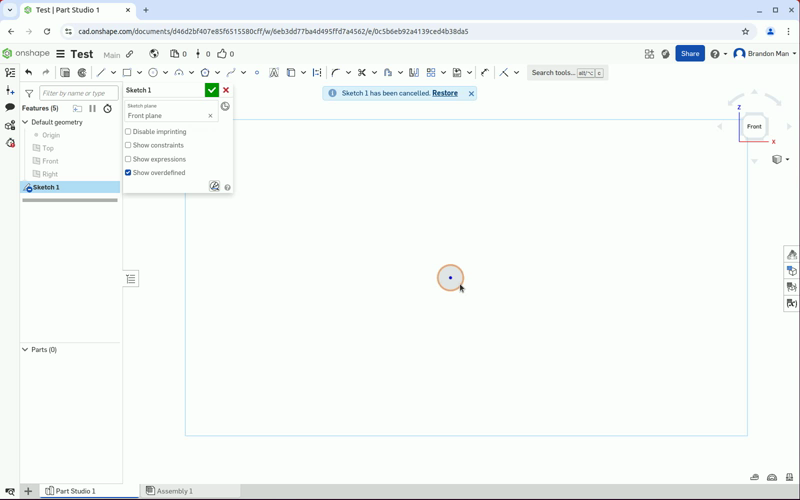
scroll(6)
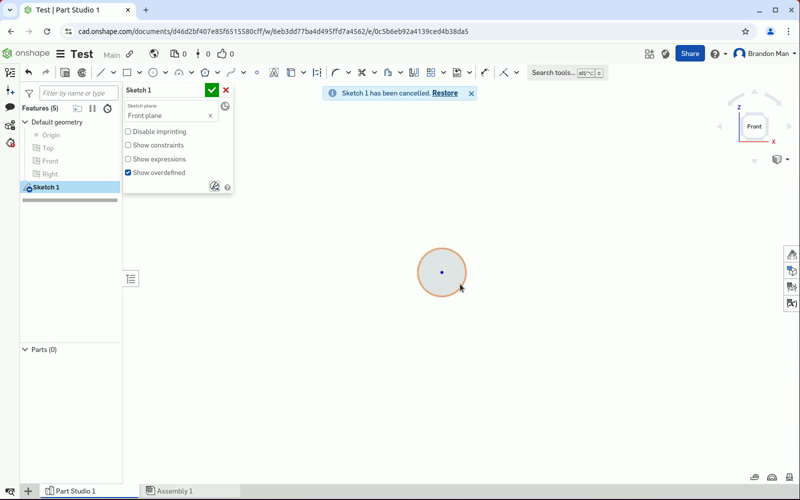
click(460, 283)
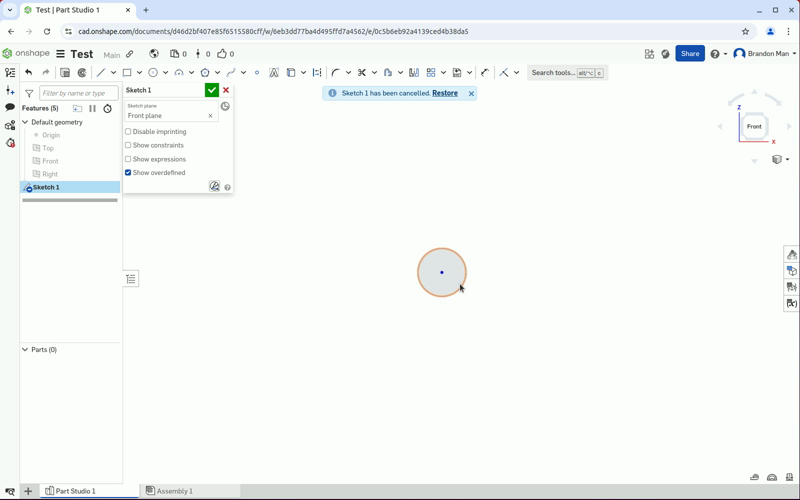
scroll(-6)
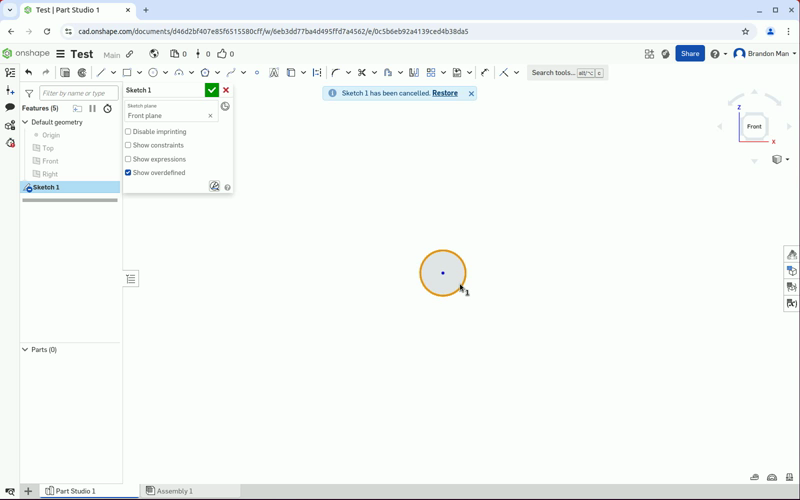
scroll(-6)
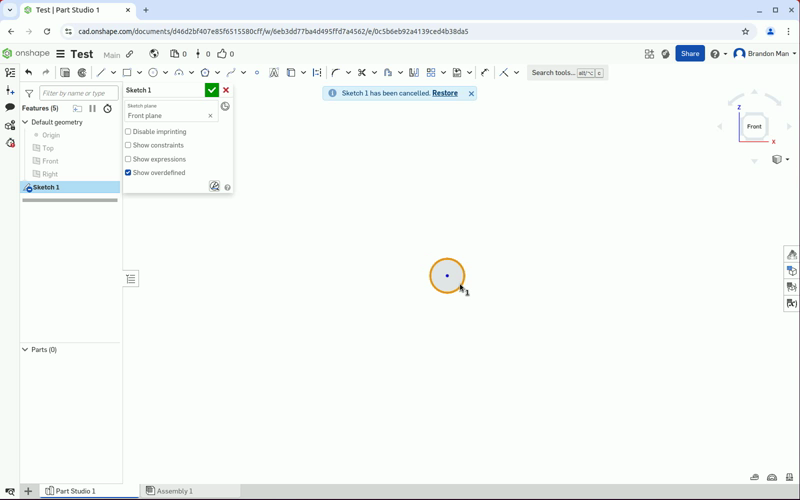
scroll(-6)
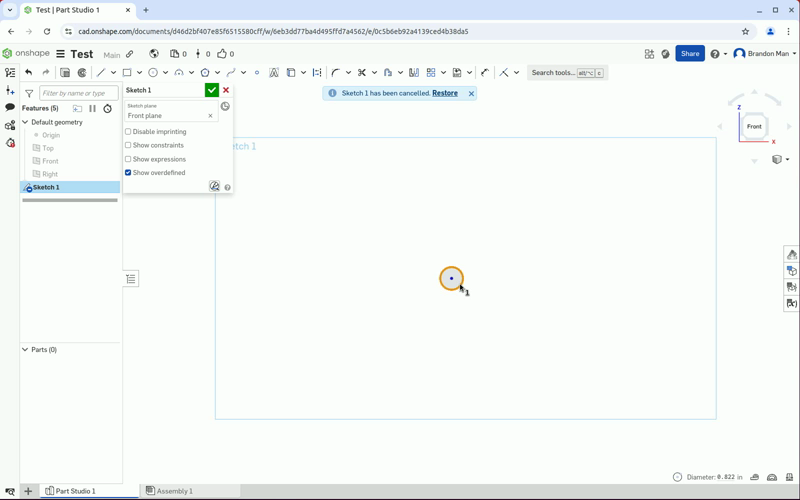
scroll(-6)
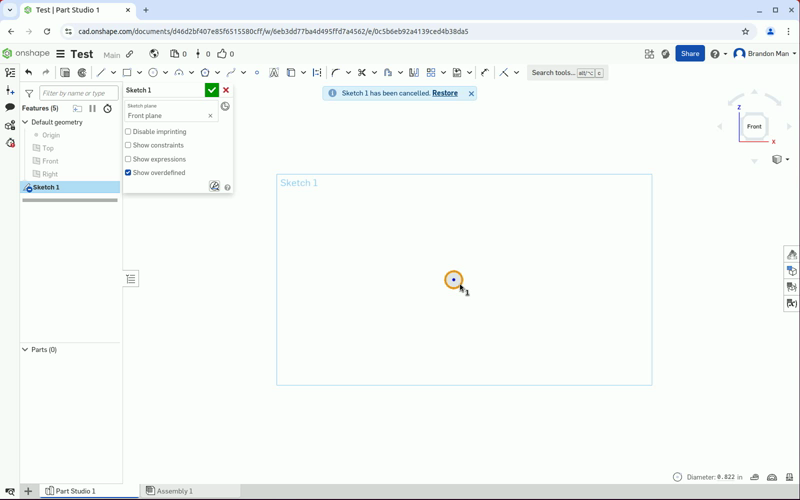
scroll(-6)
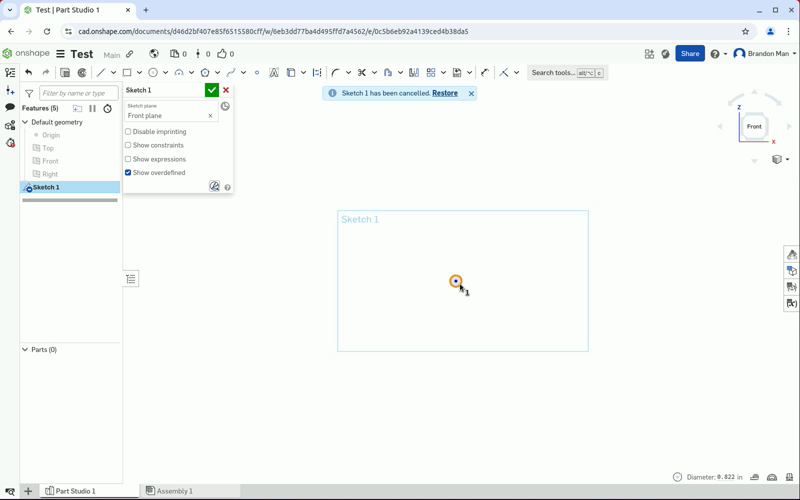
scroll(-6)
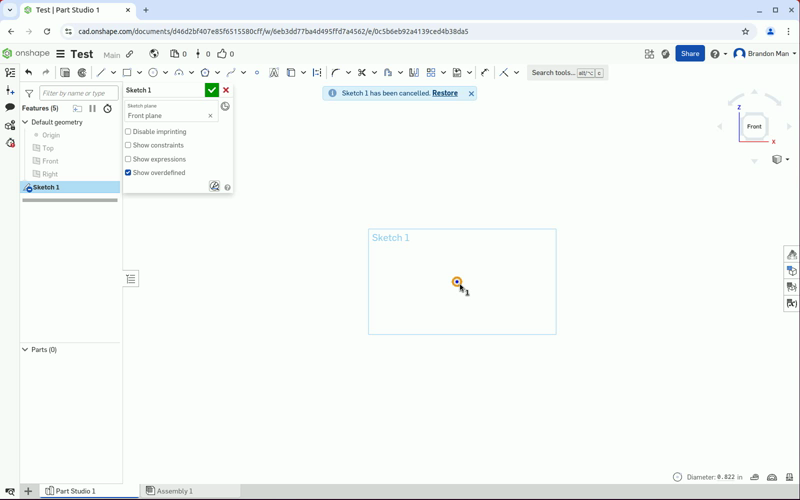
scroll(-6)
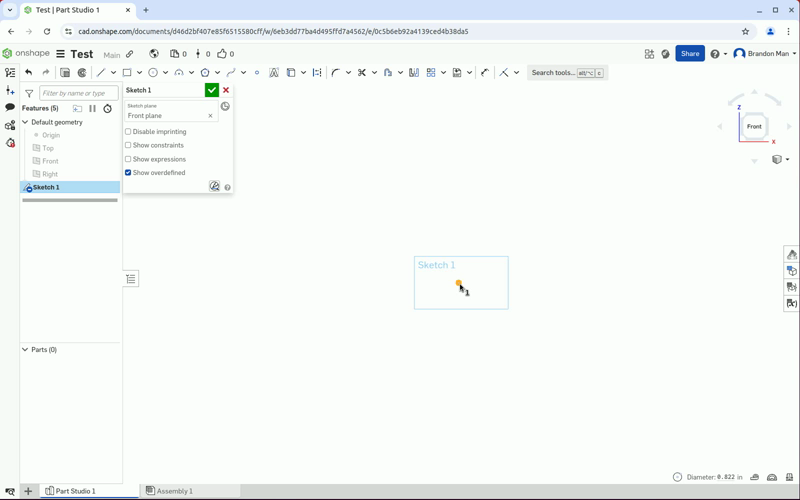
mouse_move(73, 352)
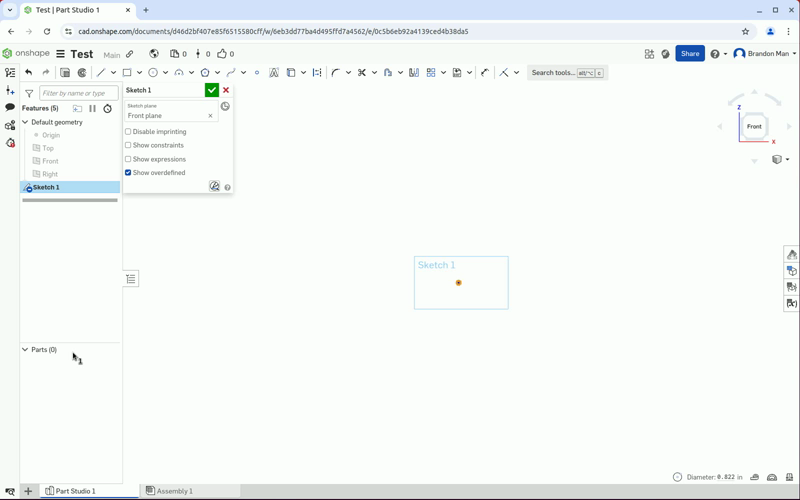
key(shift+y)
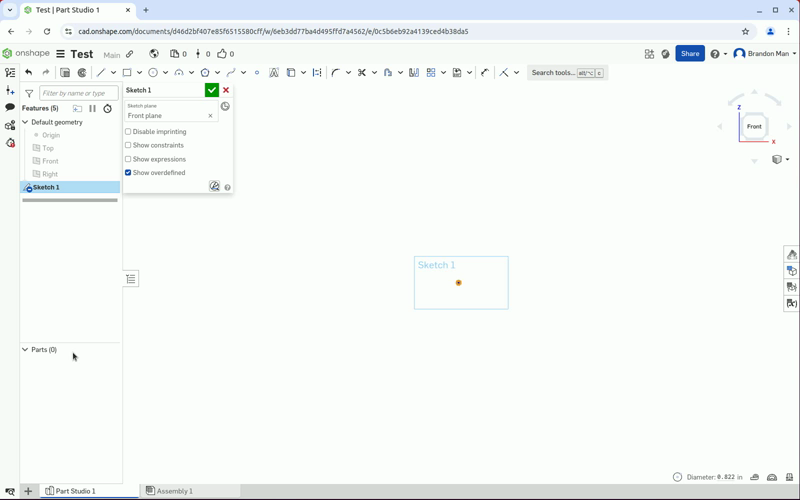
key(shift+e)
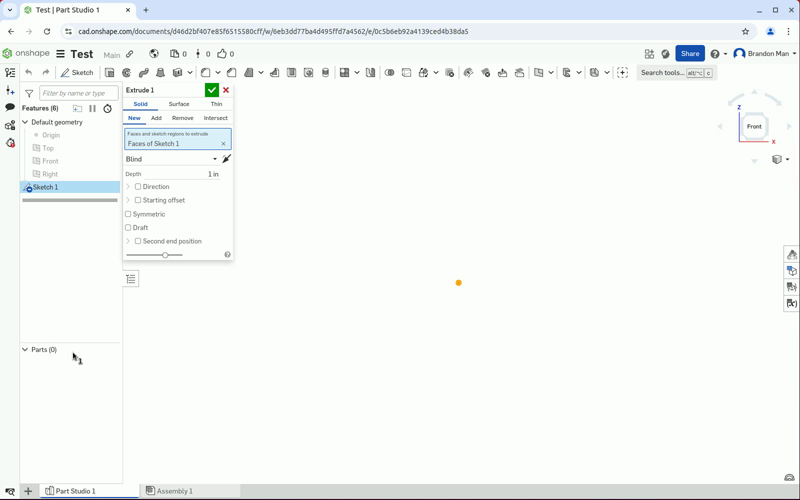
mouse_move(143, 106)
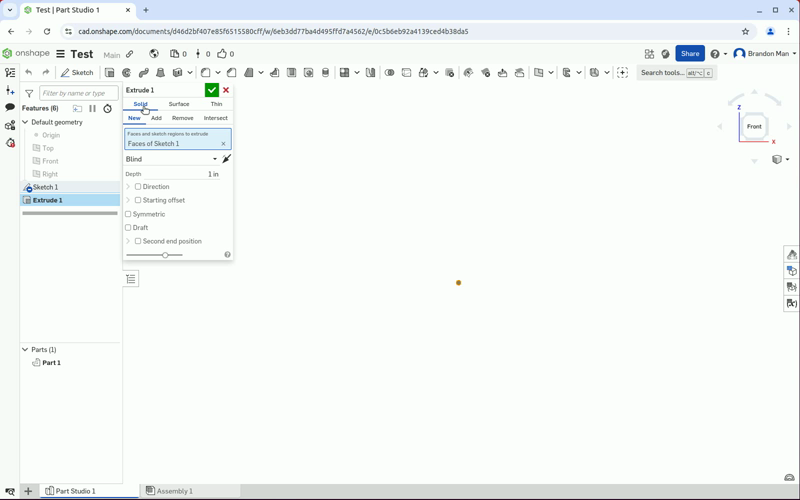
click(143, 106)
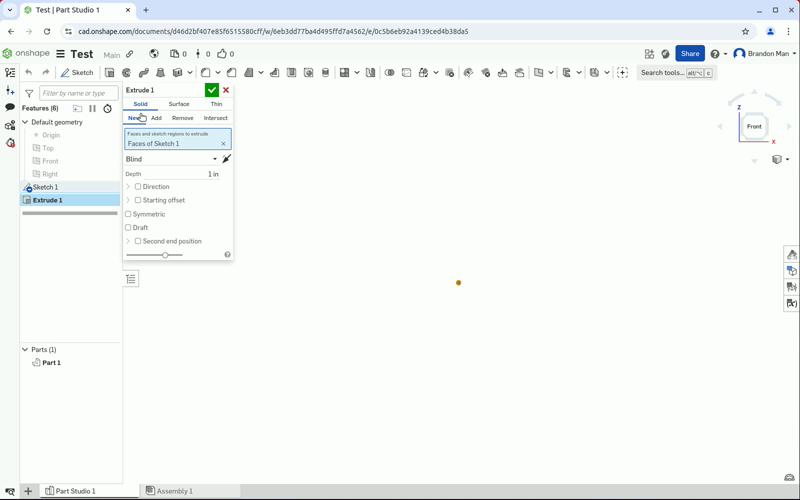
mouse_move(137, 120)
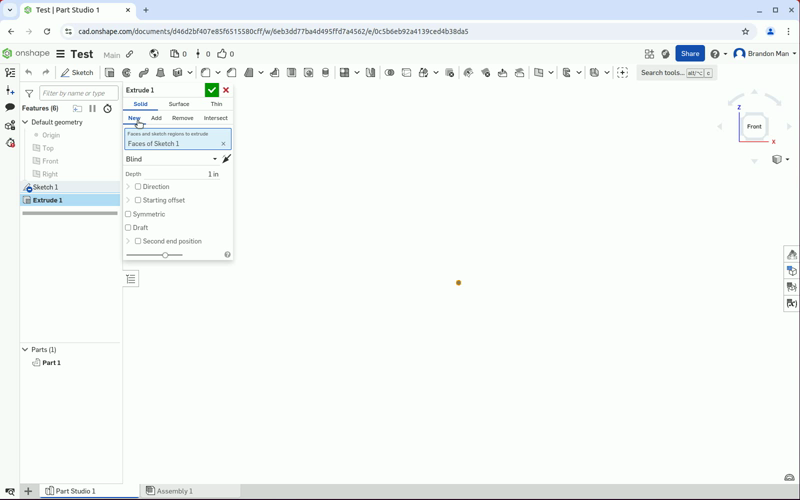
click(137, 120)
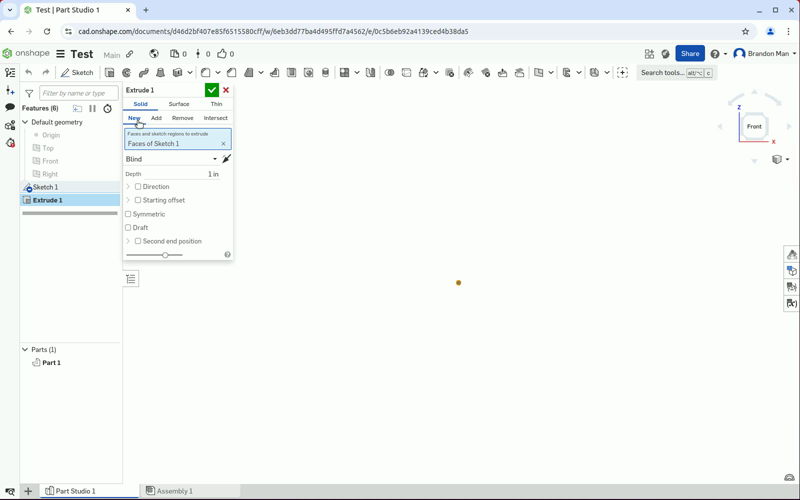
key(tab, 4)
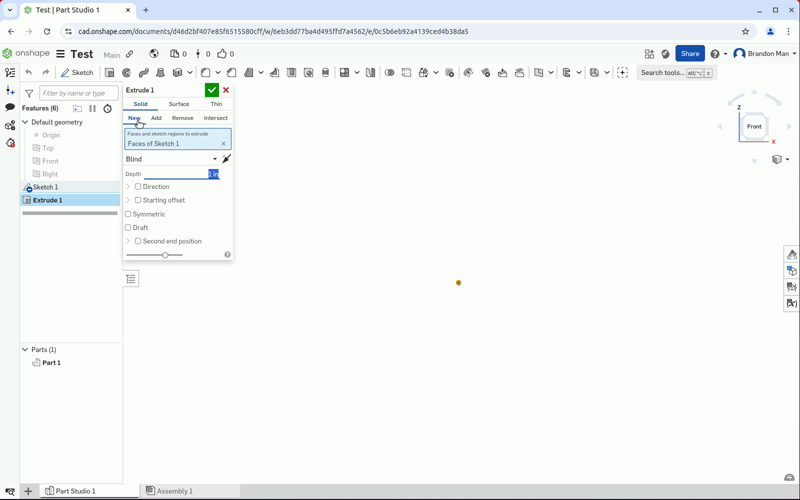
text(0.963)
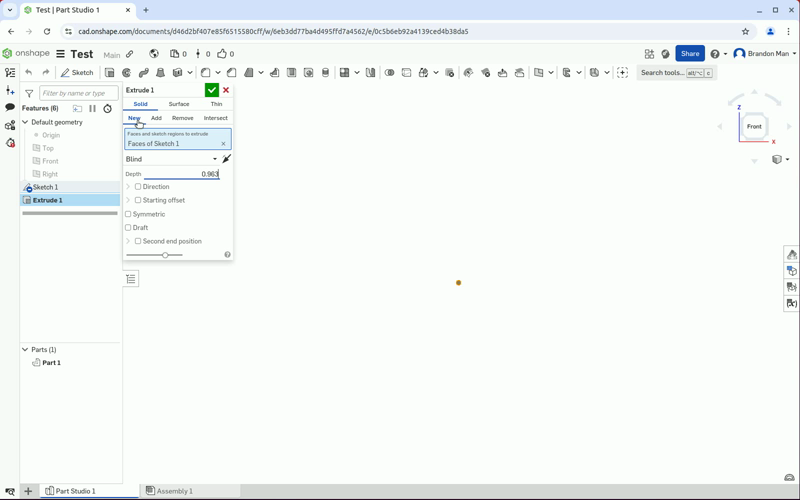
key(enter)
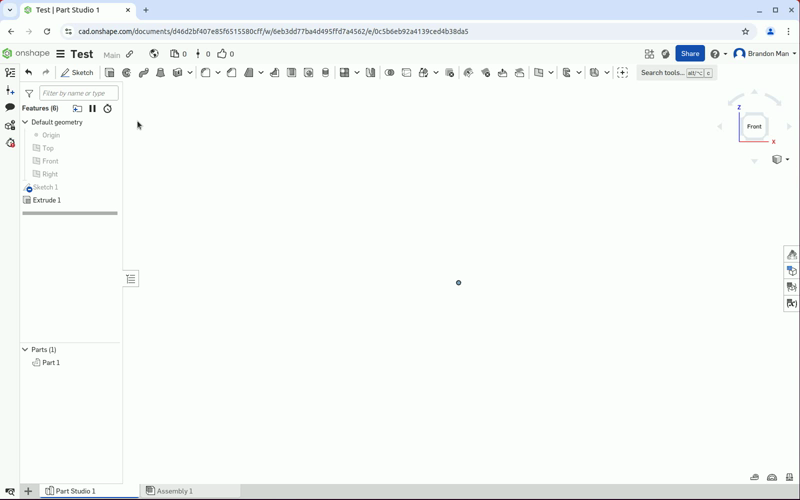
key(shift+h)
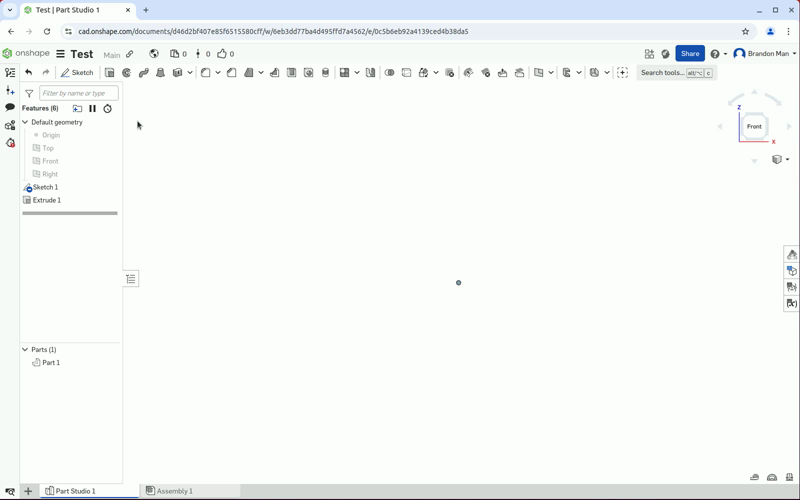
key(shift+h)
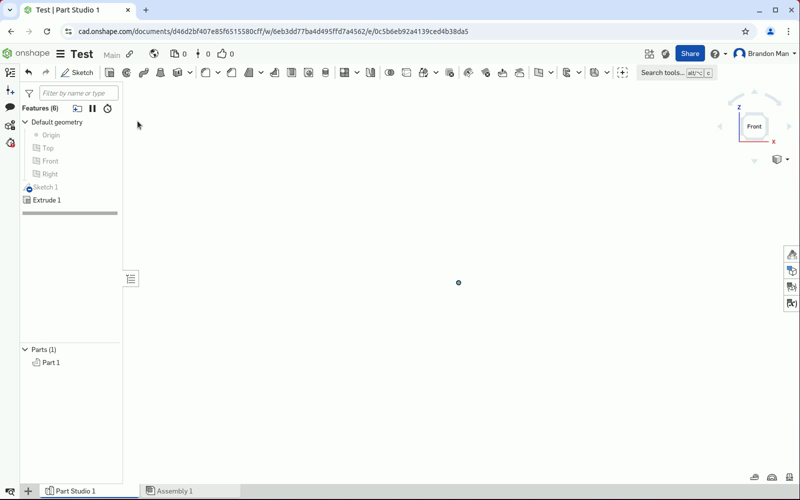
mouse_move(73, 189)
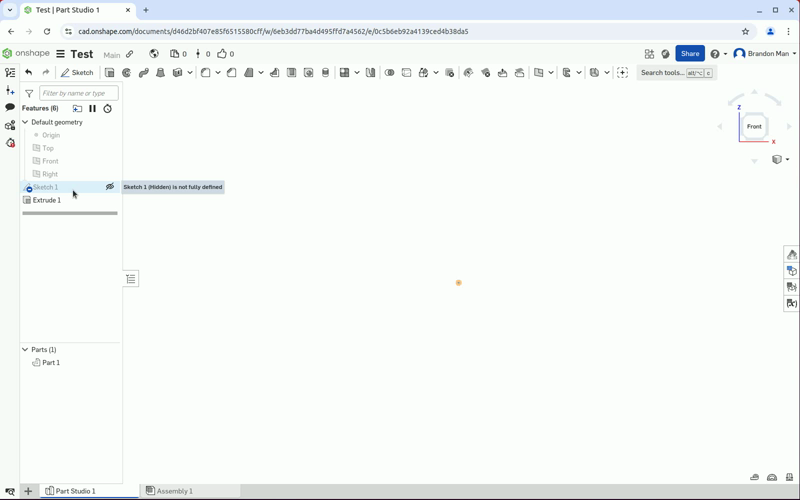
click(73, 189)
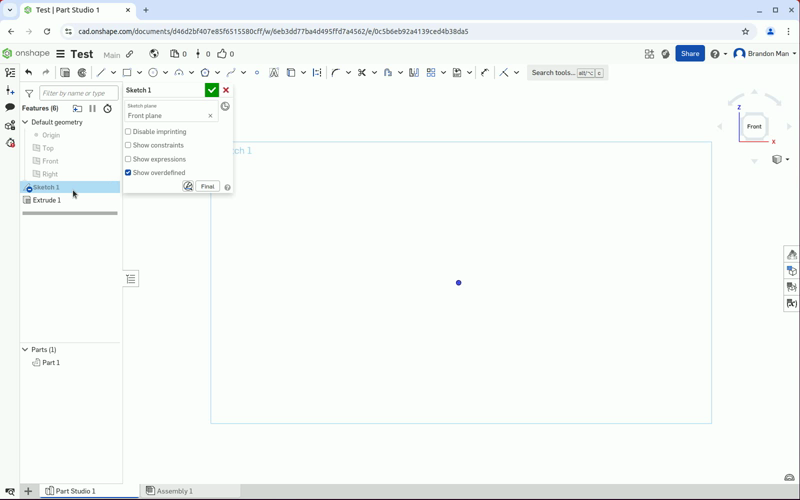
mouse_move(229, 92)
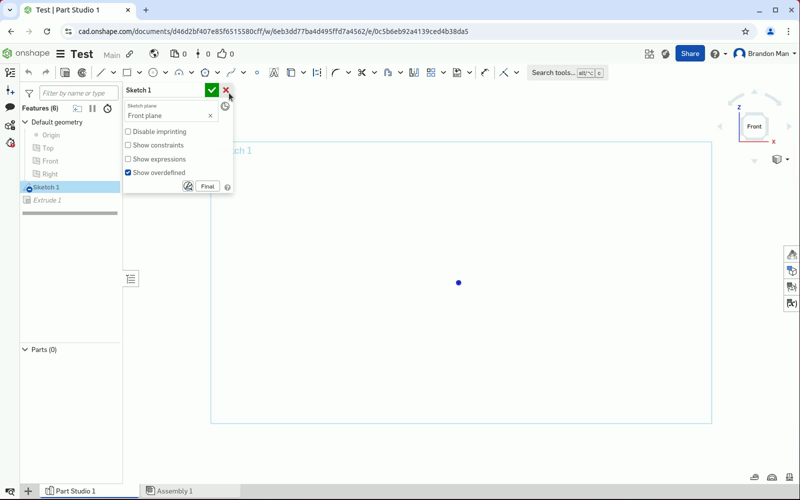
click(229, 92)
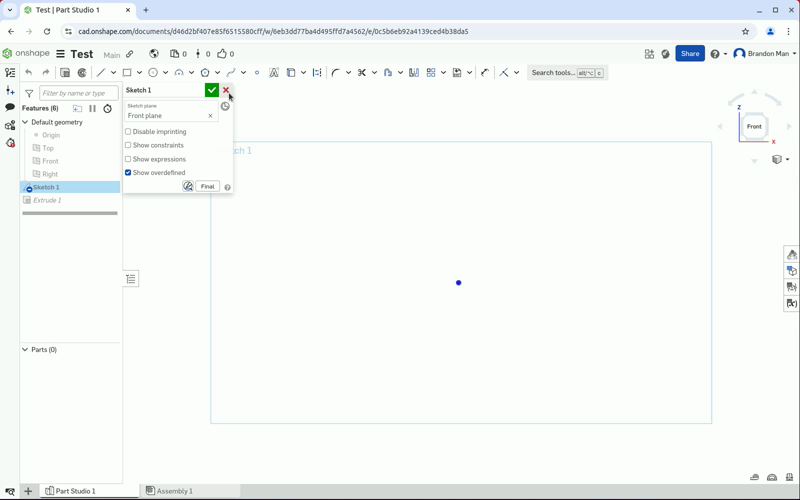
key(shift+s)
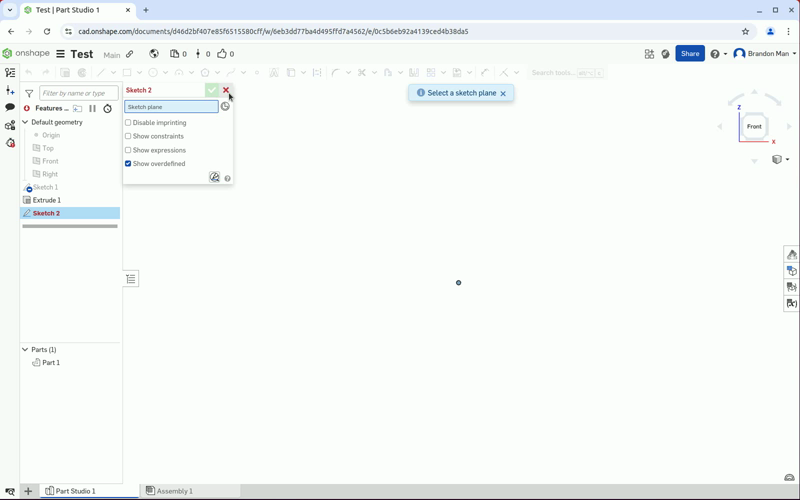
mouse_move(73, 163)
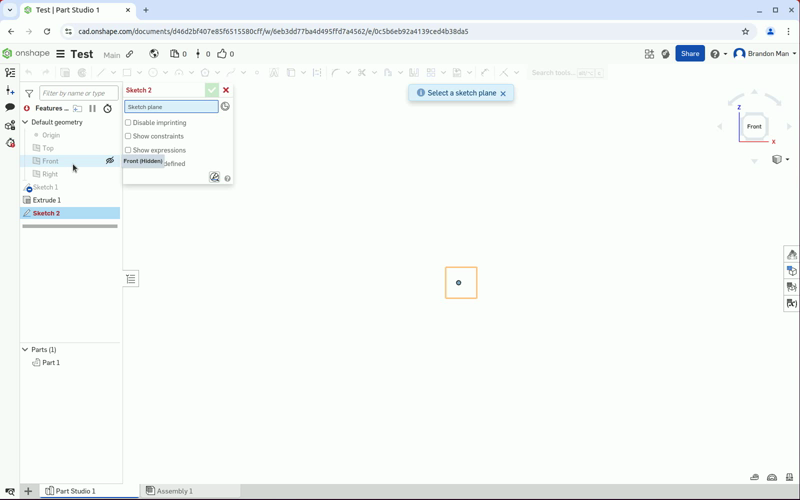
click(73, 163)
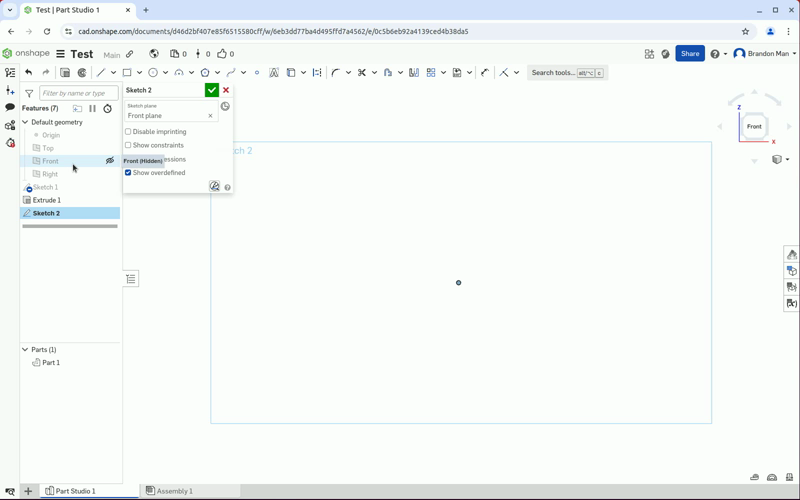
mouse_move(73, 352)
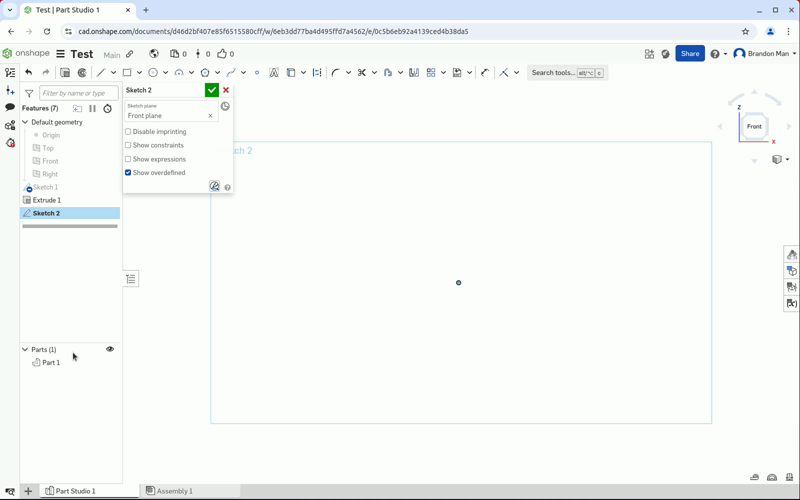
key(y)
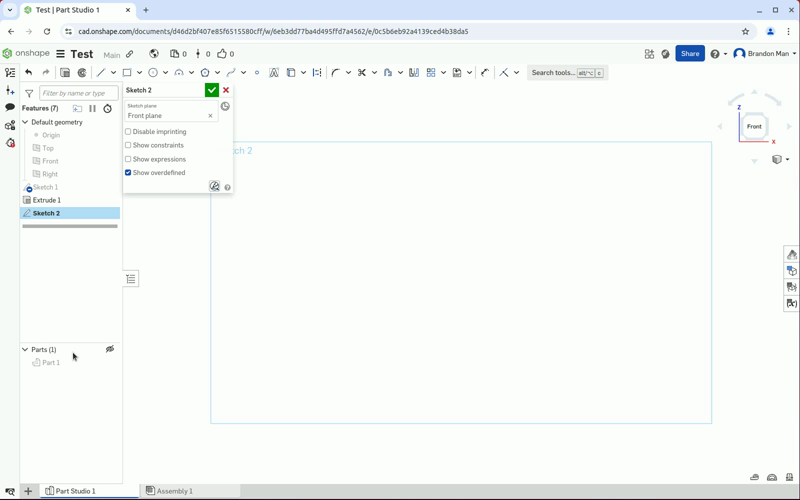
key(c)
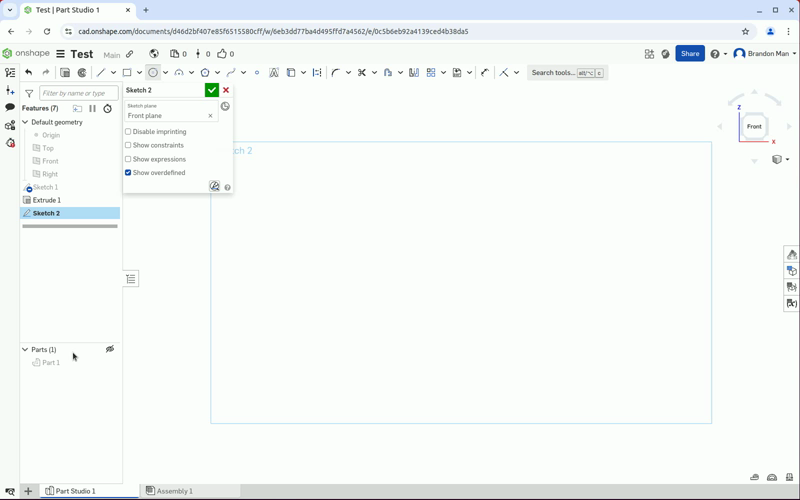
key_down(shift)
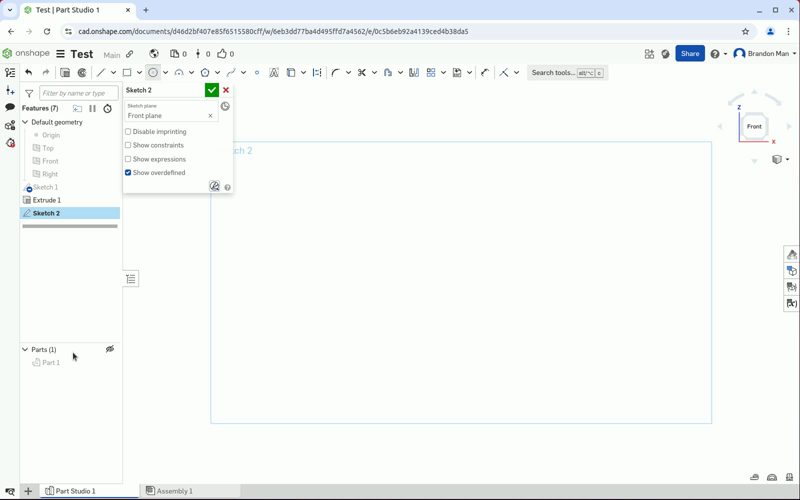
mouse_move(461, 282)
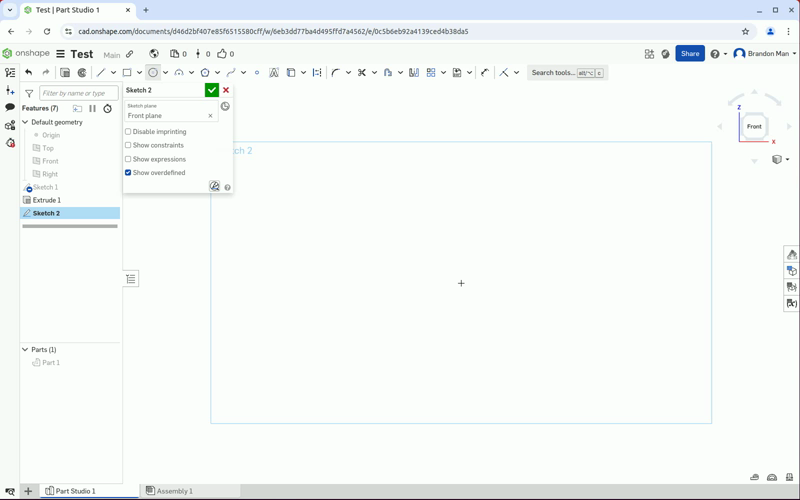
click(461, 282)
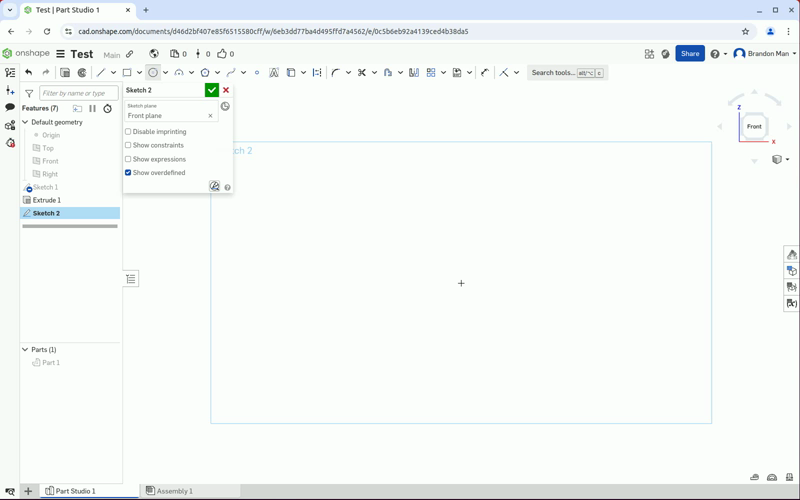
key_up(shift)
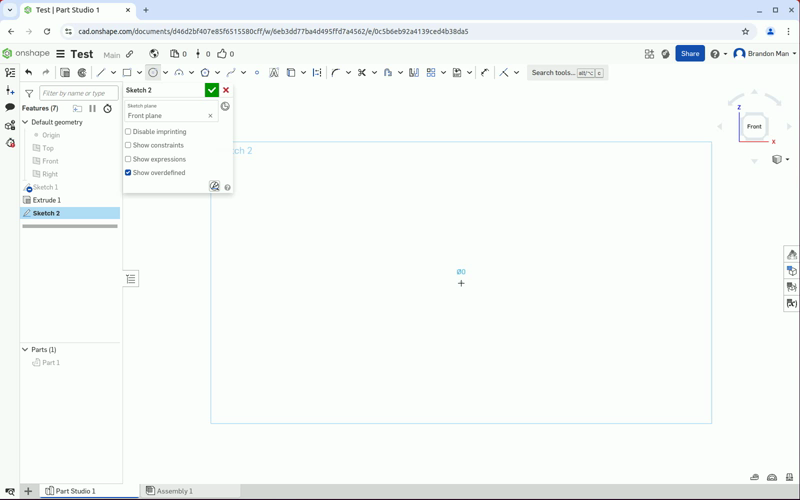
mouse_move(463, 282)
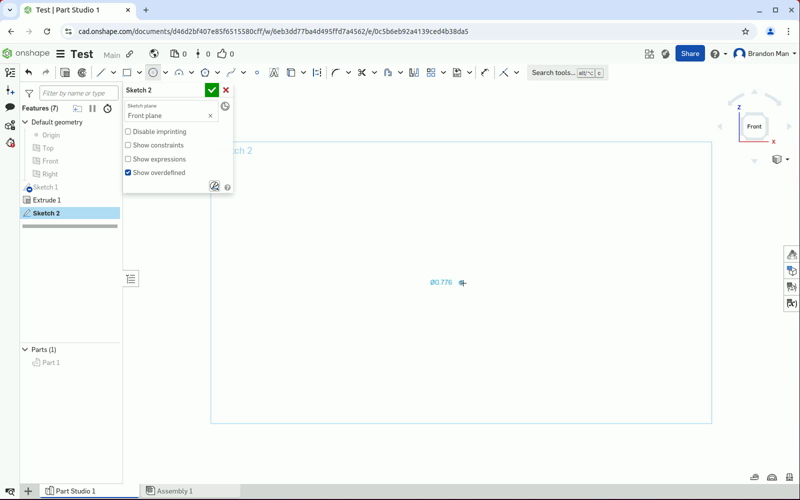
scroll(6)
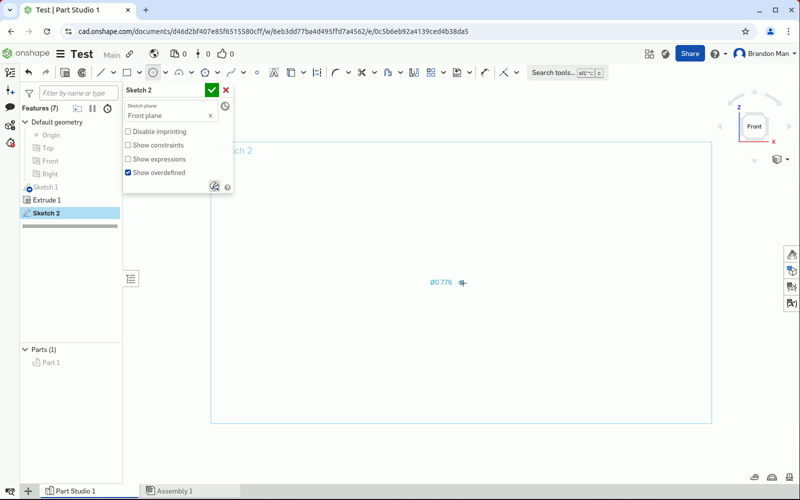
scroll(6)
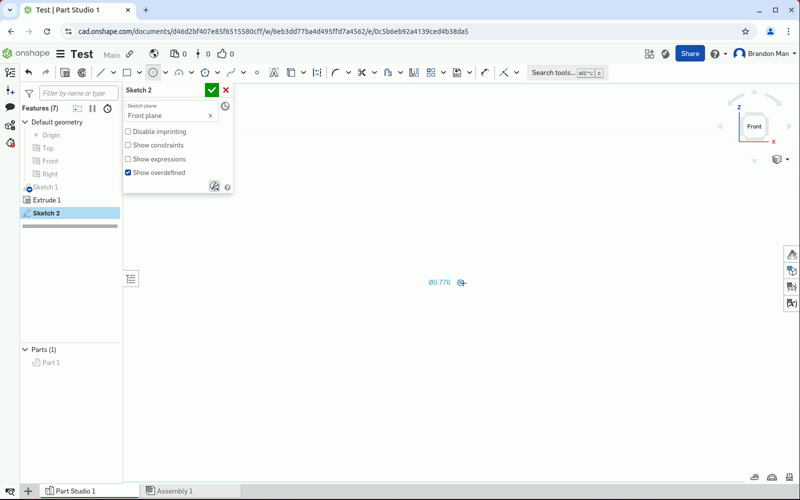
scroll(6)
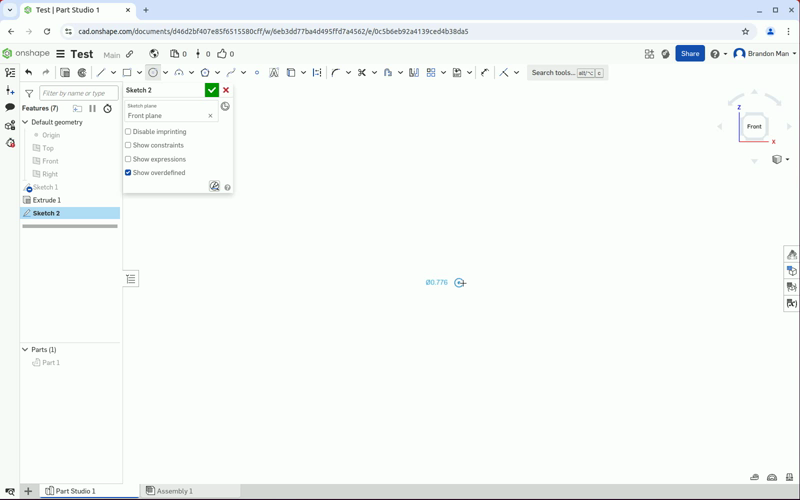
scroll(6)
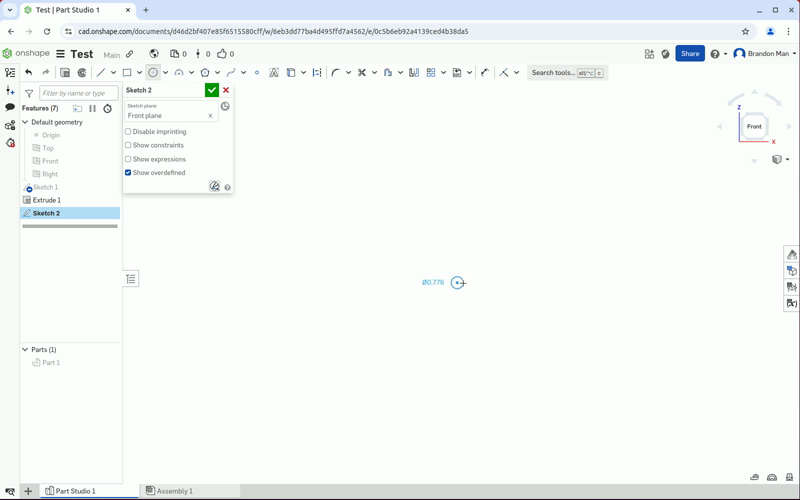
scroll(6)
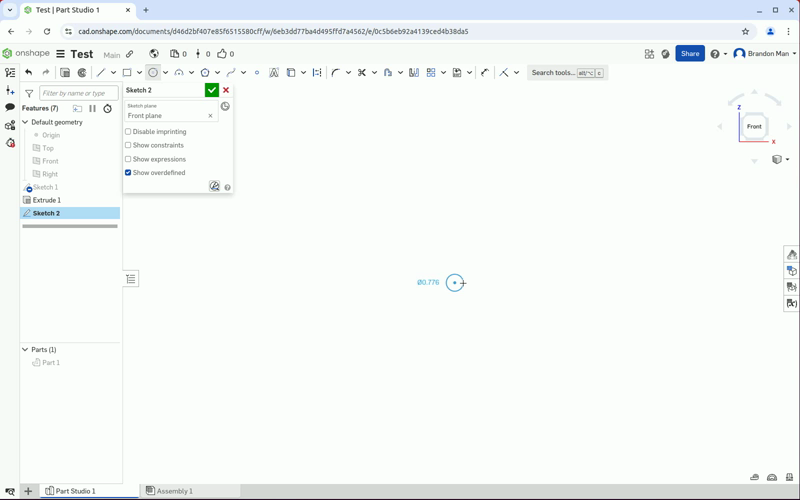
scroll(6)
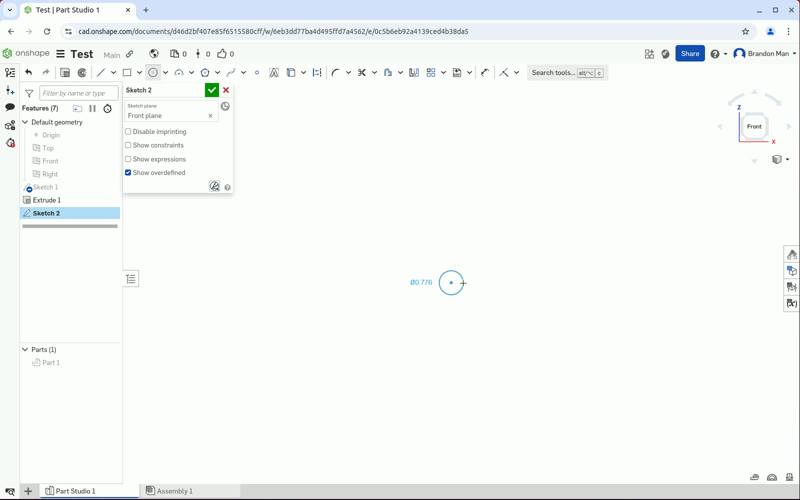
scroll(6)
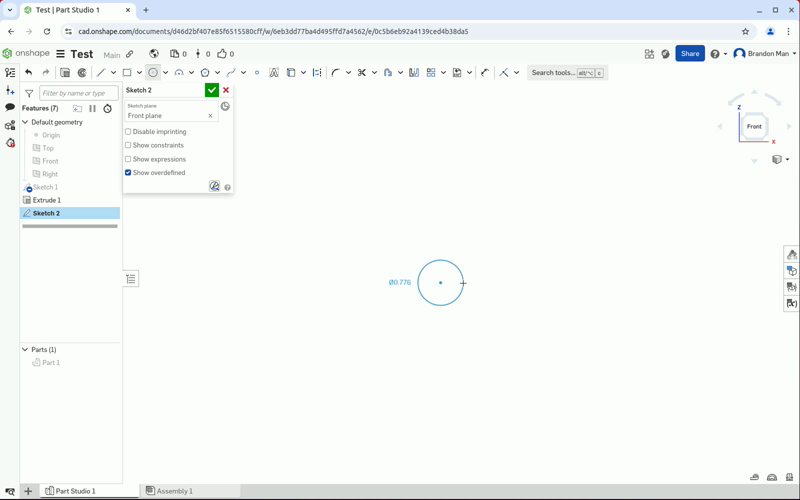
click(463, 282)
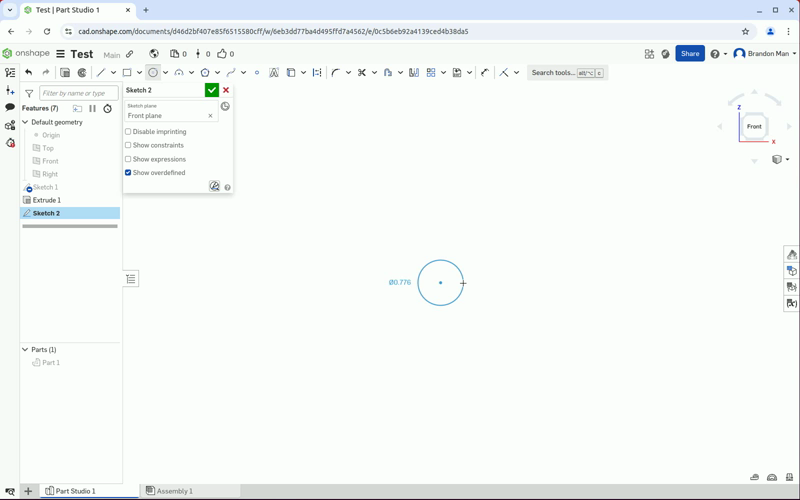
scroll(-6)
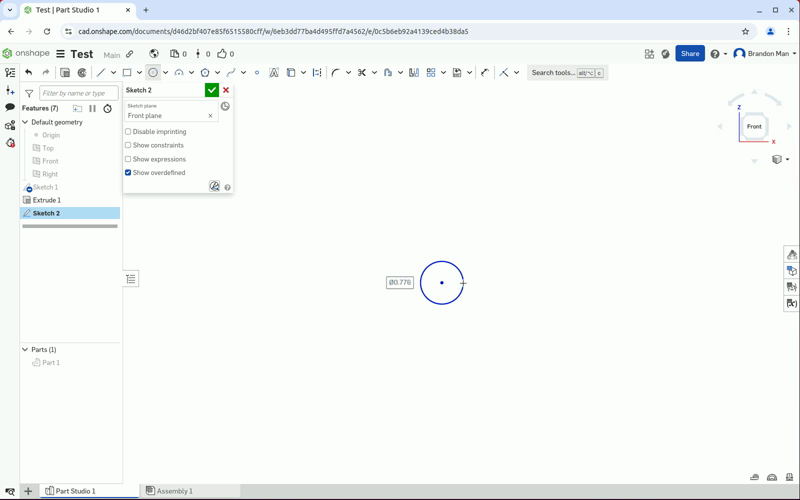
scroll(-6)
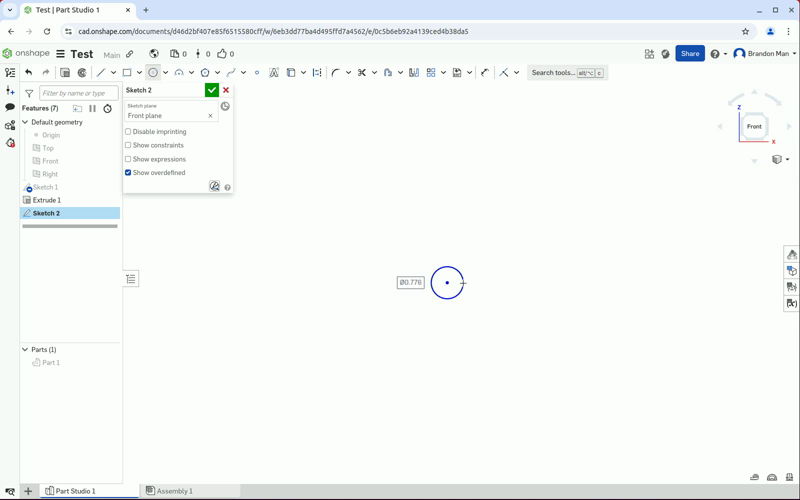
scroll(-6)
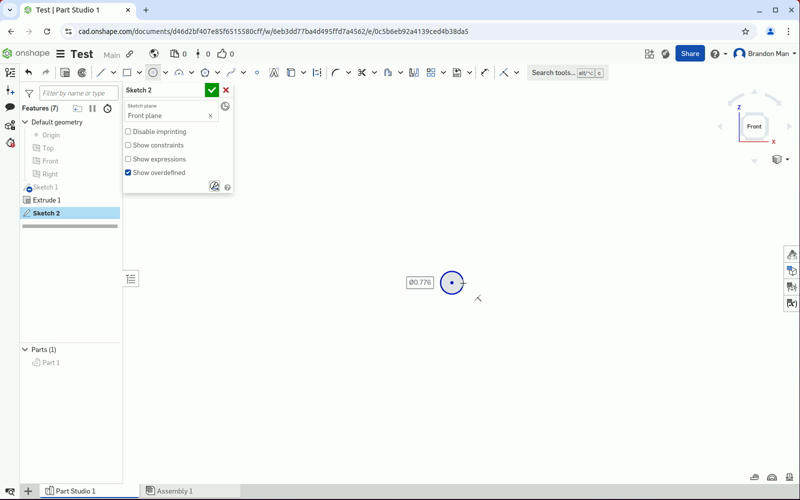
scroll(-6)
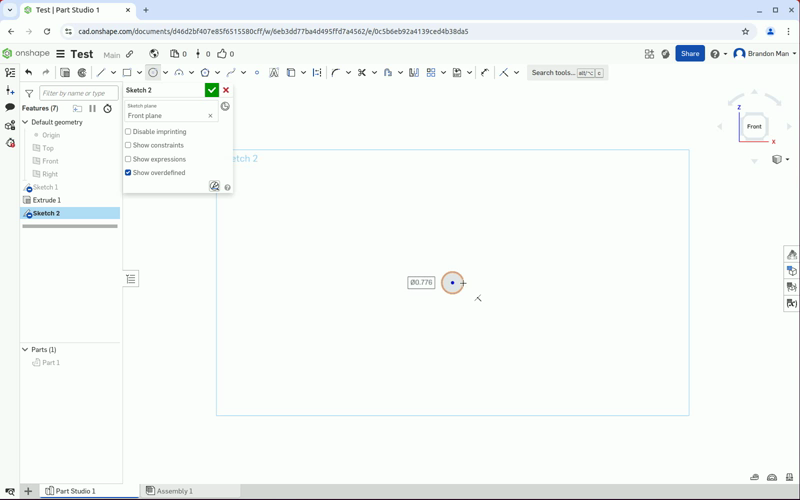
scroll(-6)
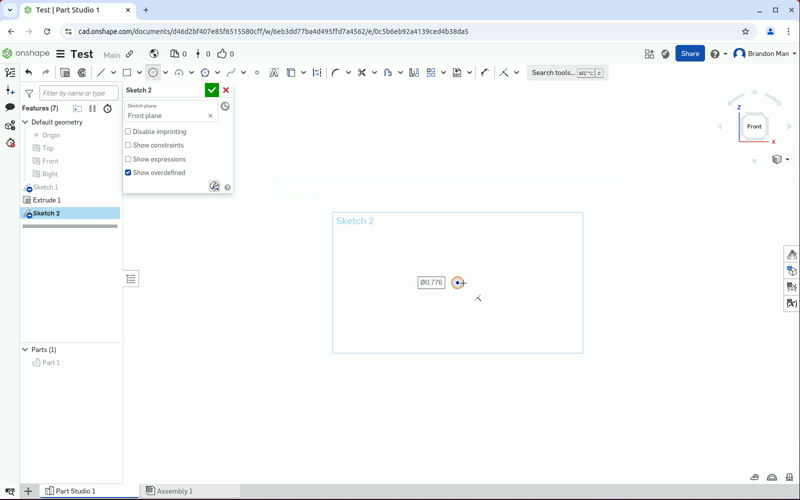
scroll(-6)
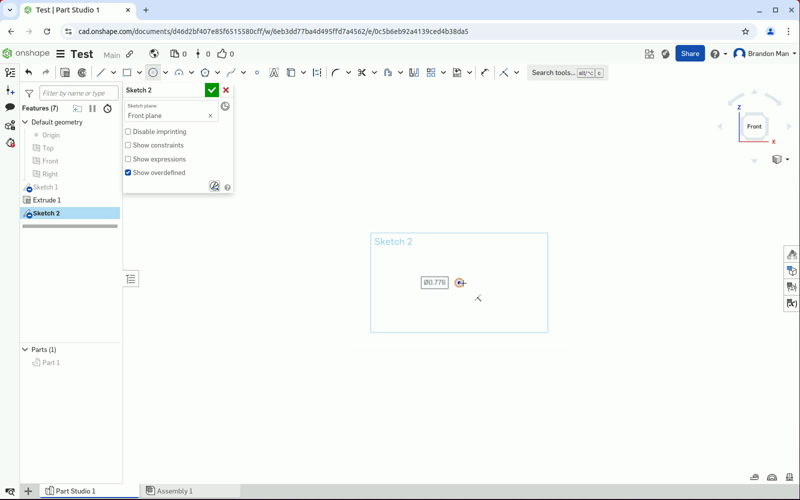
scroll(-6)
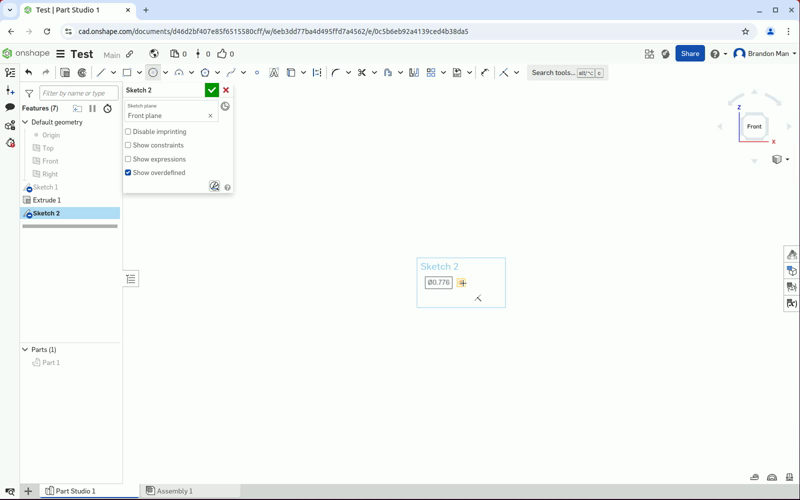
key(esc)
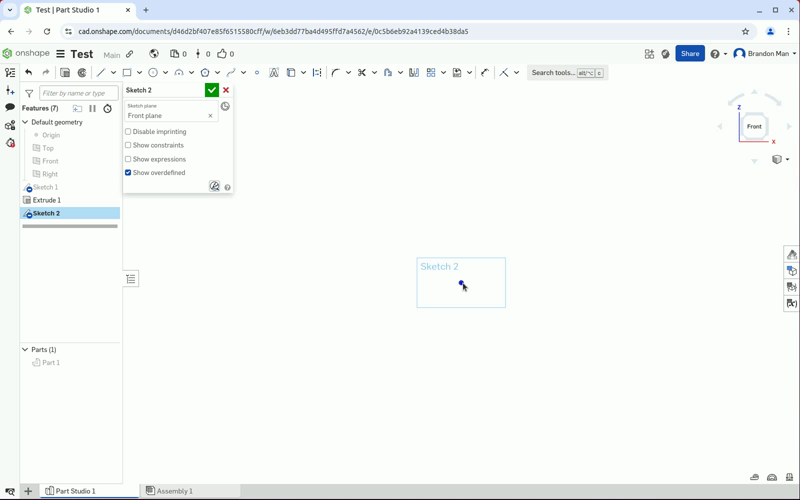
mouse_move(462, 283)
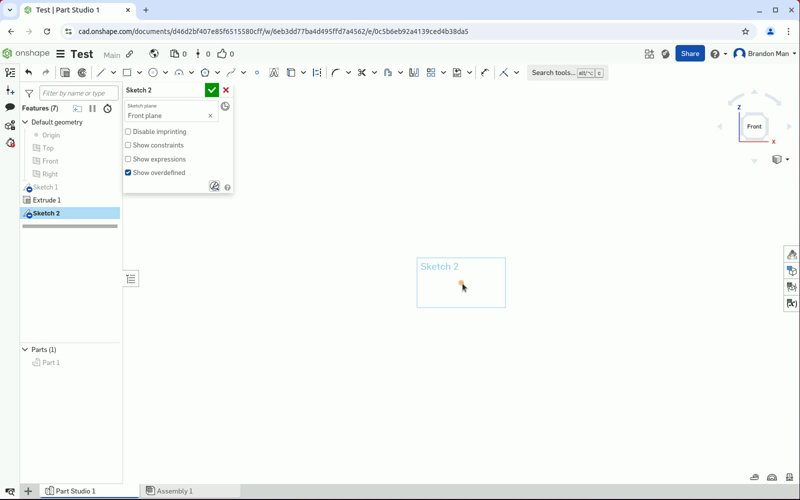
scroll(6)
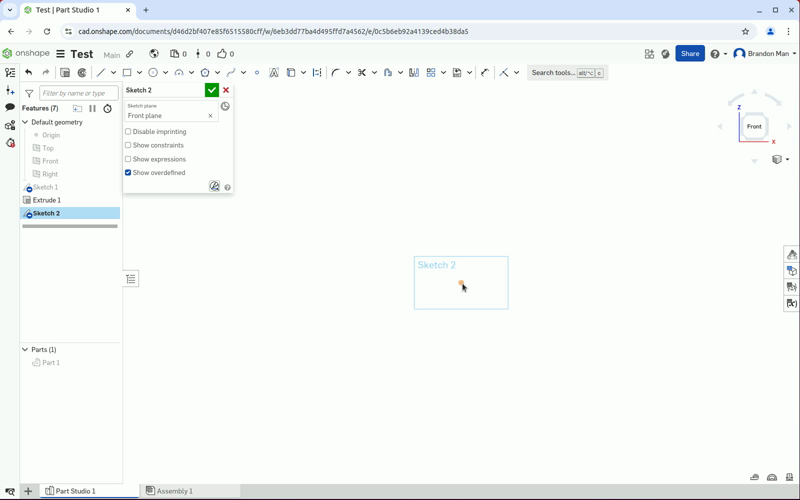
scroll(6)
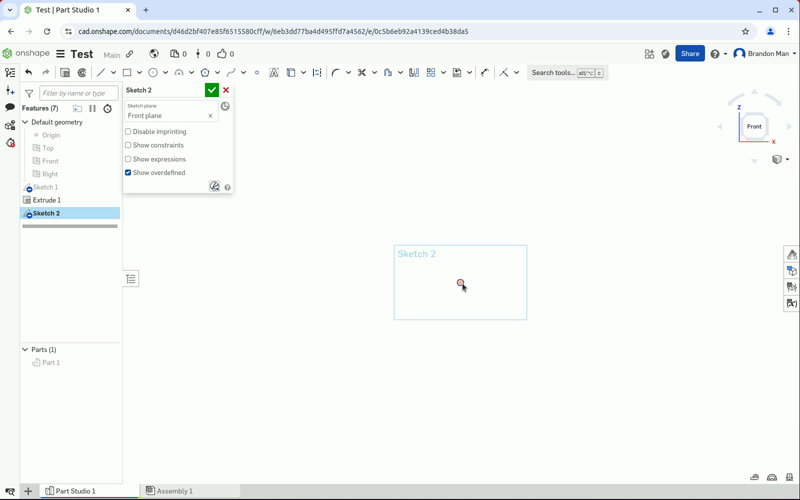
scroll(6)
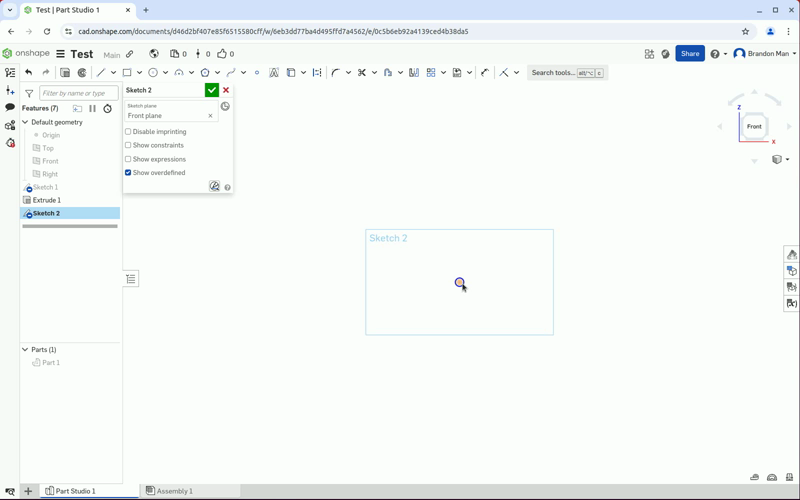
scroll(6)
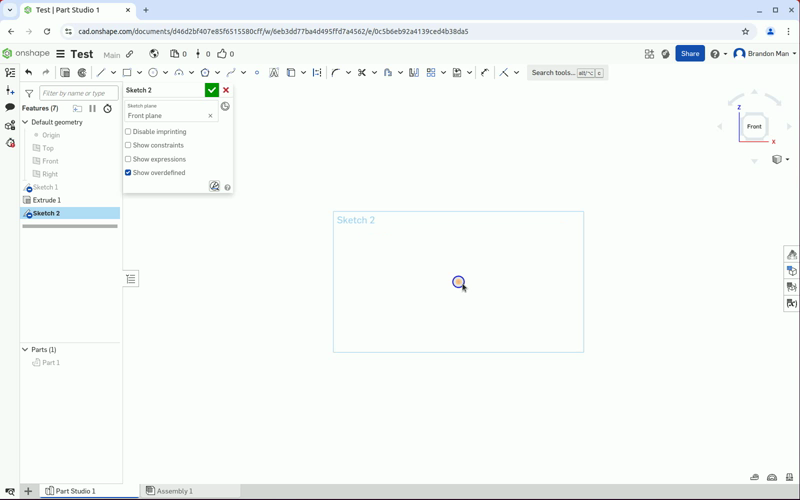
scroll(6)
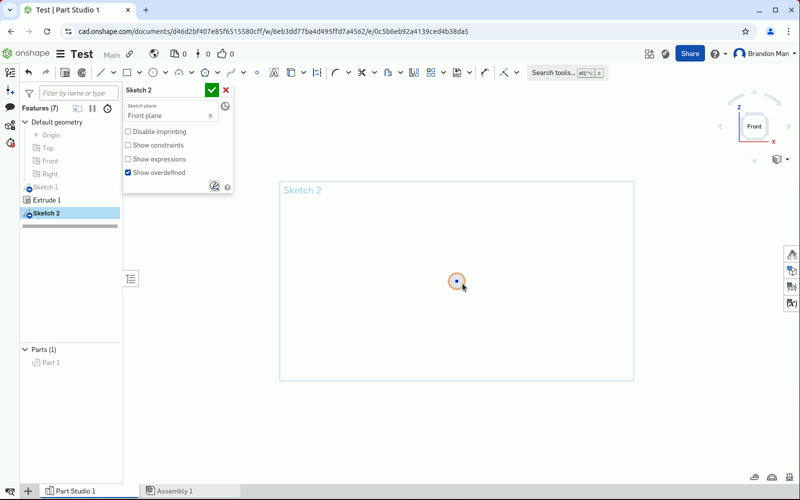
scroll(6)
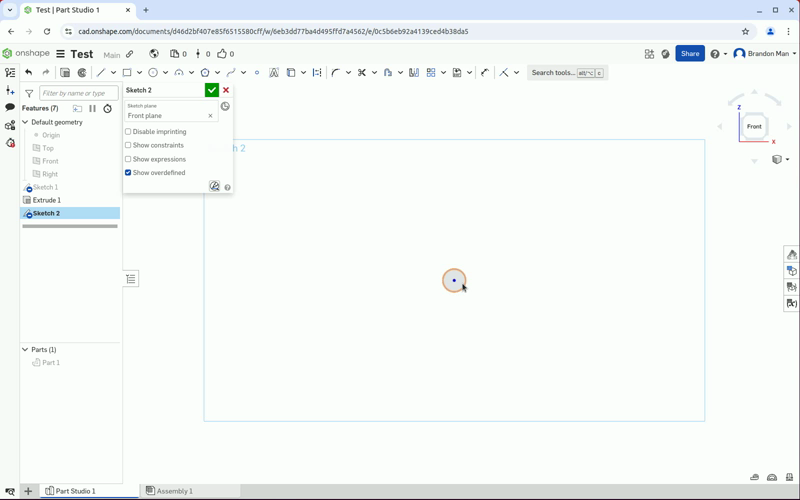
scroll(6)
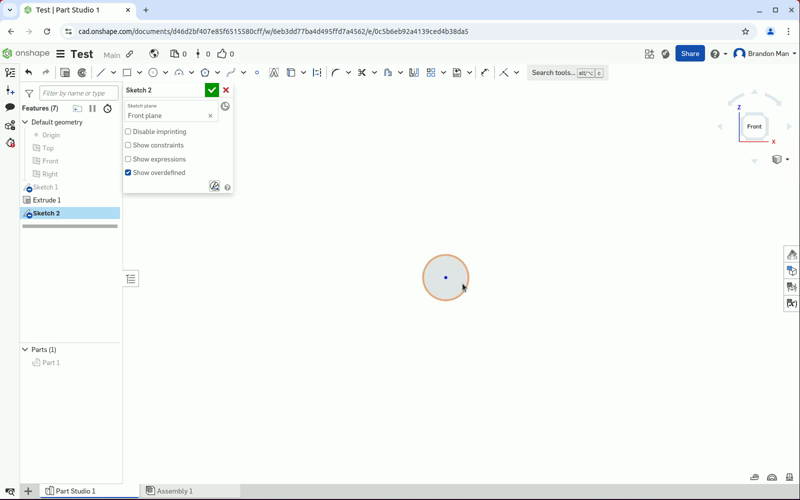
click(462, 283)
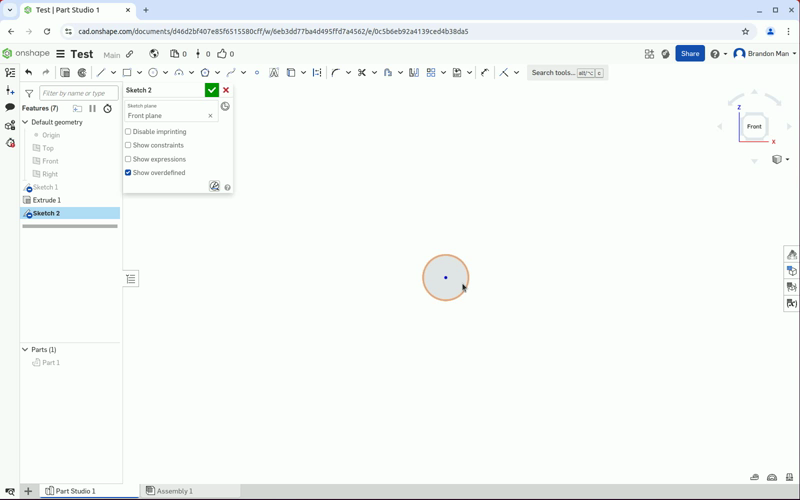
scroll(-6)
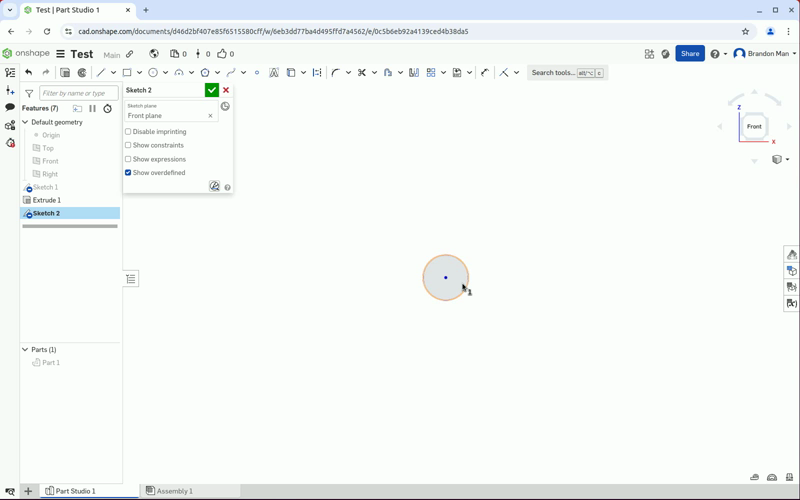
scroll(-6)
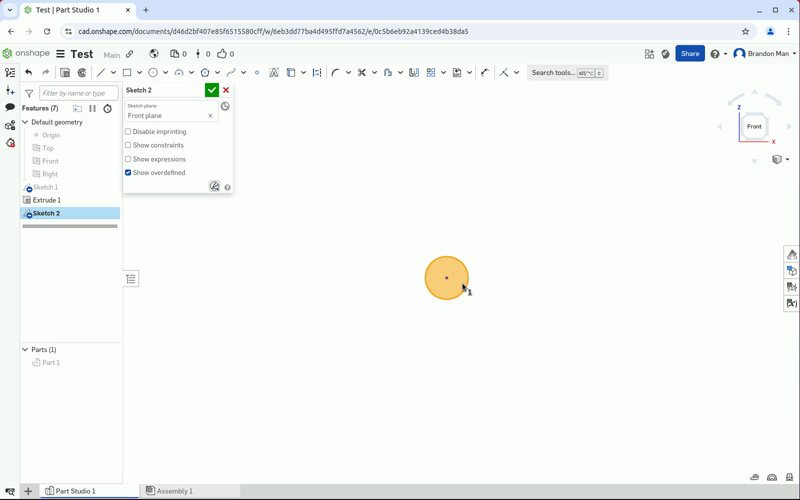
scroll(-6)
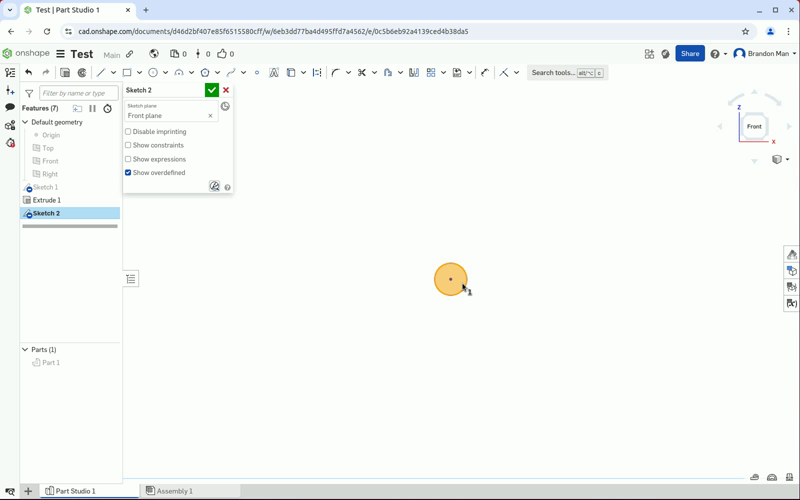
scroll(-6)
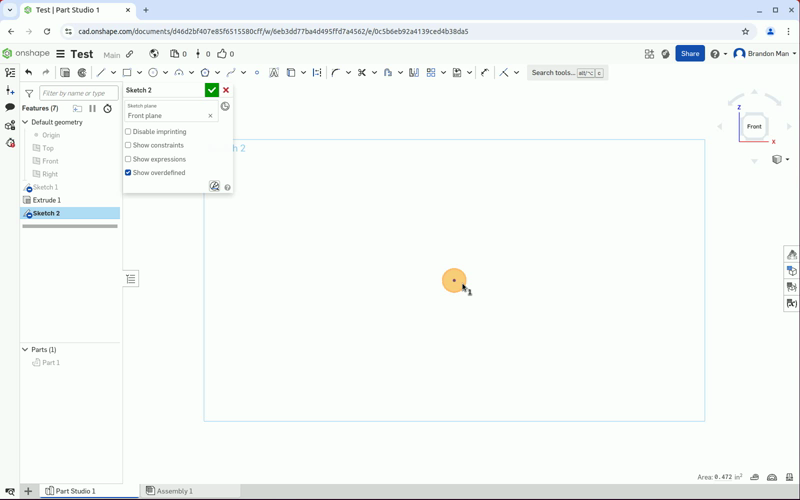
scroll(-6)
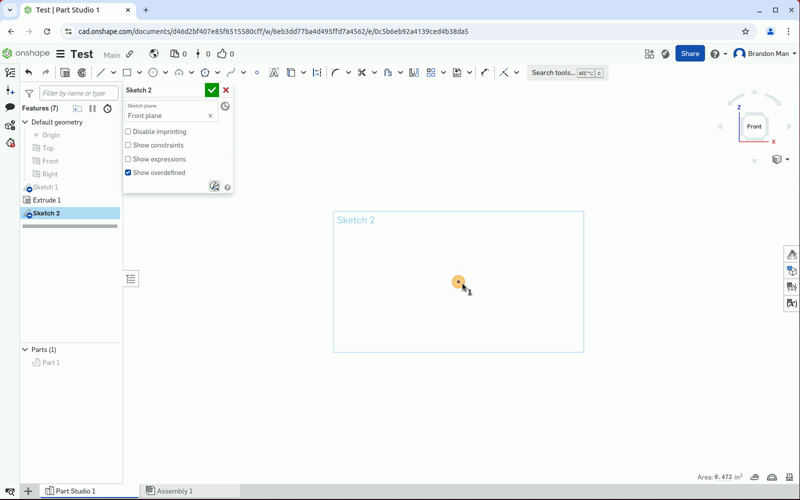
scroll(-6)
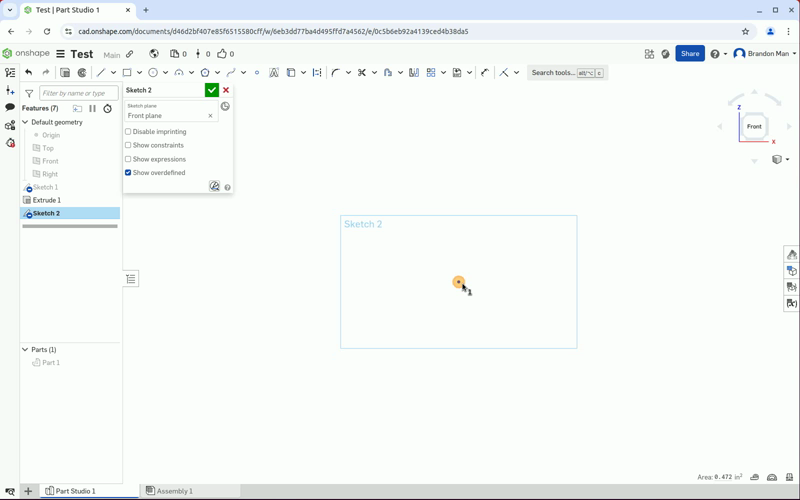
scroll(-6)
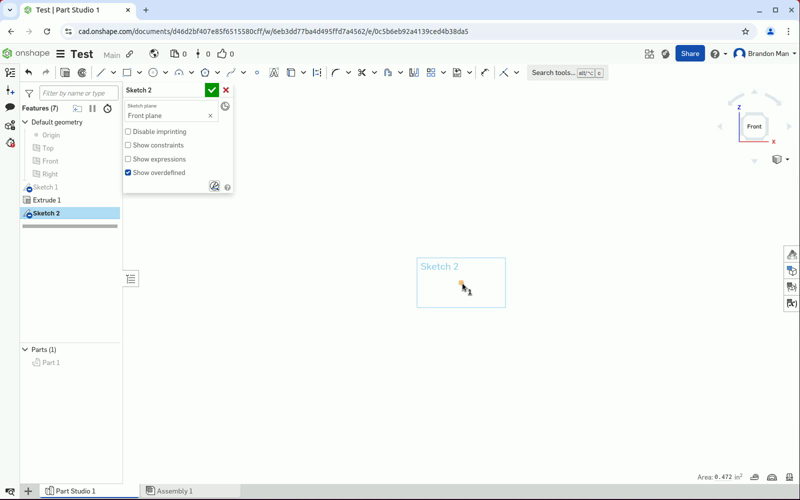
mouse_move(73, 352)
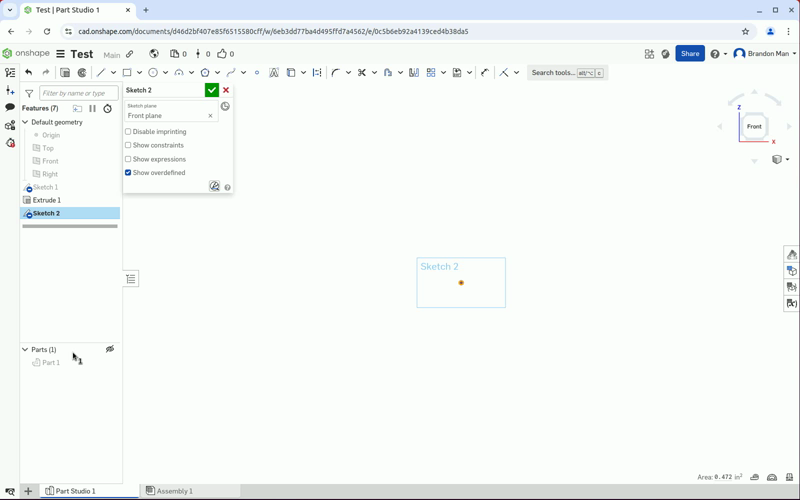
key(shift+y)
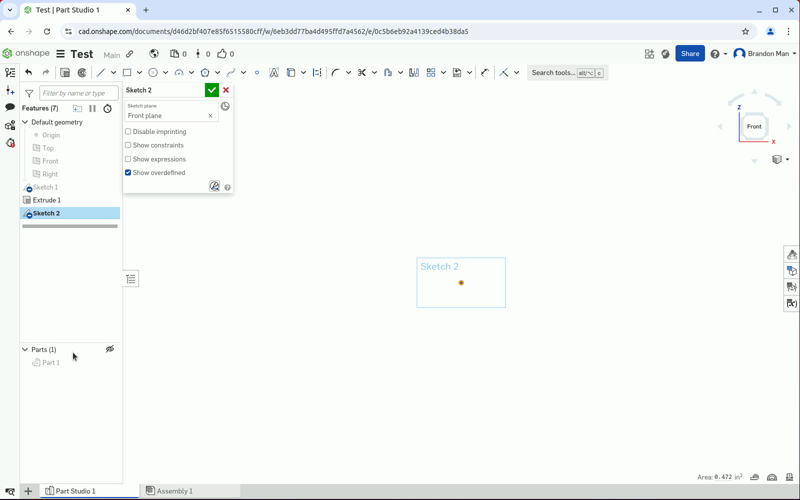
key(shift+e)
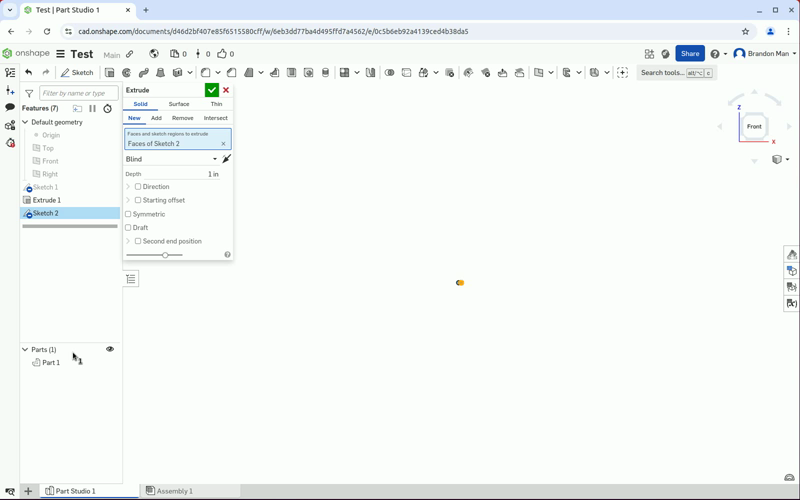
mouse_move(143, 106)
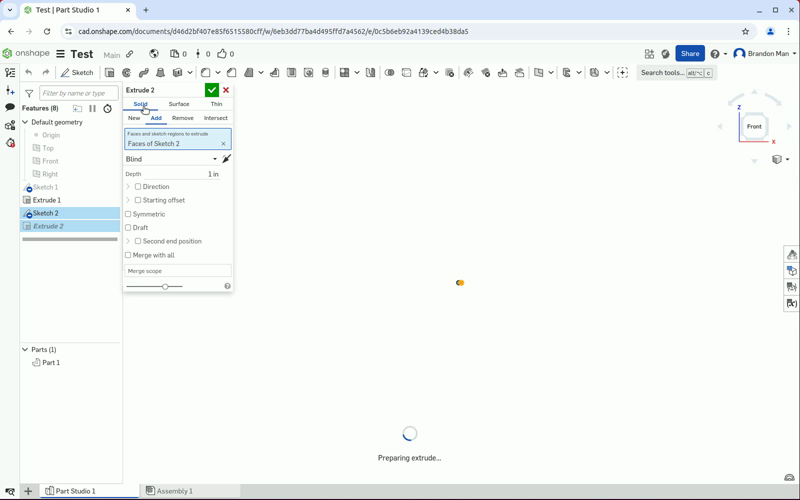
click(143, 106)
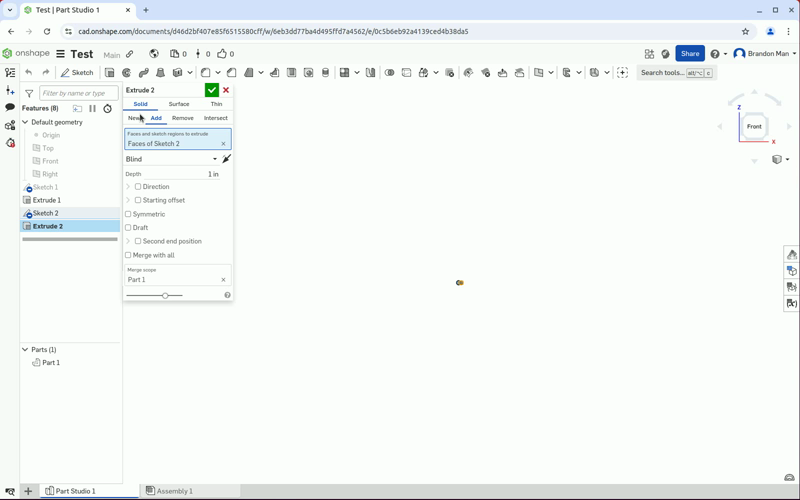
mouse_move(137, 120)
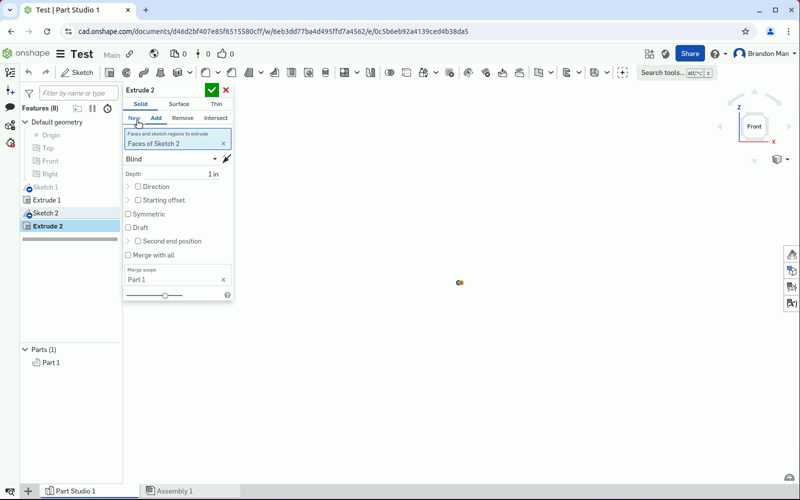
click(137, 120)
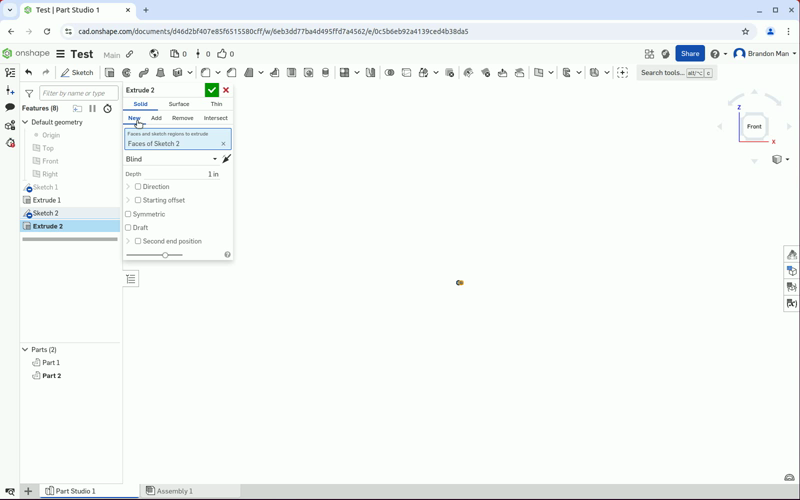
key(tab, 4)
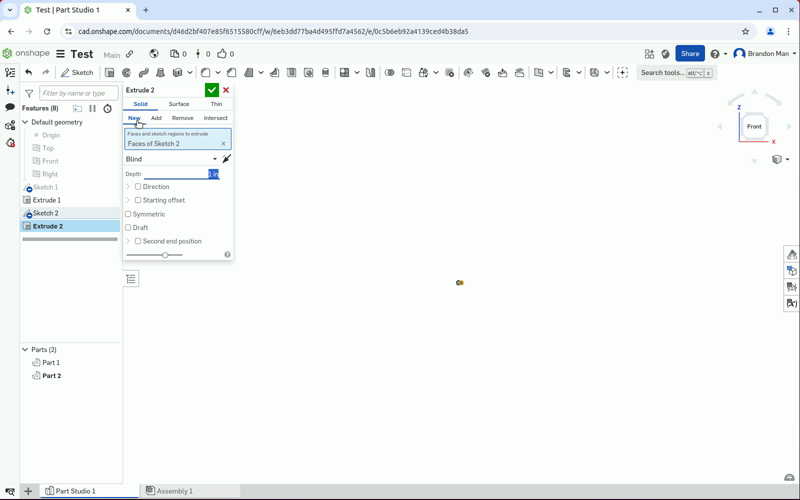
text(23.108)
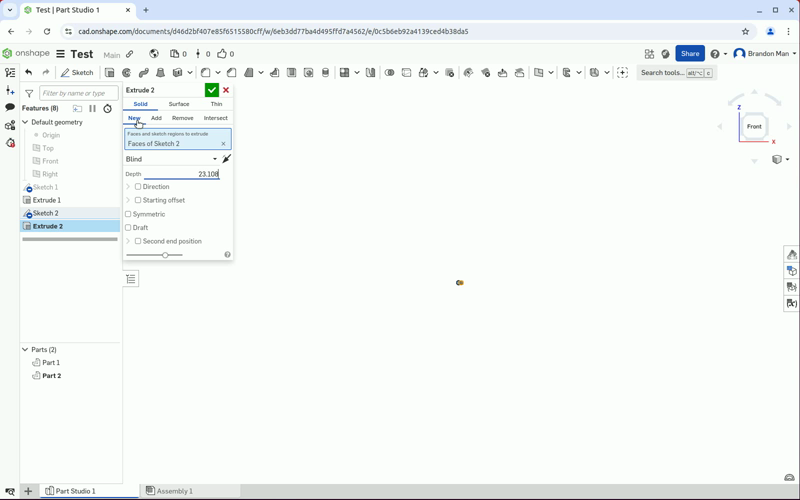
key(enter)
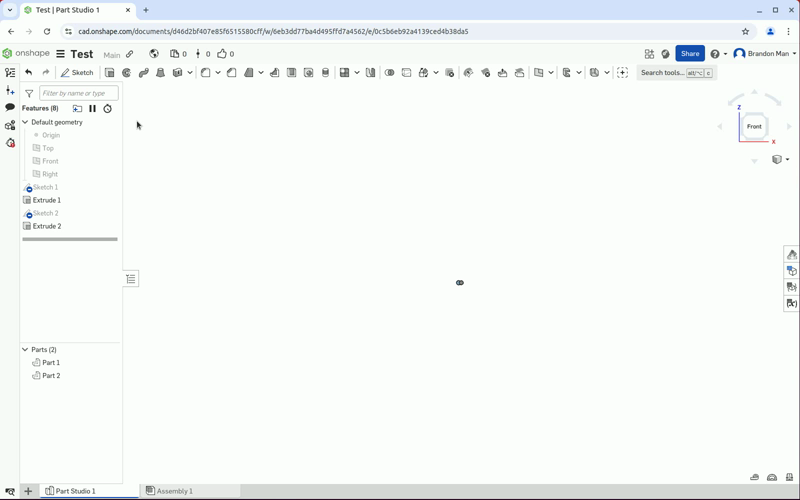
key(shift+h)
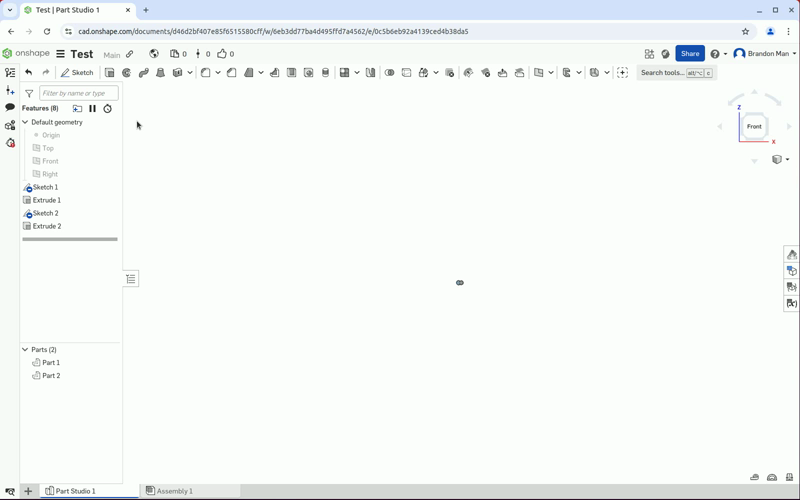
key(shift+h)
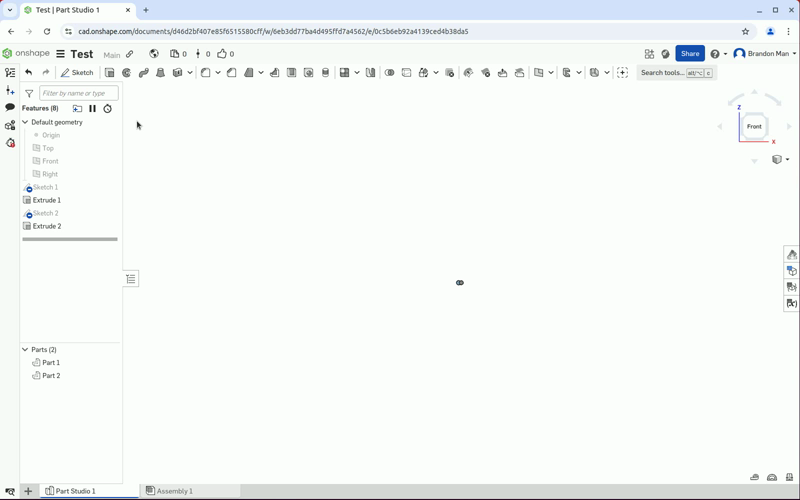
mouse_move(73, 189)
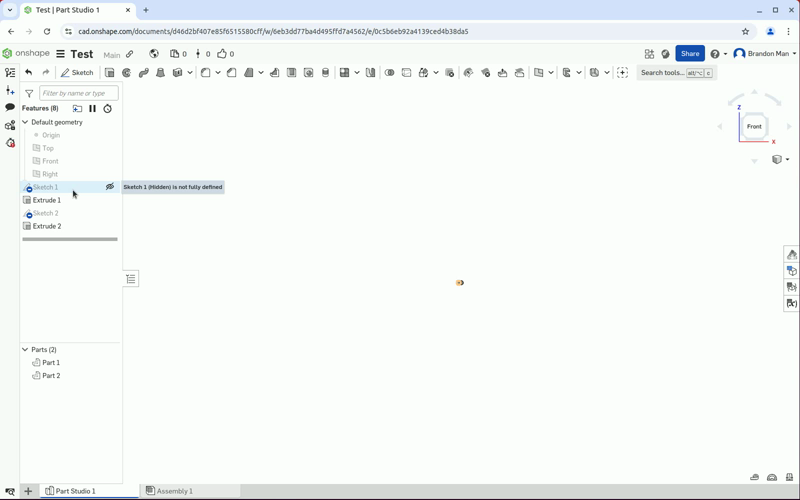
click(73, 189)
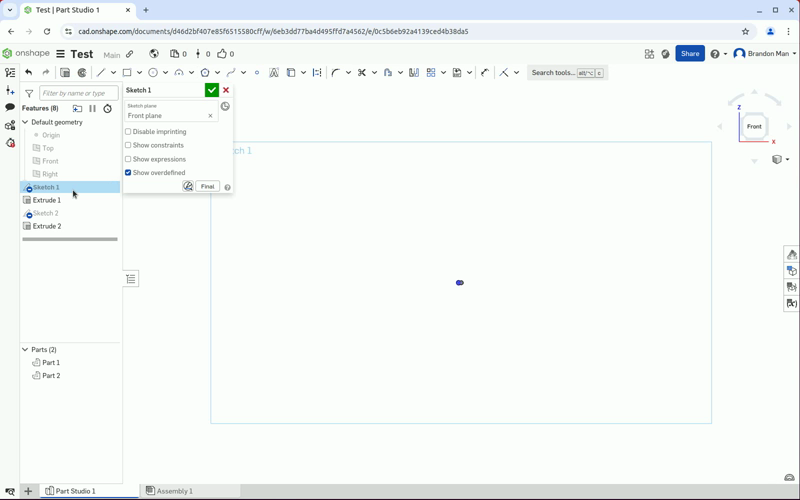
mouse_move(229, 92)
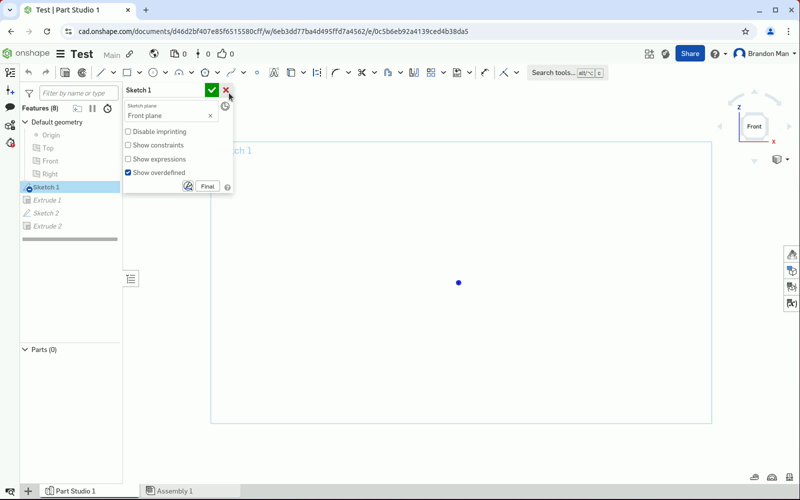
click(229, 92)
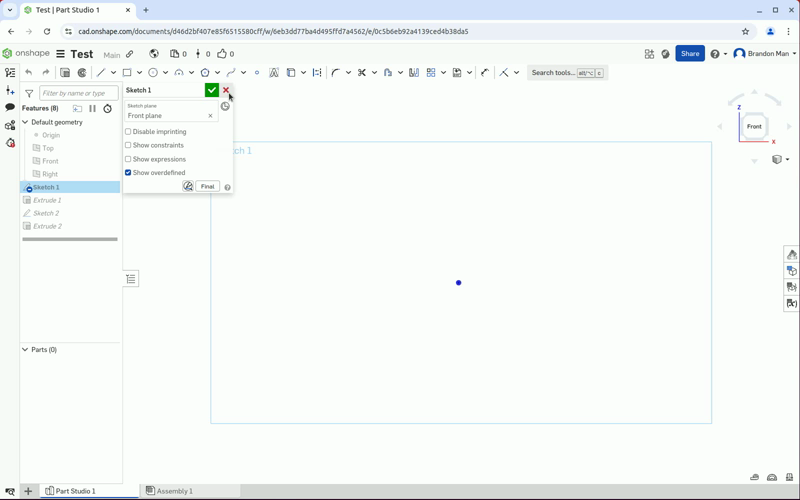
key(shift+s)
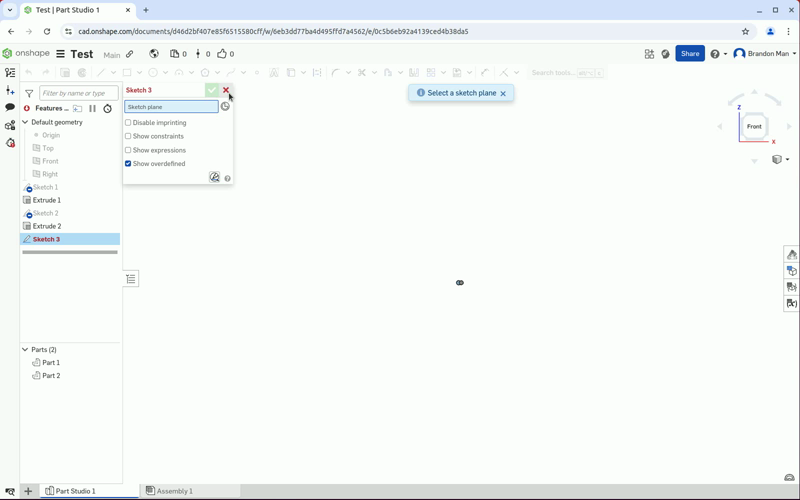
mouse_move(73, 163)
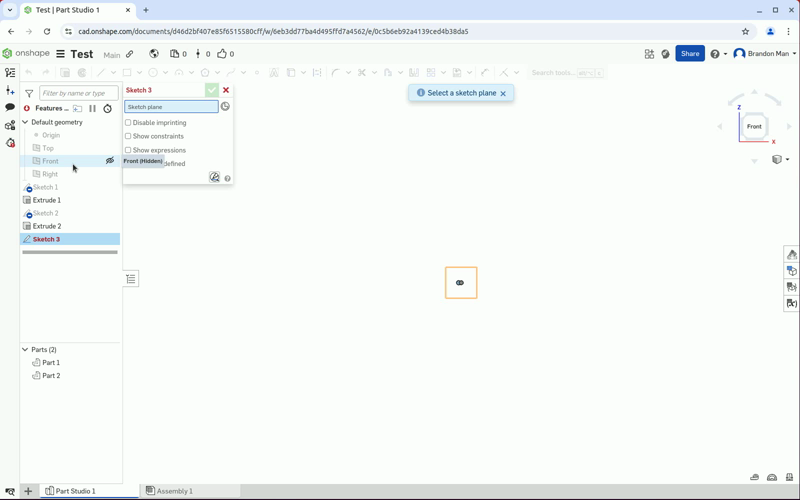
click(73, 163)
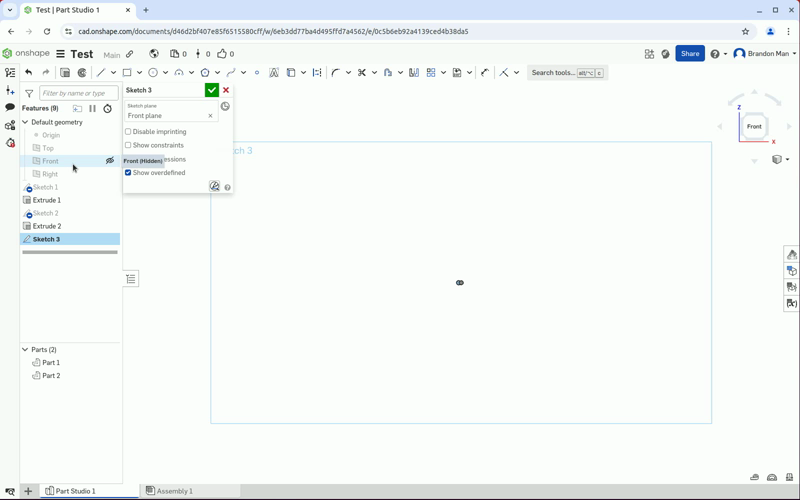
mouse_move(73, 352)
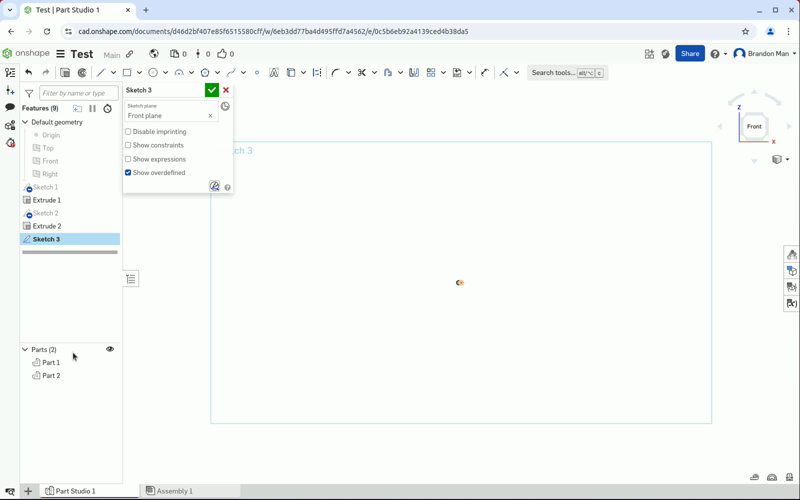
key(y)
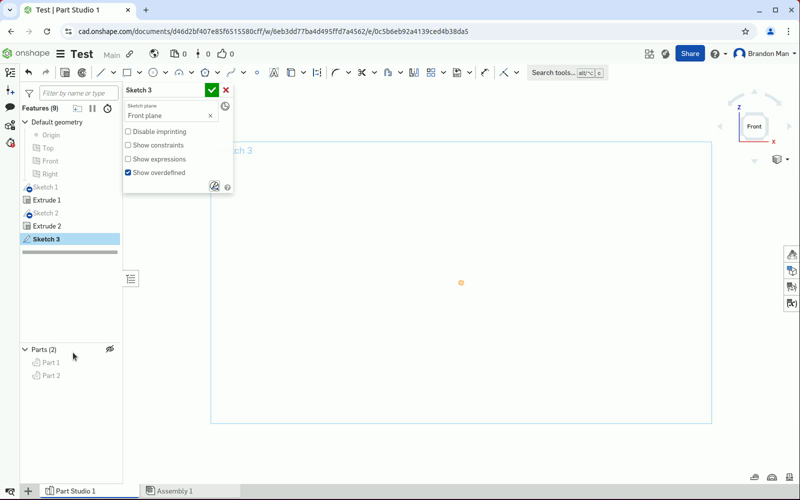
key(c)
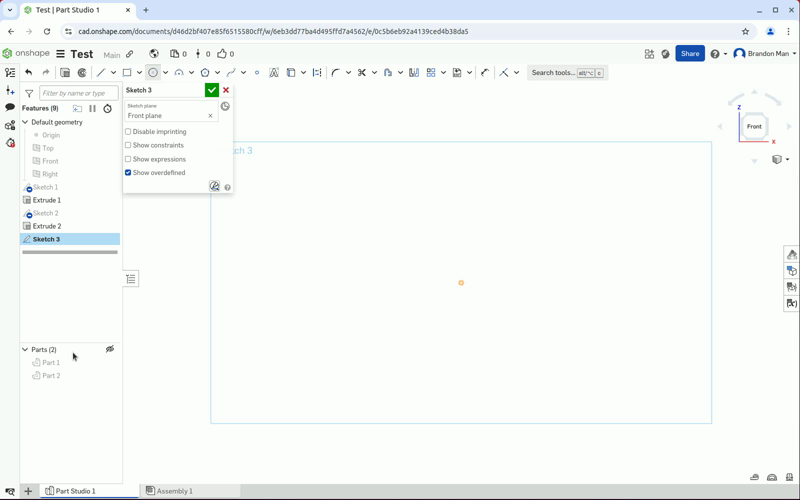
key_down(shift)
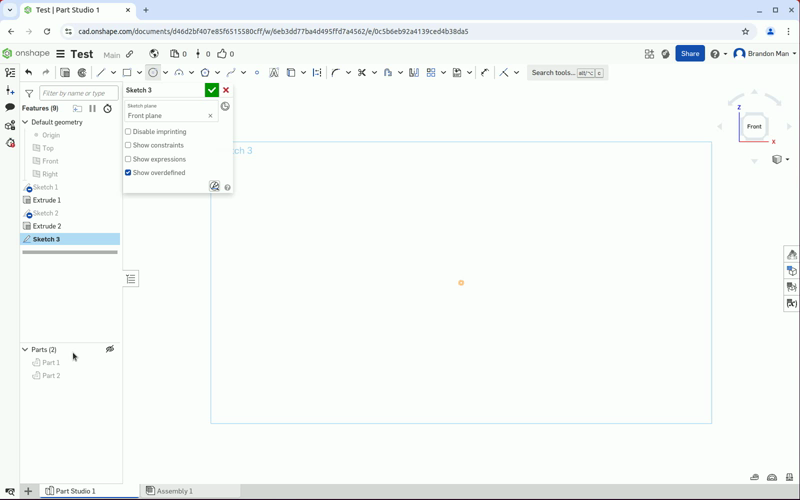
mouse_move(463, 282)
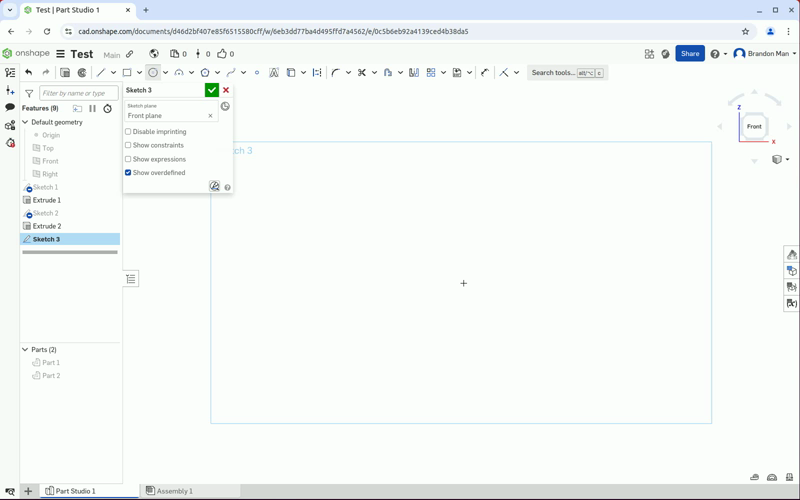
click(463, 282)
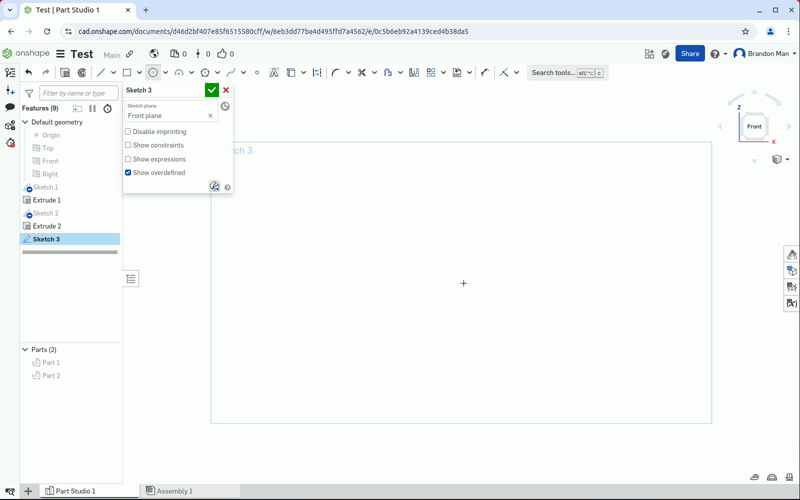
key_up(shift)
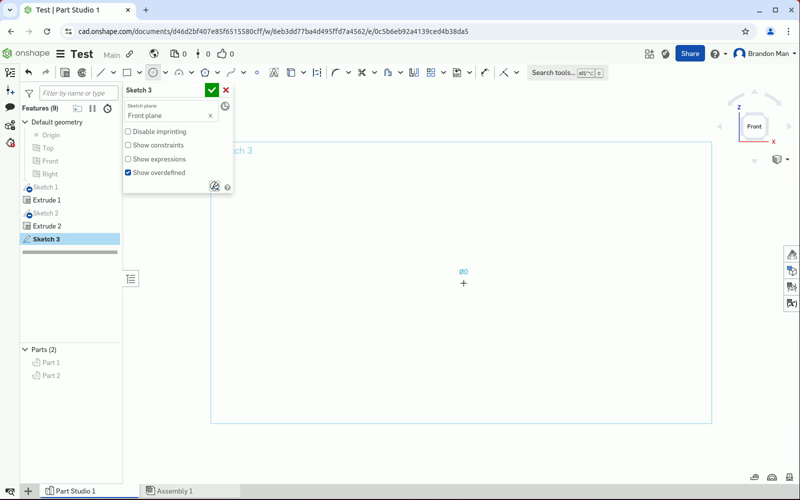
mouse_move(465, 282)
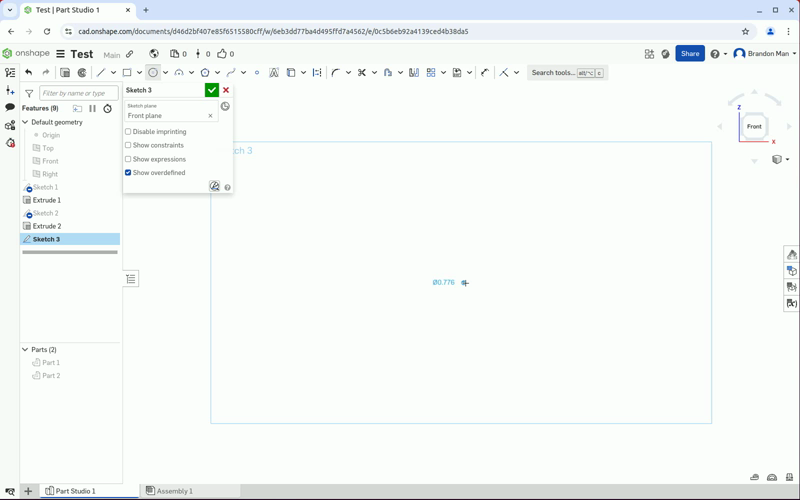
scroll(6)
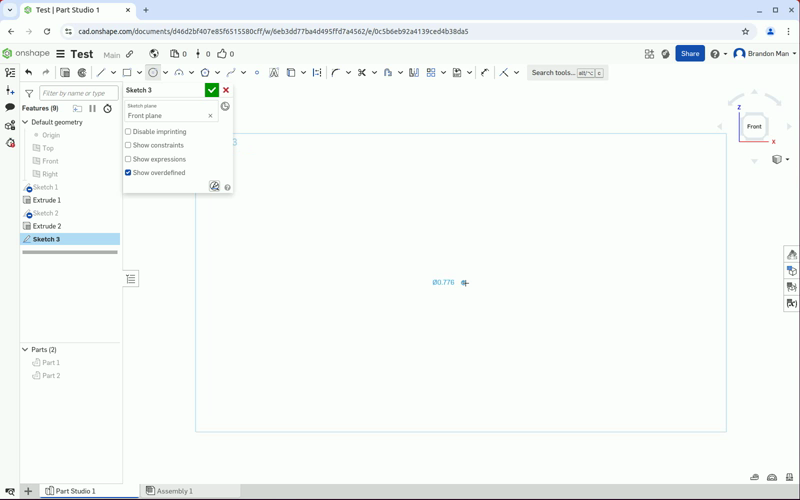
scroll(6)
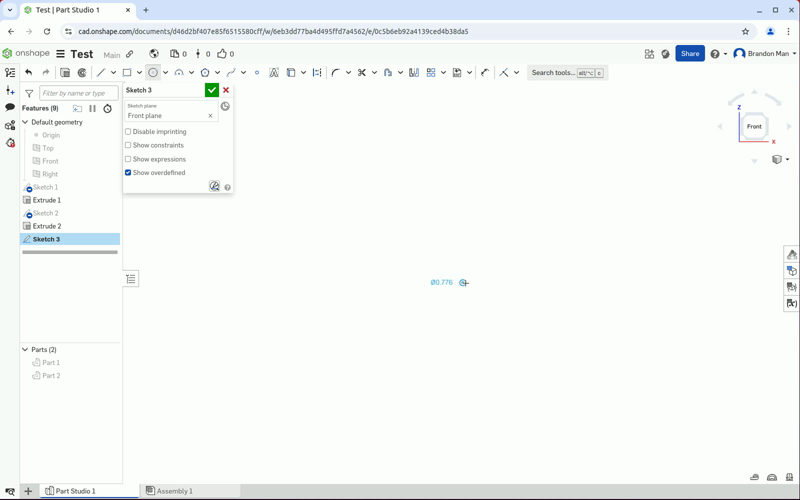
scroll(6)
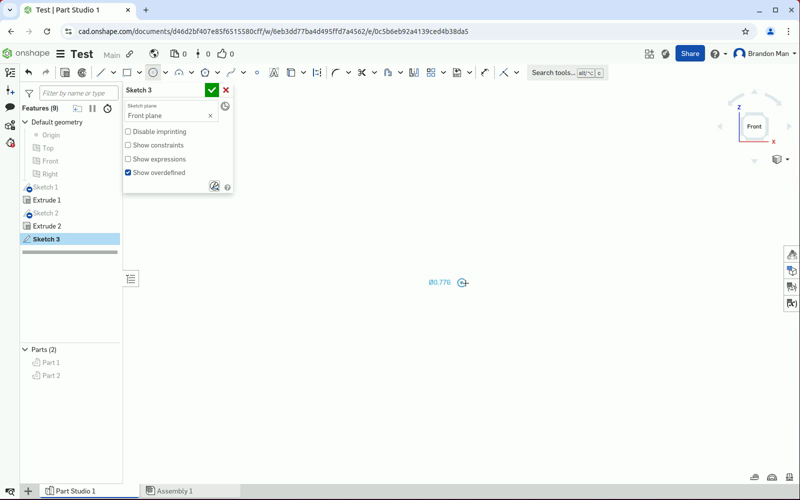
scroll(6)
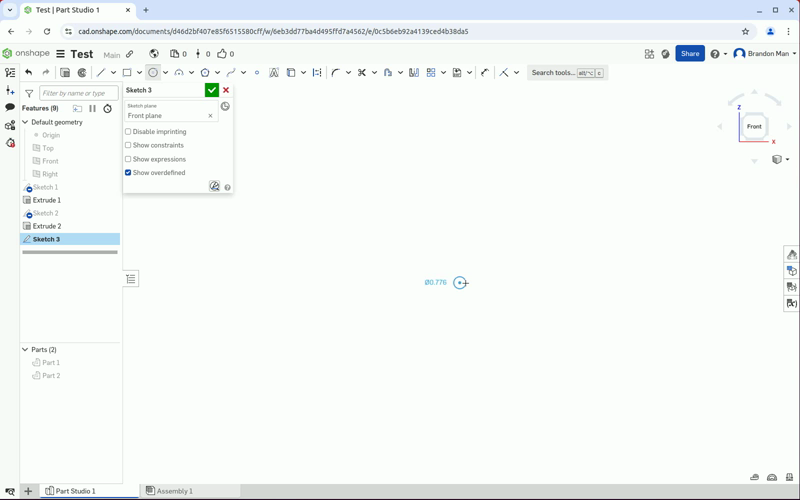
scroll(6)
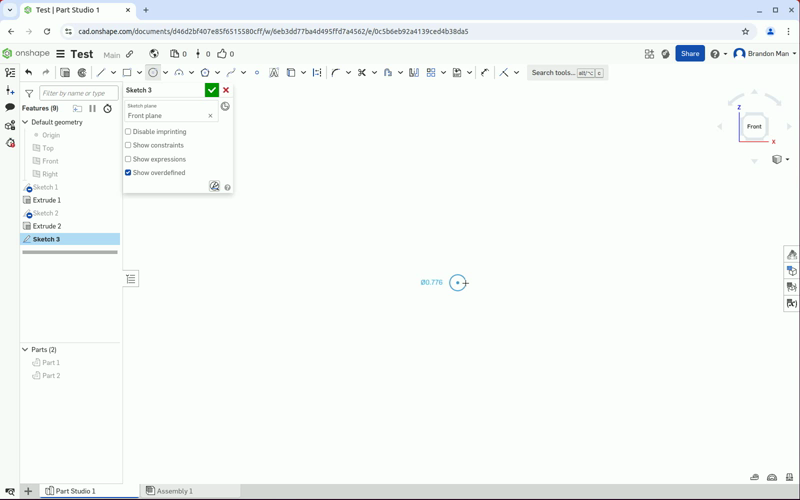
scroll(6)
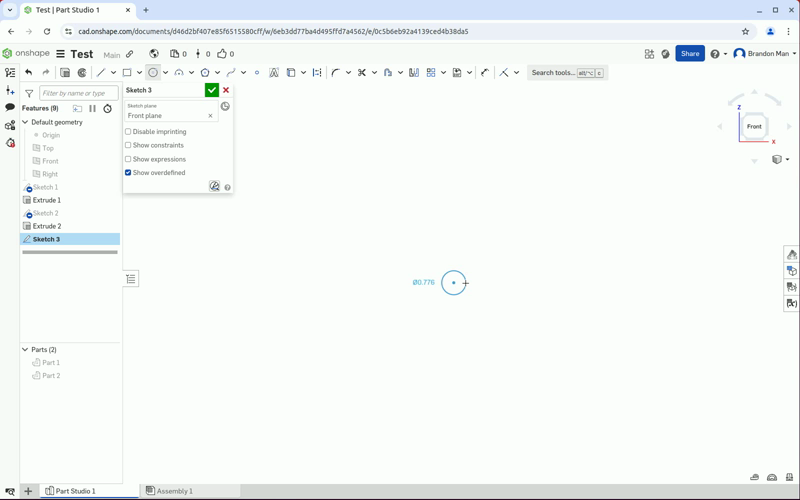
scroll(6)
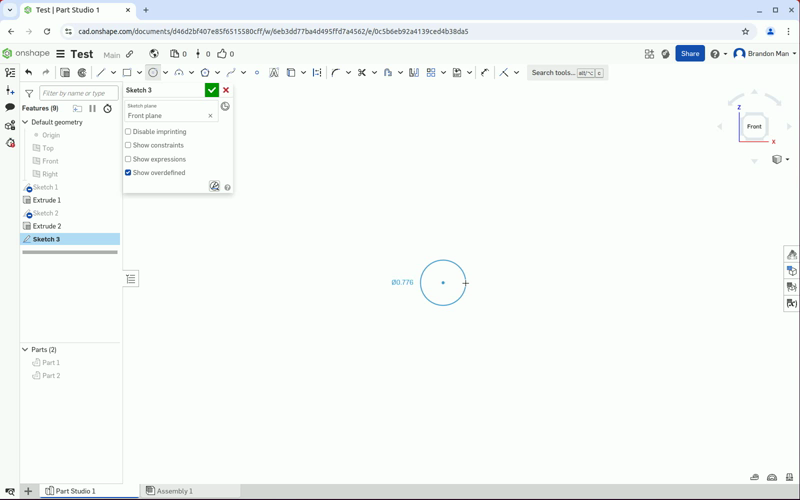
click(465, 282)
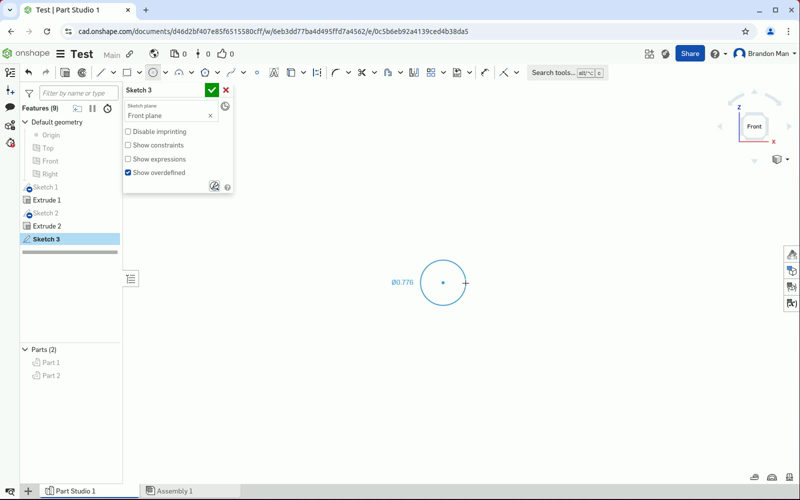
scroll(-6)
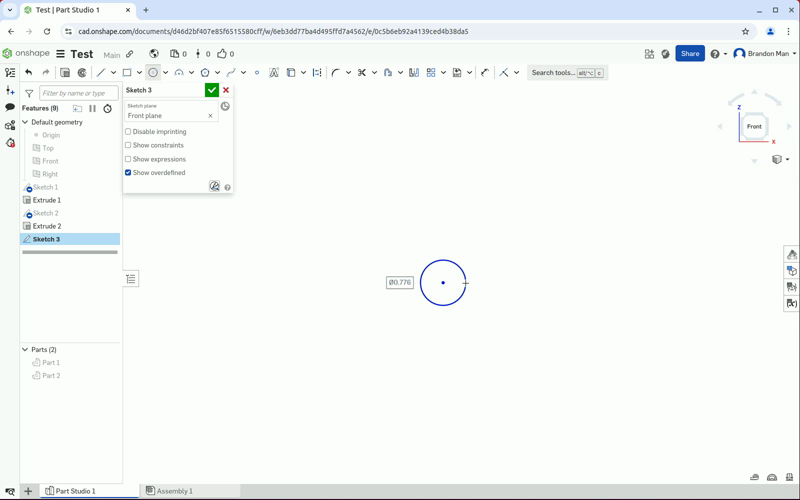
scroll(-6)
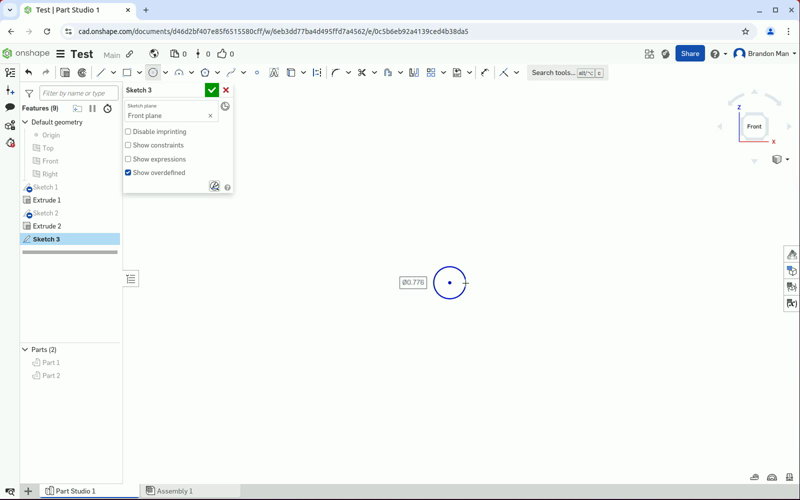
scroll(-6)
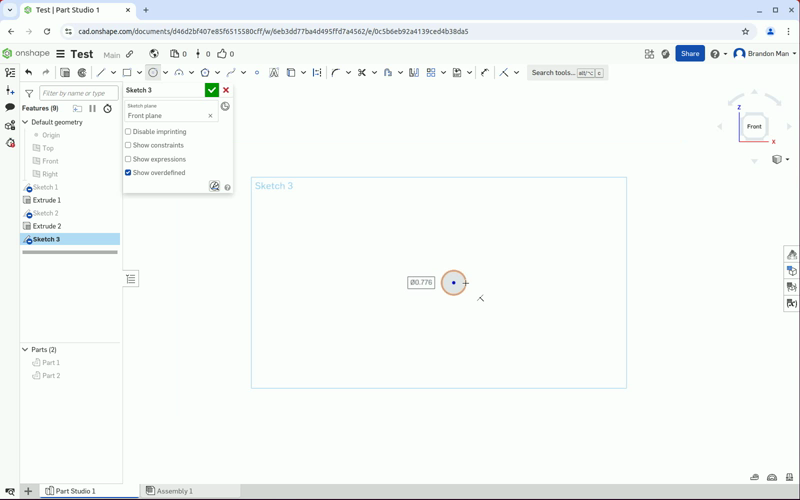
scroll(-6)
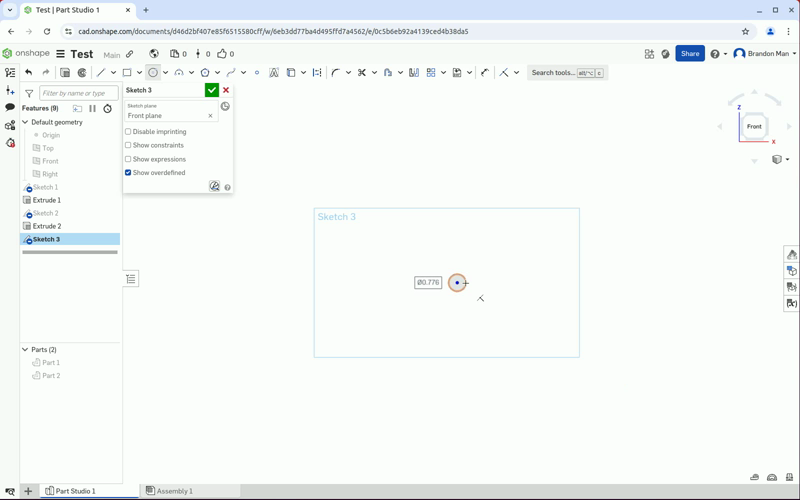
scroll(-6)
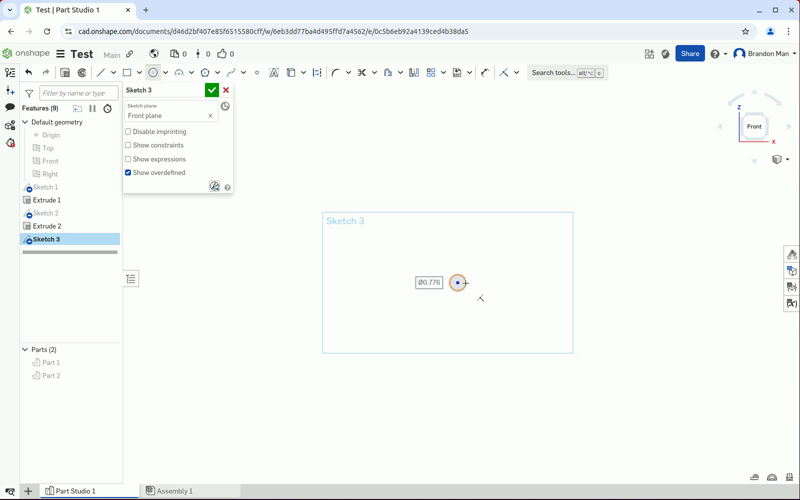
scroll(-6)
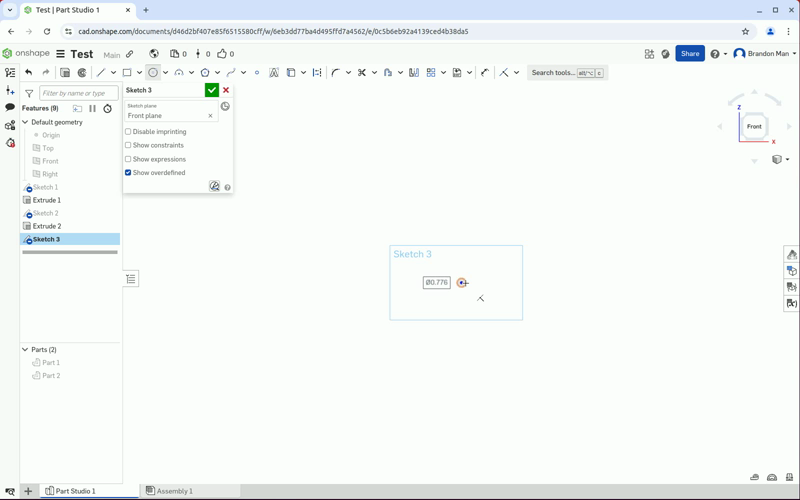
scroll(-6)
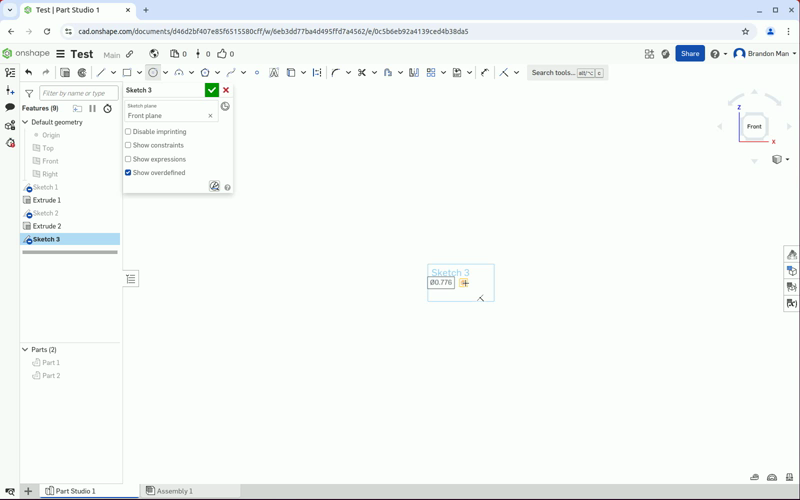
key(esc)
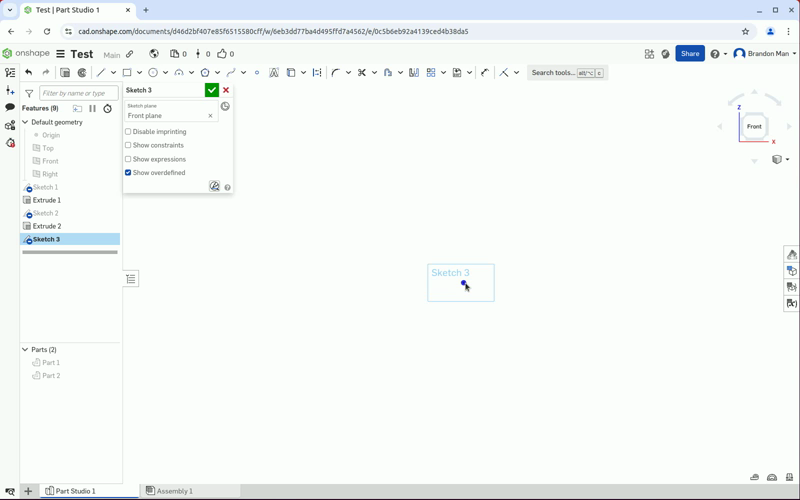
key(c)
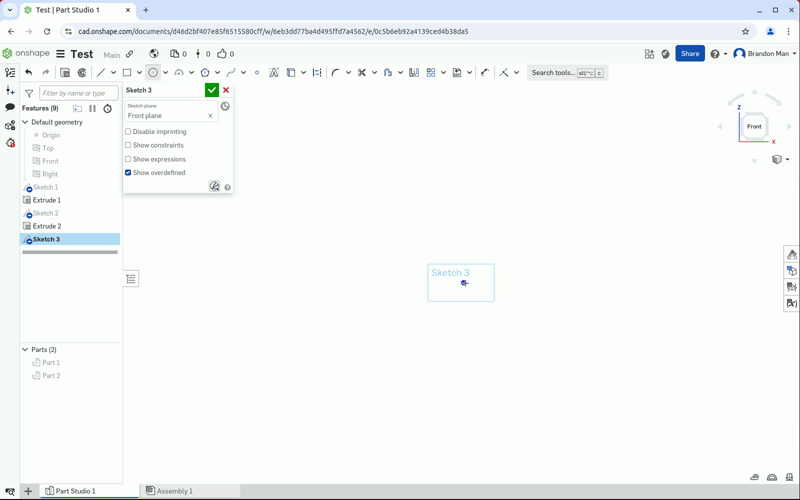
key_down(shift)
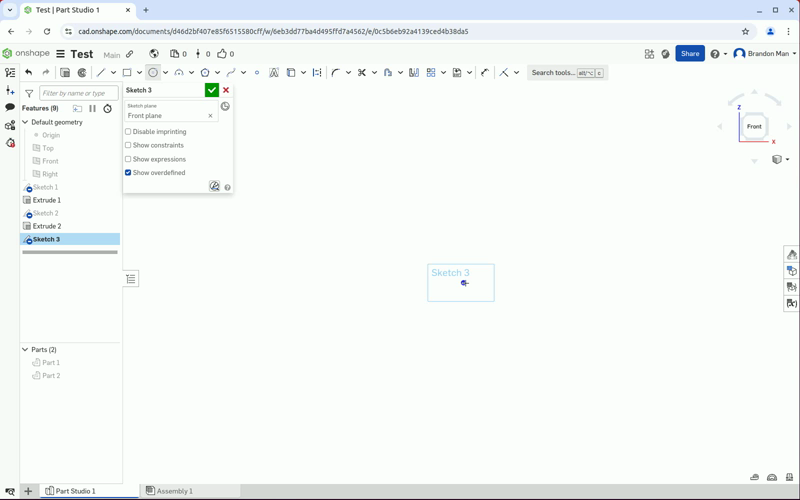
mouse_move(463, 282)
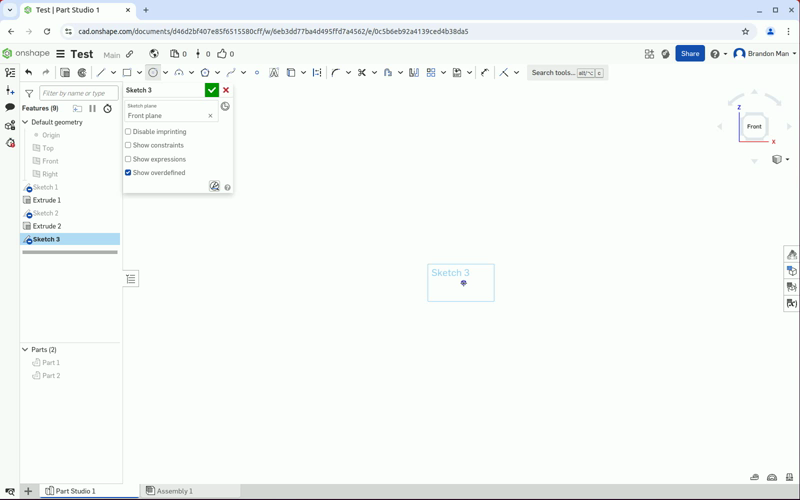
scroll(6)
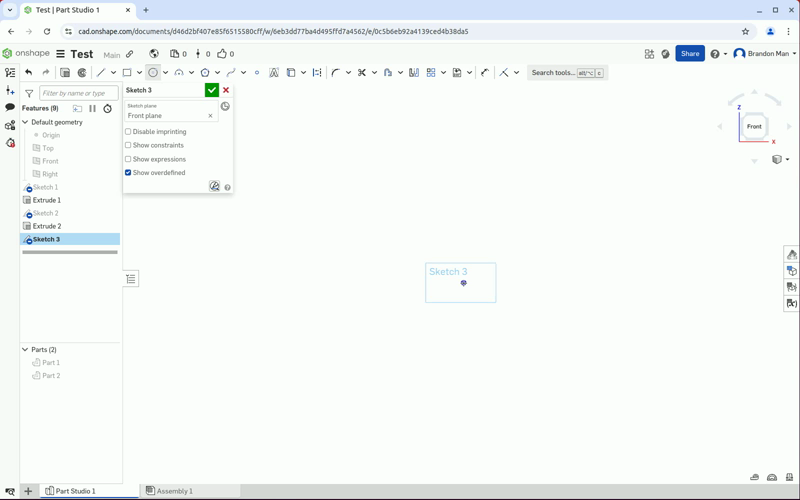
scroll(6)
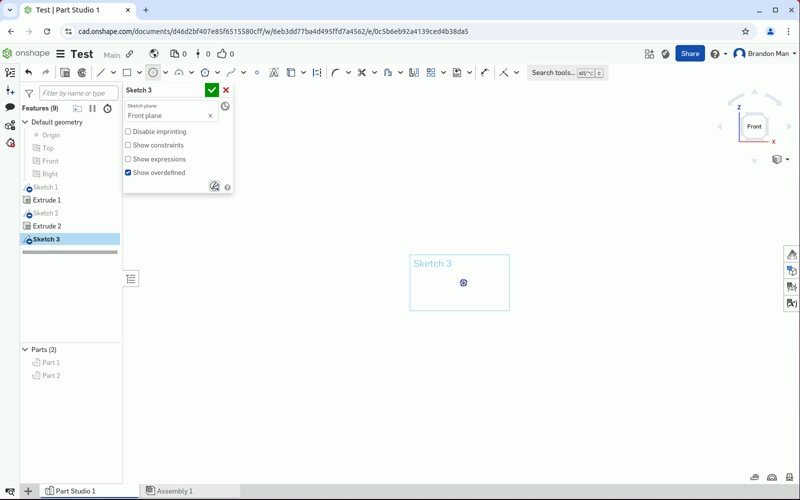
scroll(6)
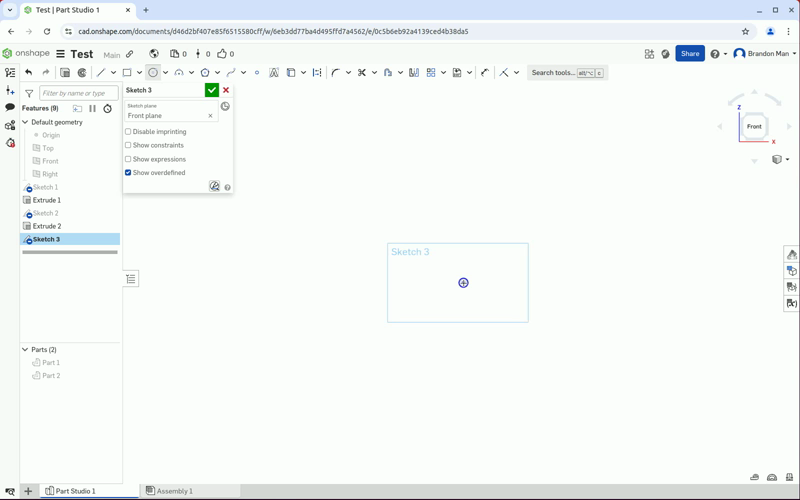
scroll(6)
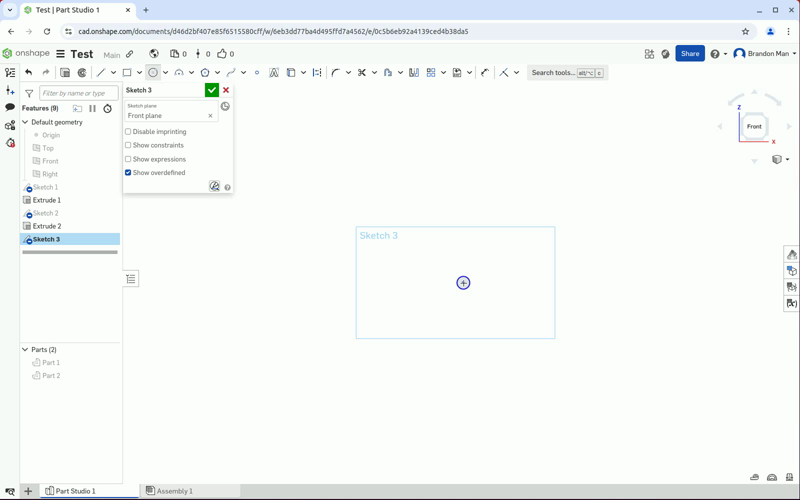
scroll(6)
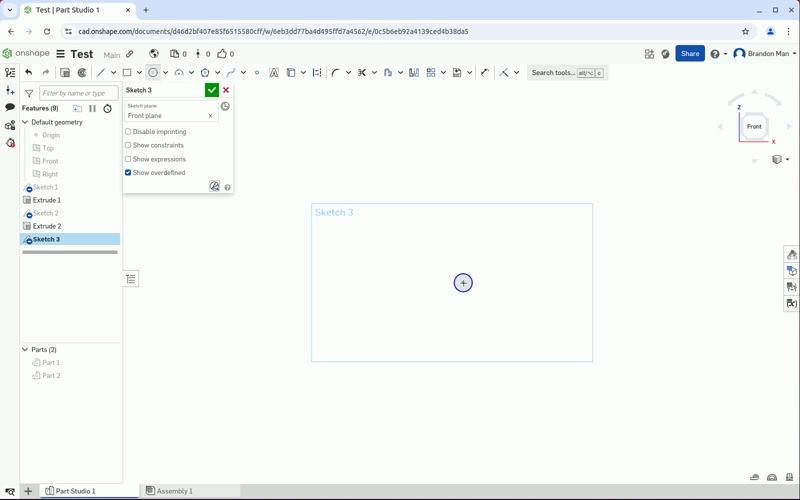
scroll(6)
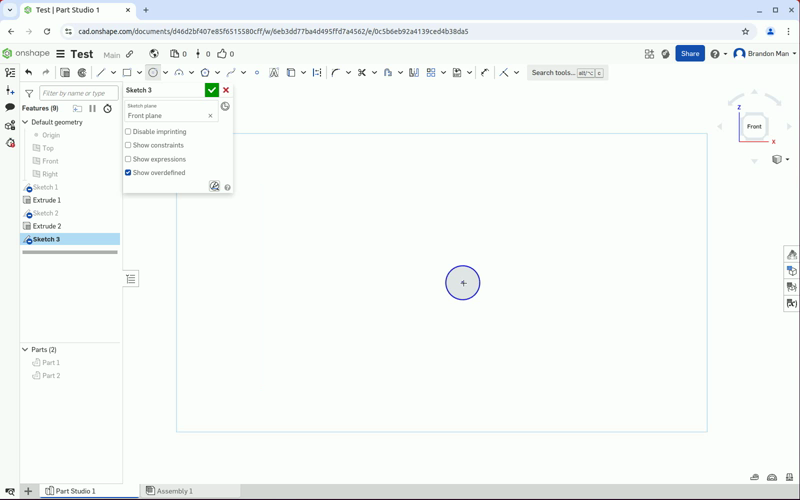
scroll(6)
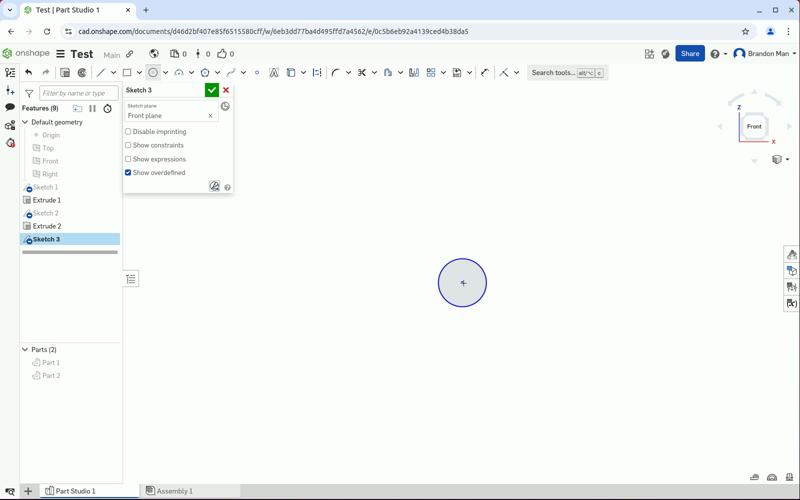
click(463, 282)
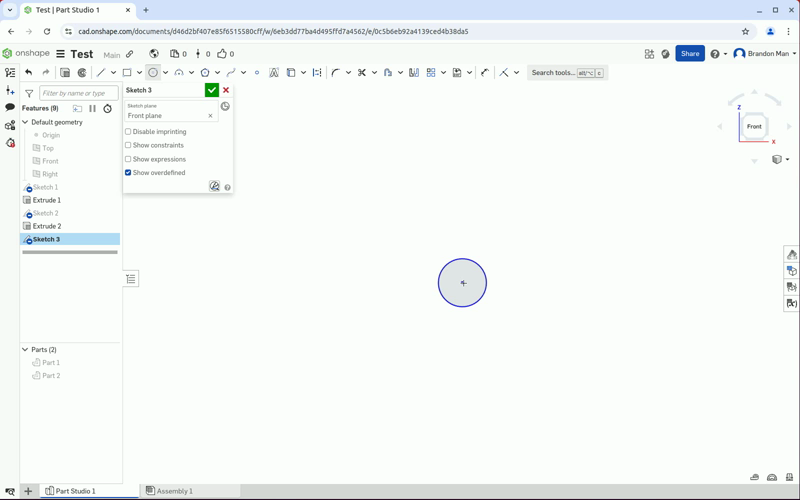
scroll(-6)
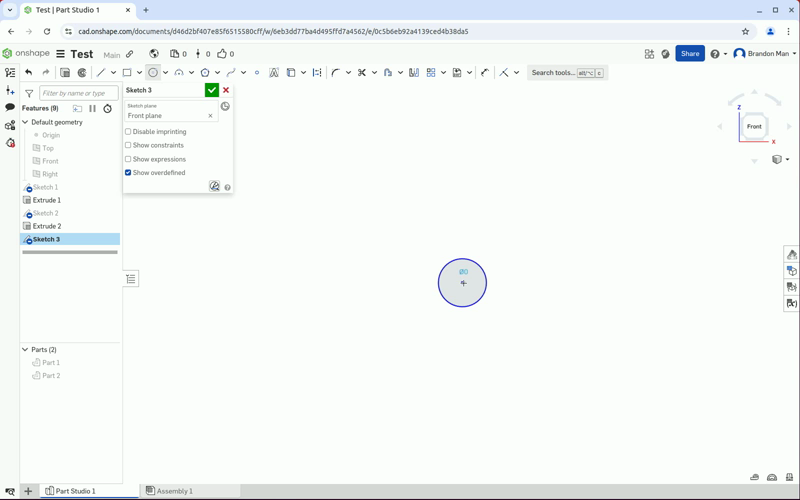
scroll(-6)
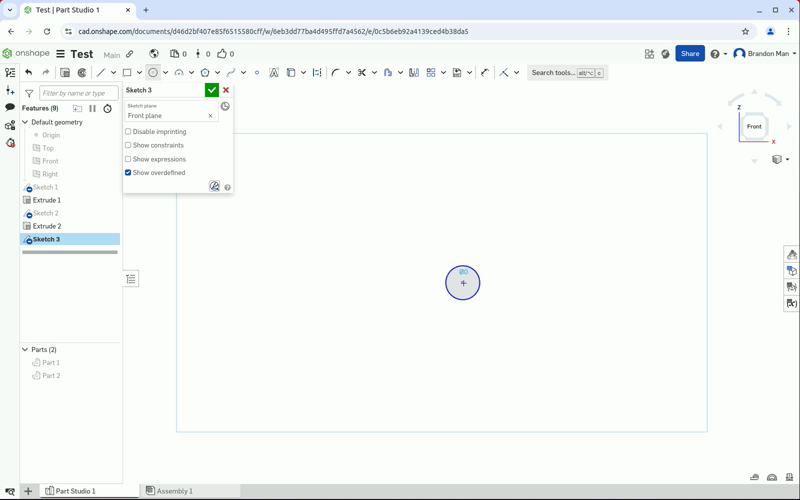
scroll(-6)
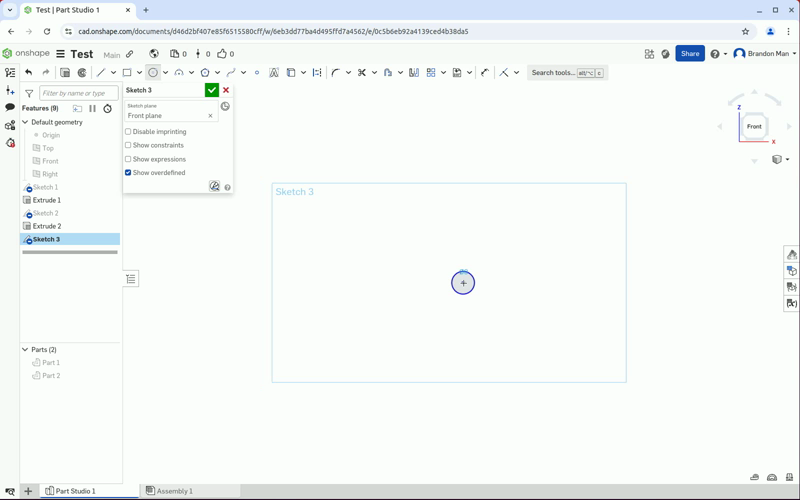
scroll(-6)
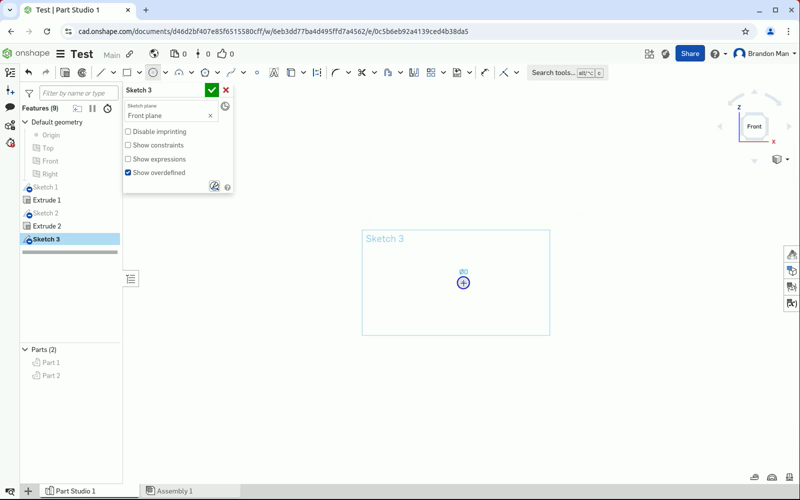
scroll(-6)
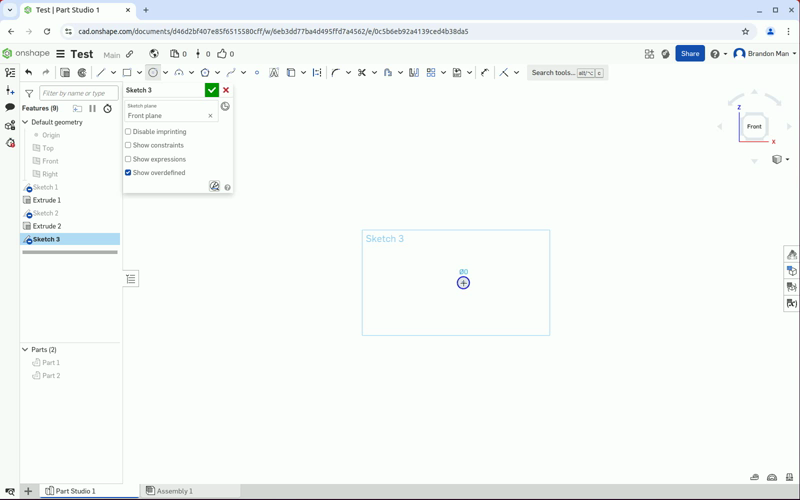
scroll(-6)
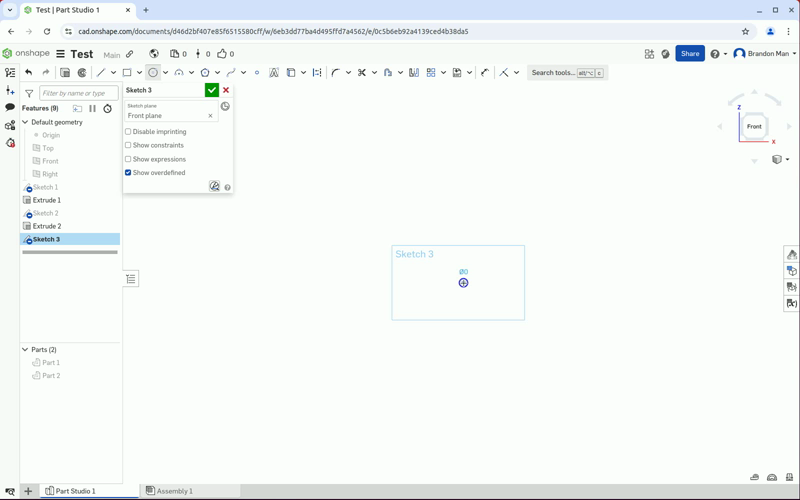
scroll(-6)
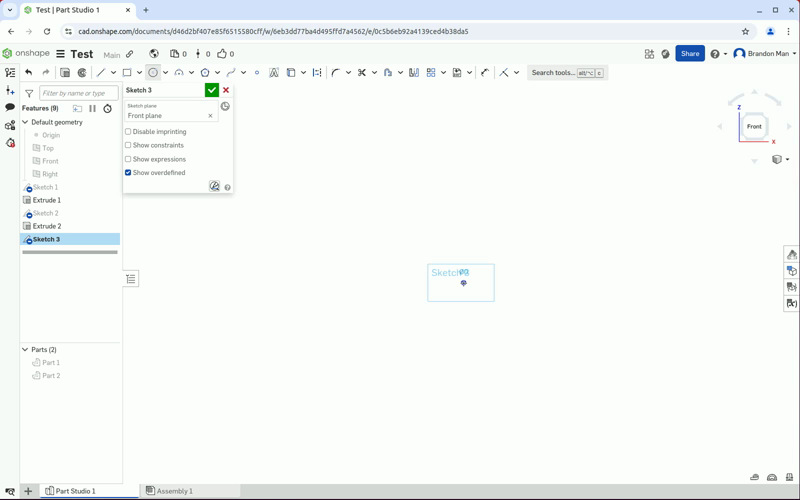
key_up(shift)
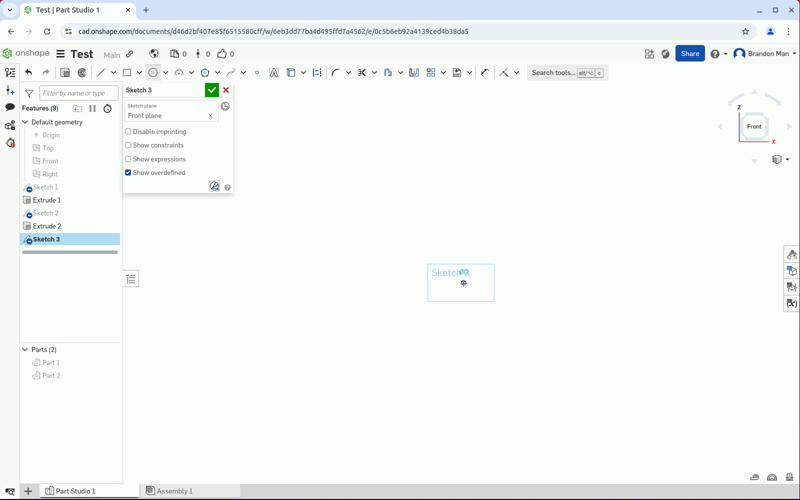
mouse_move(464, 282)
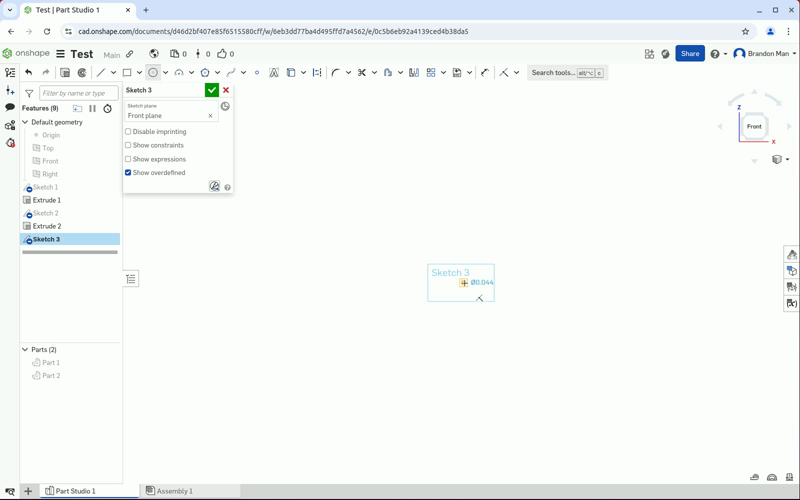
scroll(6)
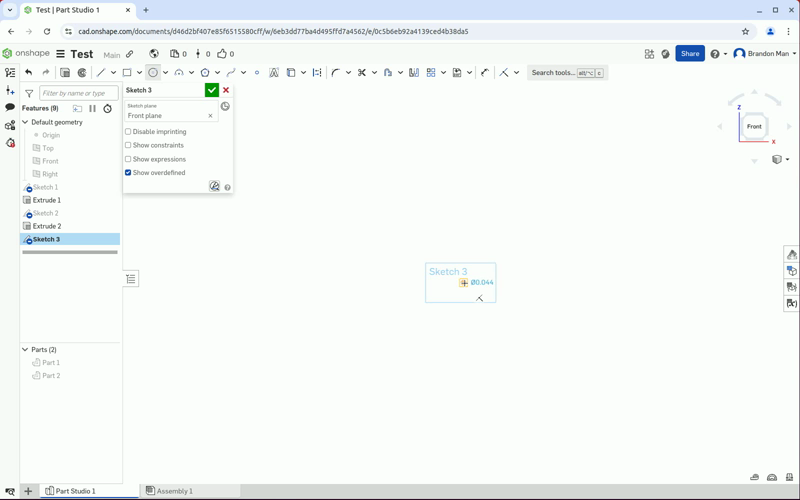
scroll(6)
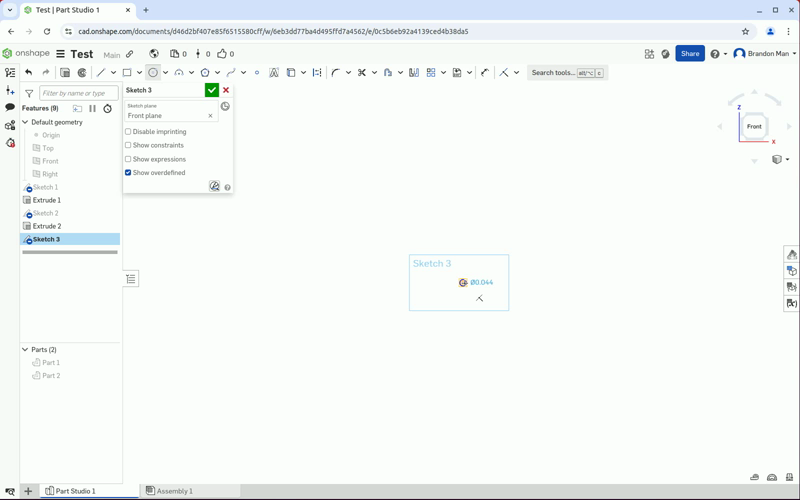
scroll(6)
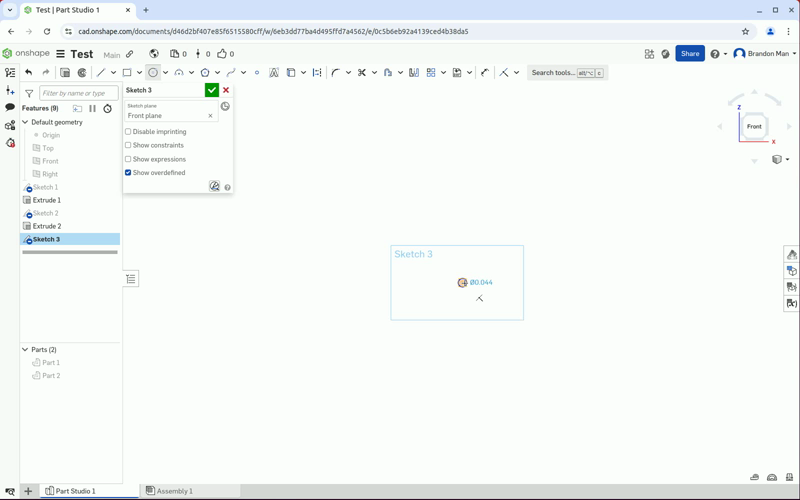
scroll(6)
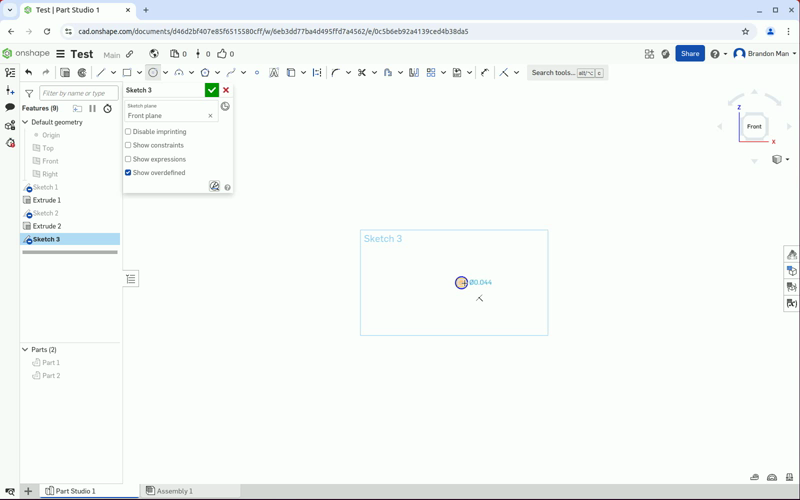
scroll(6)
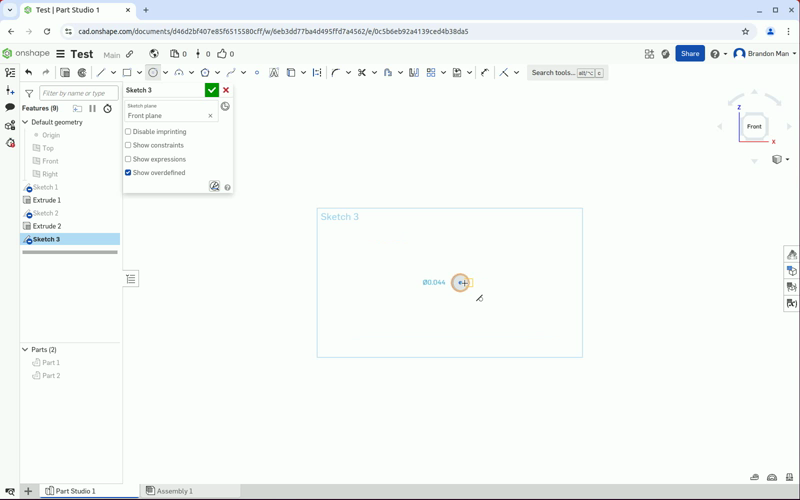
scroll(6)
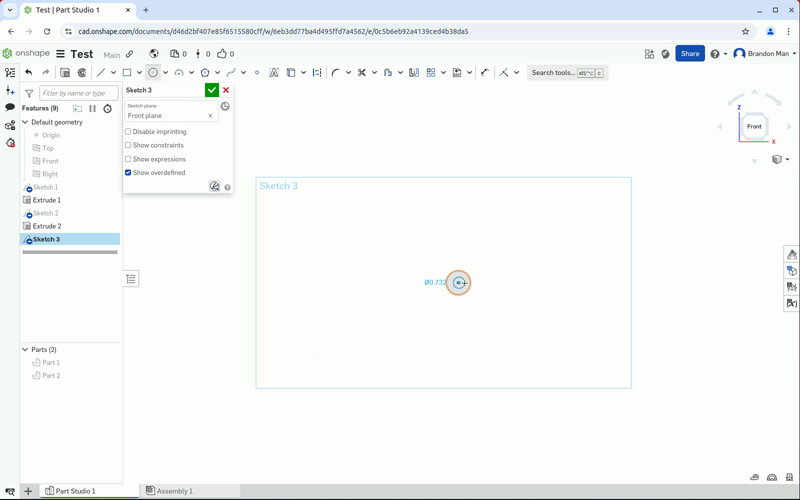
scroll(6)
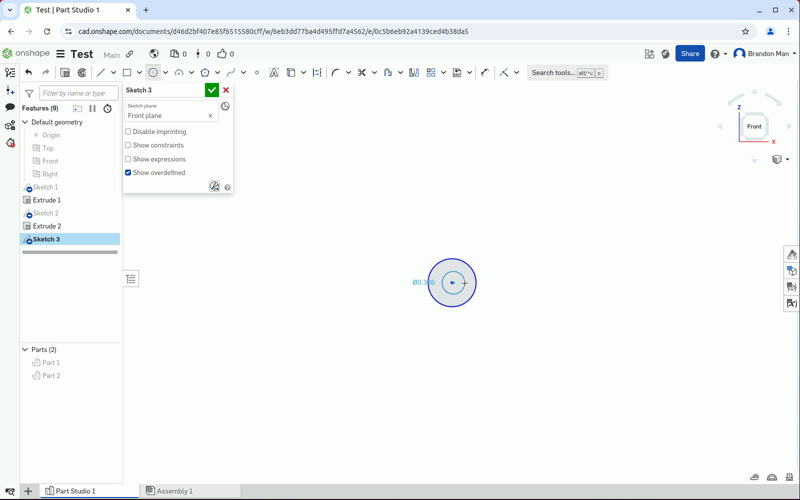
click(464, 282)
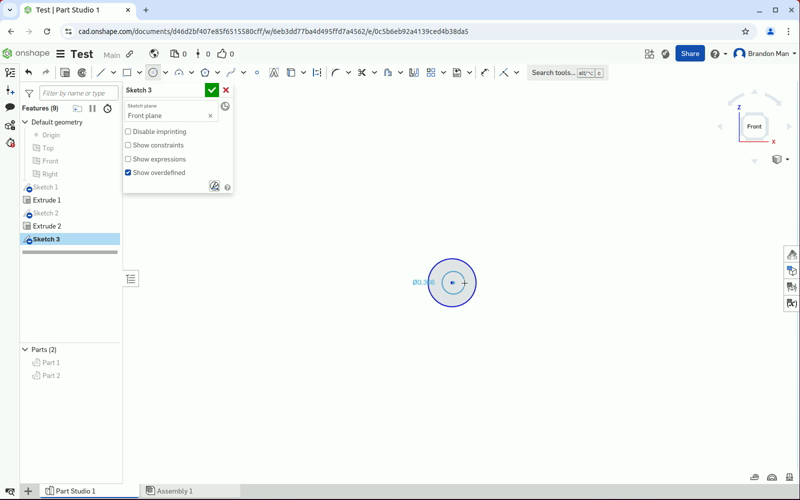
scroll(-6)
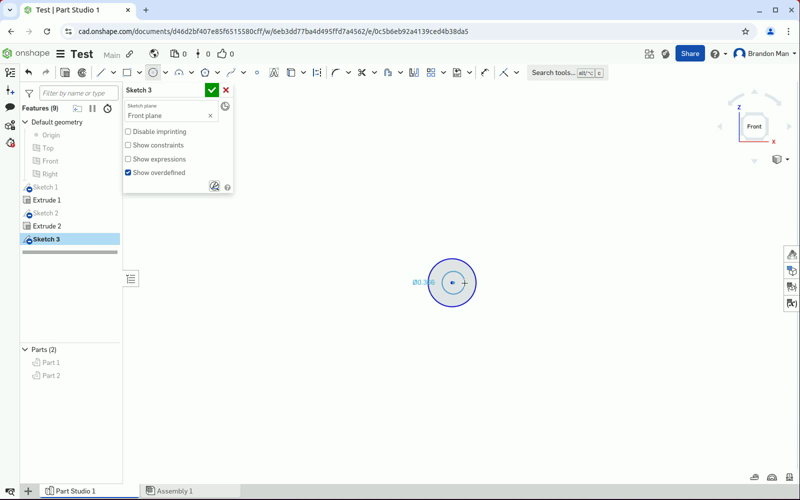
scroll(-6)
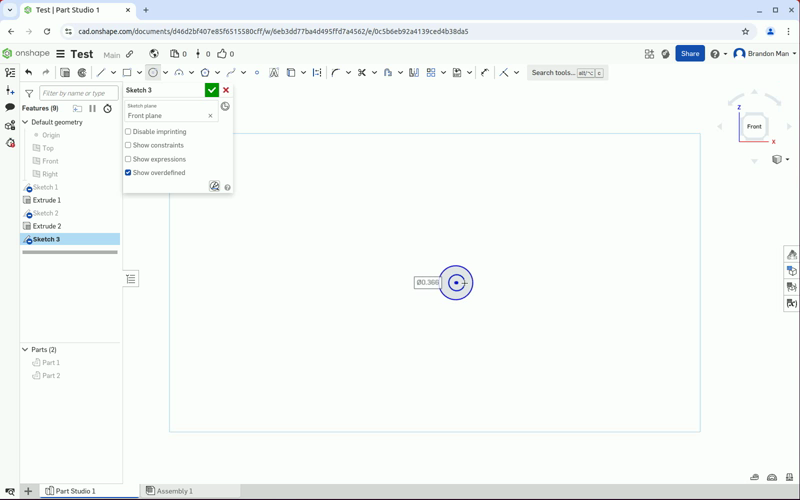
scroll(-6)
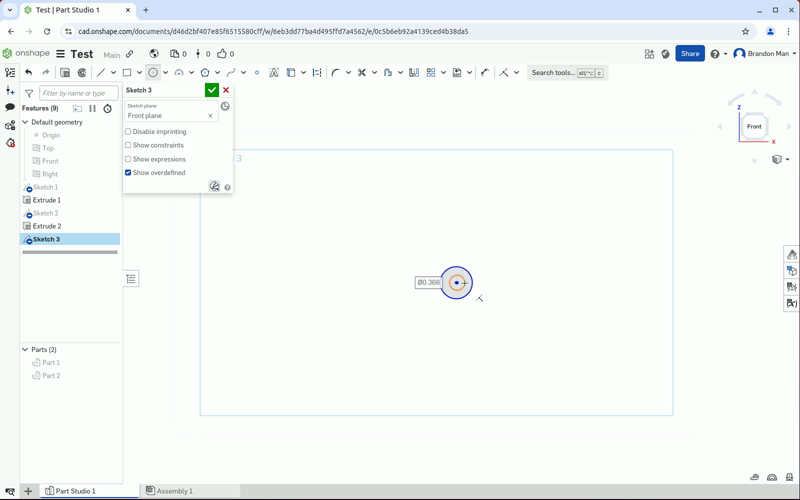
scroll(-6)
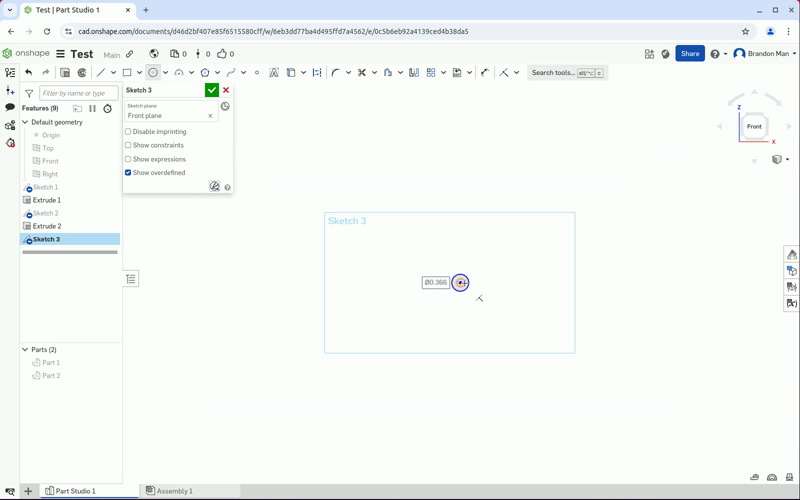
scroll(-6)
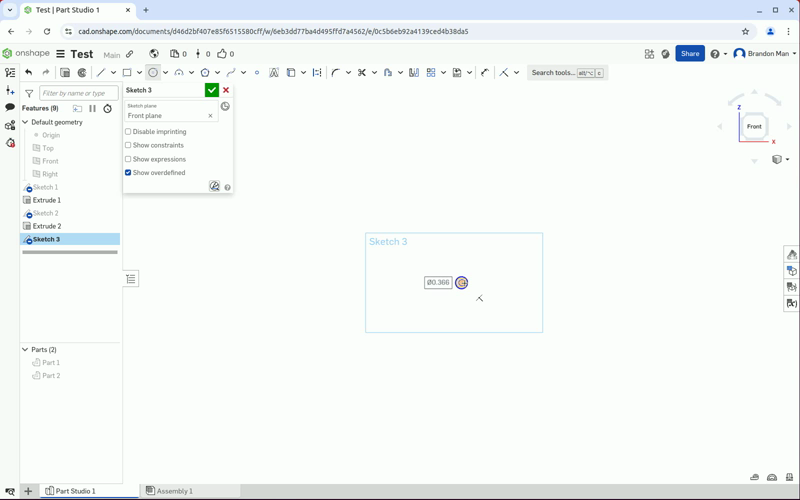
scroll(-6)
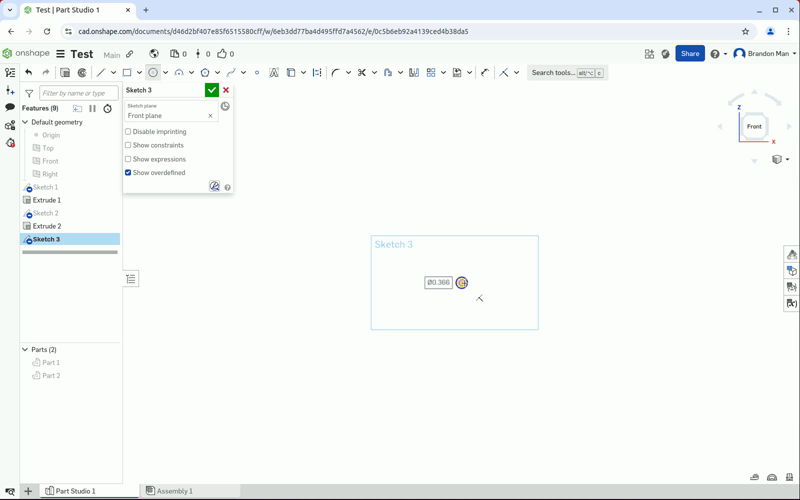
scroll(-6)
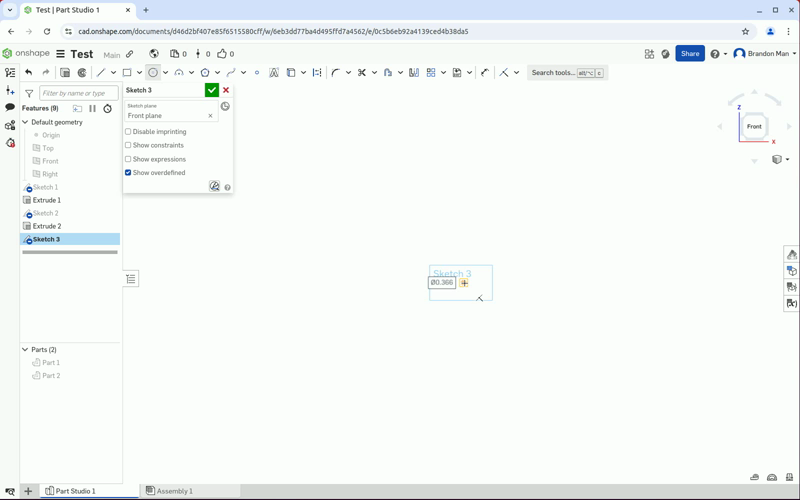
key(esc)
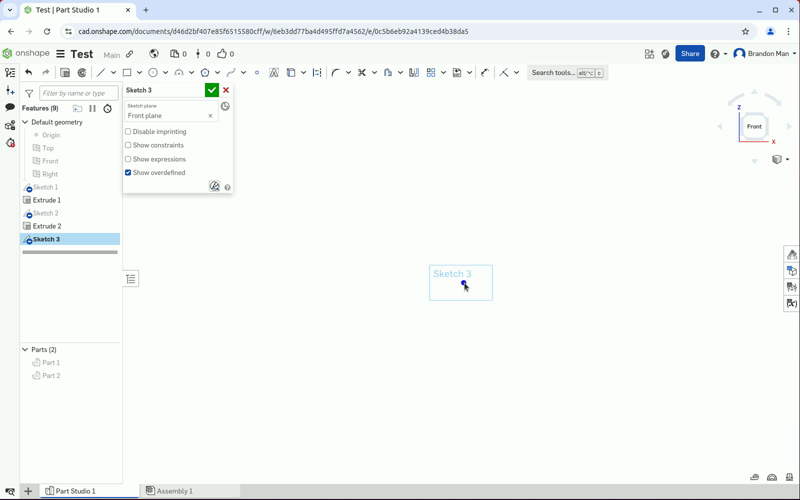
mouse_move(462, 283)
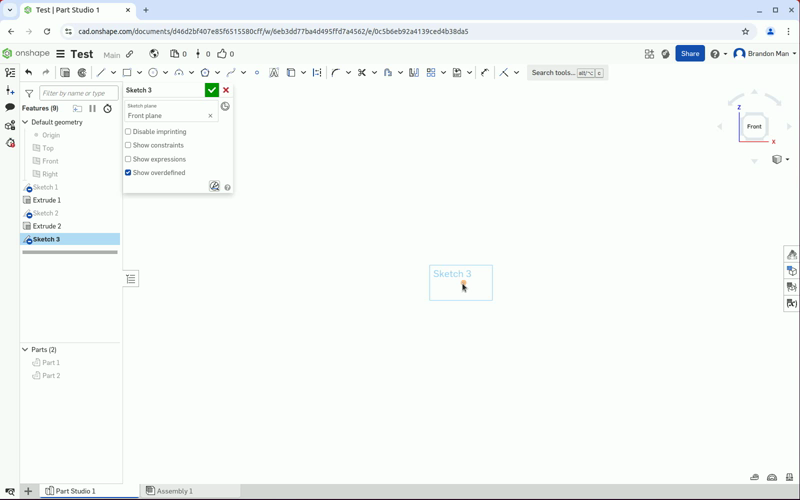
scroll(6)
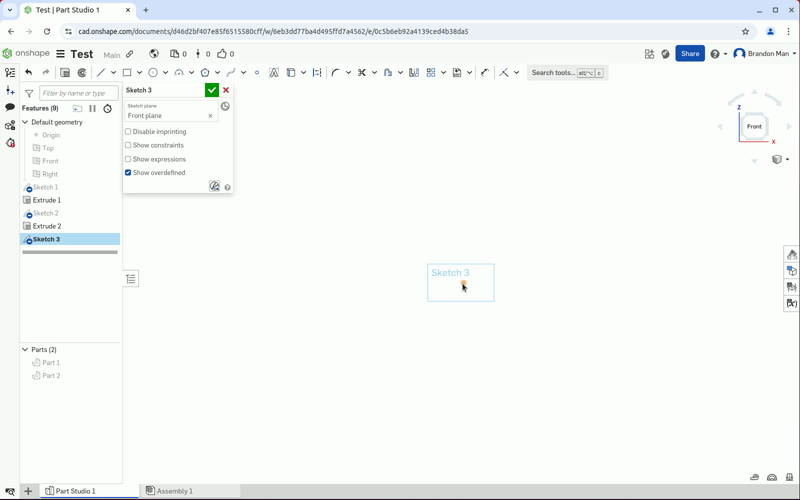
scroll(6)
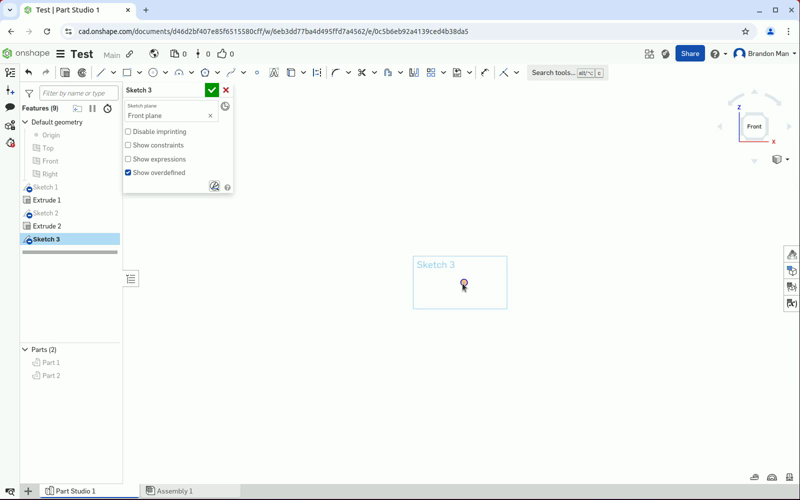
scroll(6)
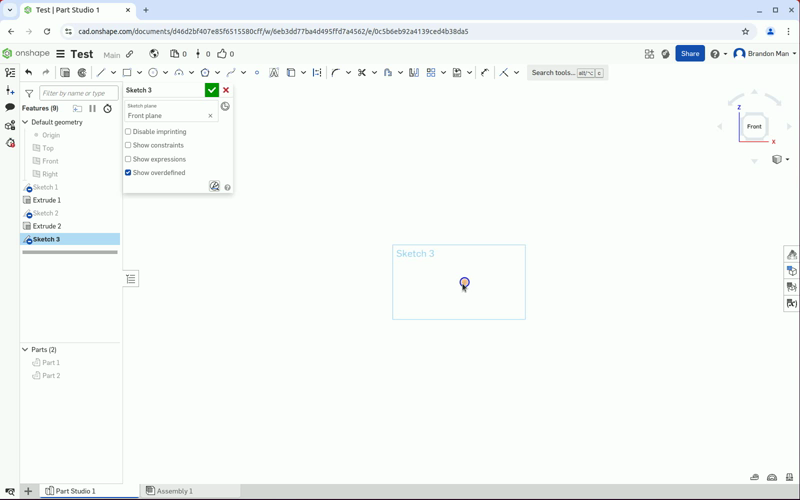
scroll(6)
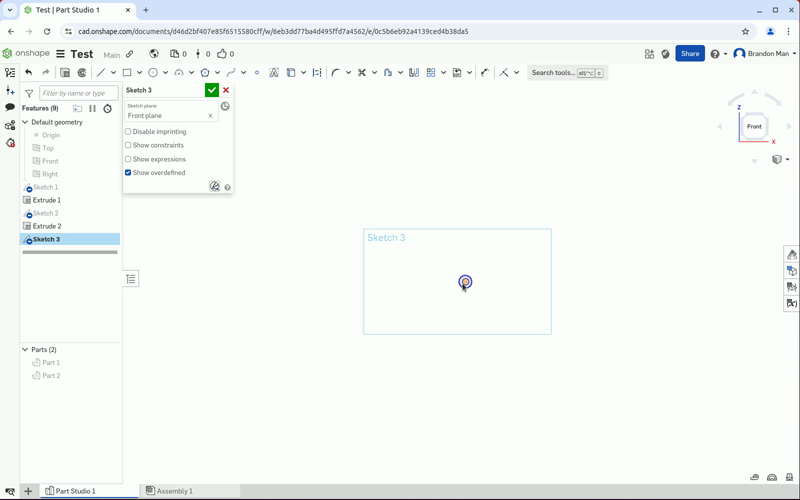
scroll(6)
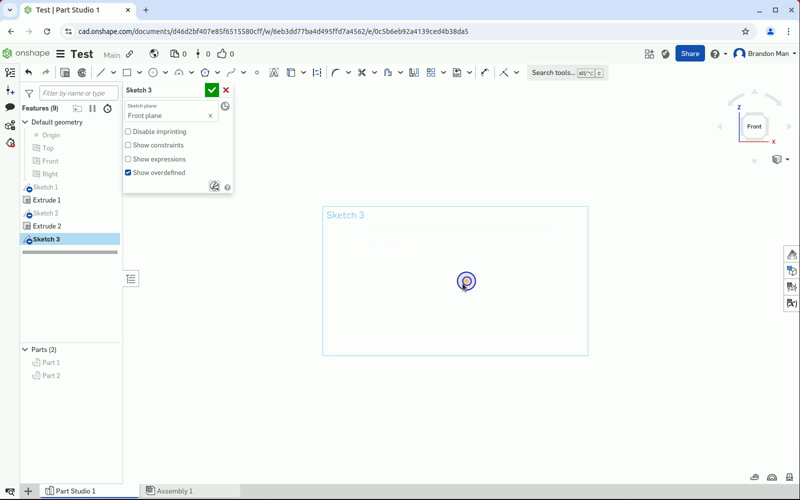
scroll(6)
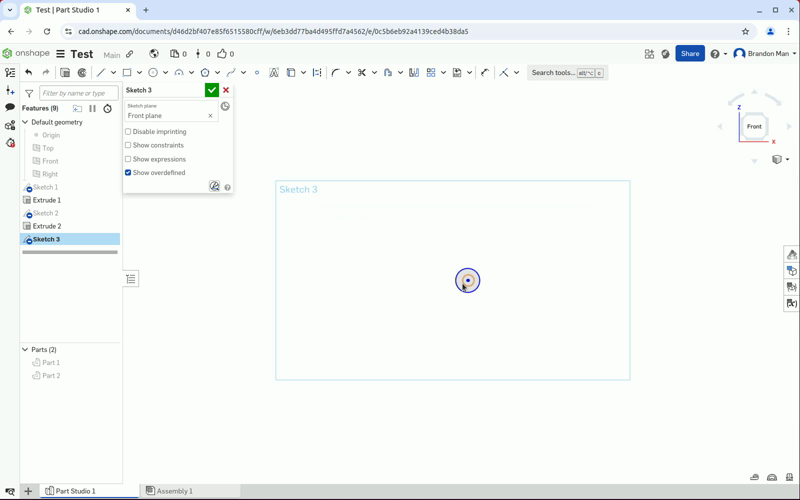
scroll(6)
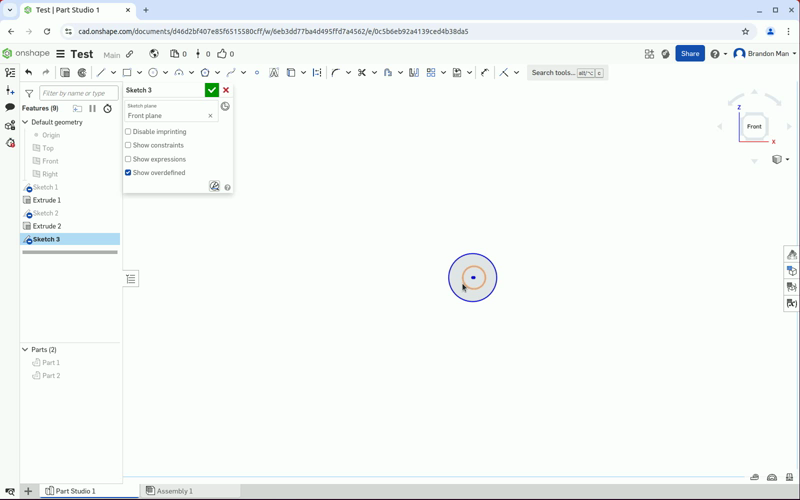
click(462, 283)
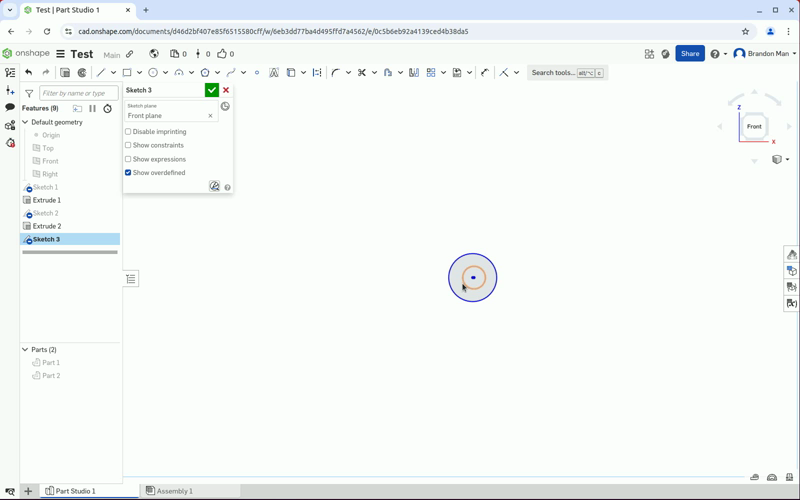
scroll(-6)
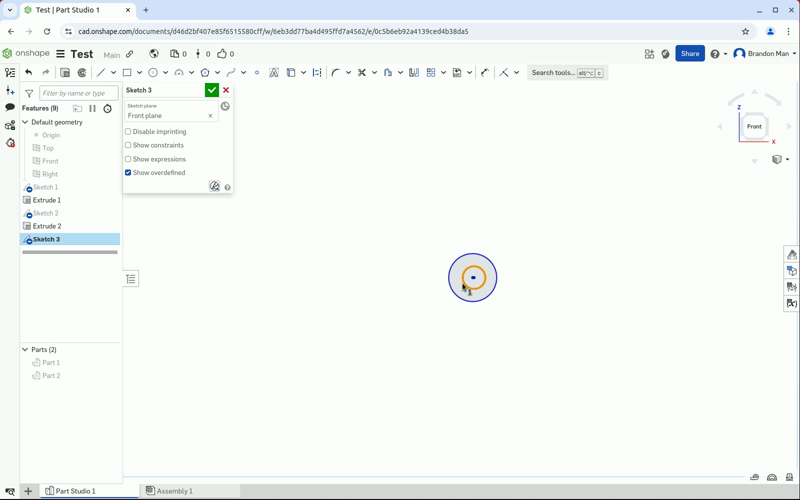
scroll(-6)
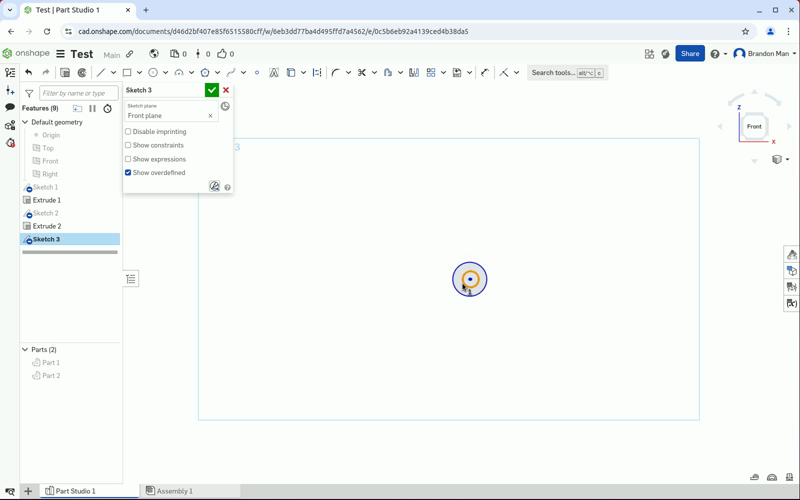
scroll(-6)
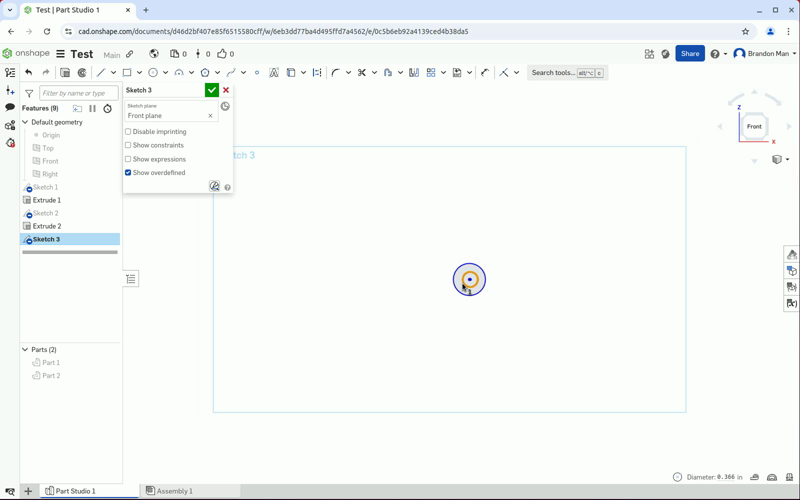
scroll(-6)
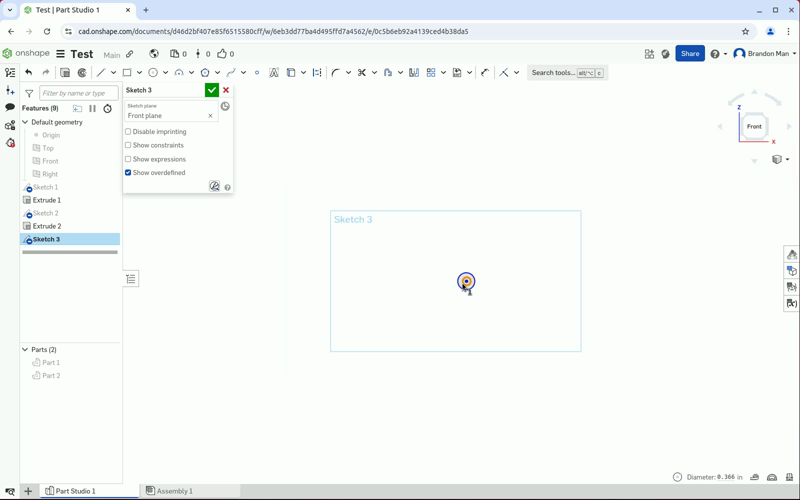
scroll(-6)
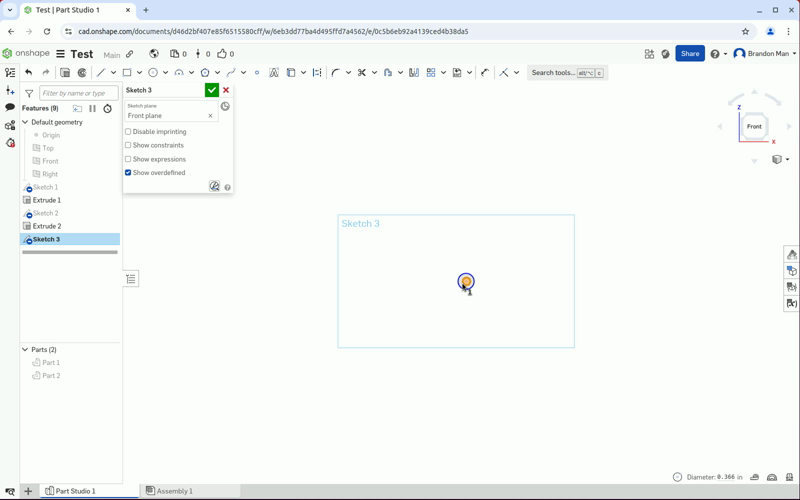
scroll(-6)
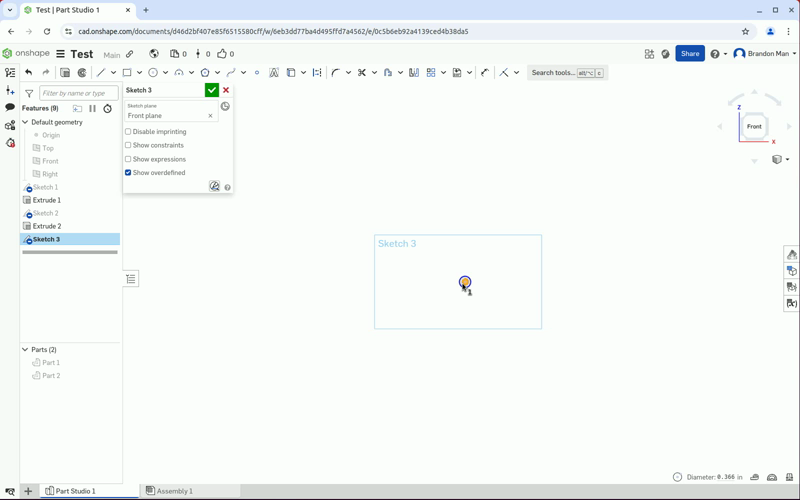
scroll(-6)
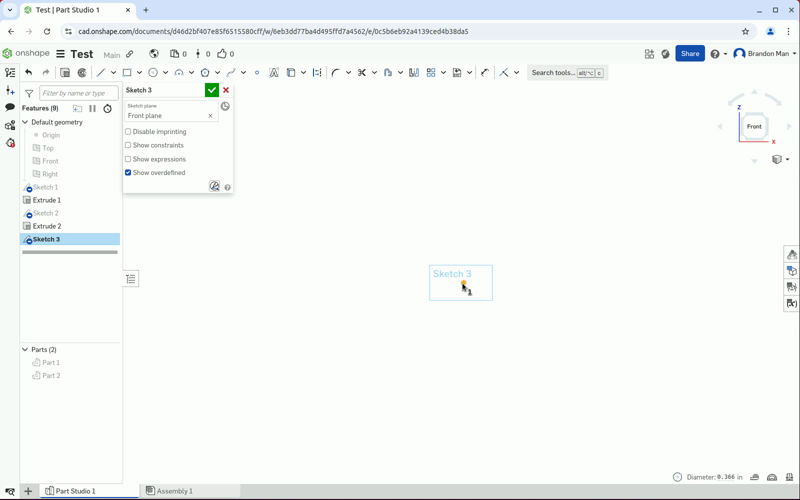
mouse_move(73, 352)
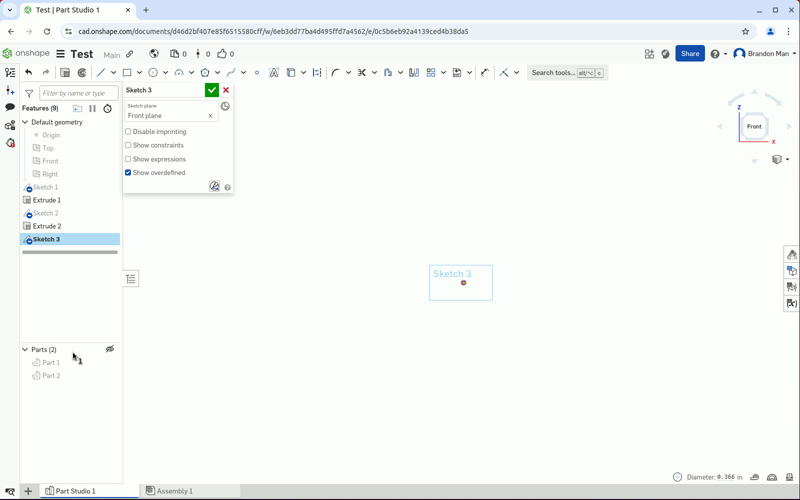
key(shift+y)
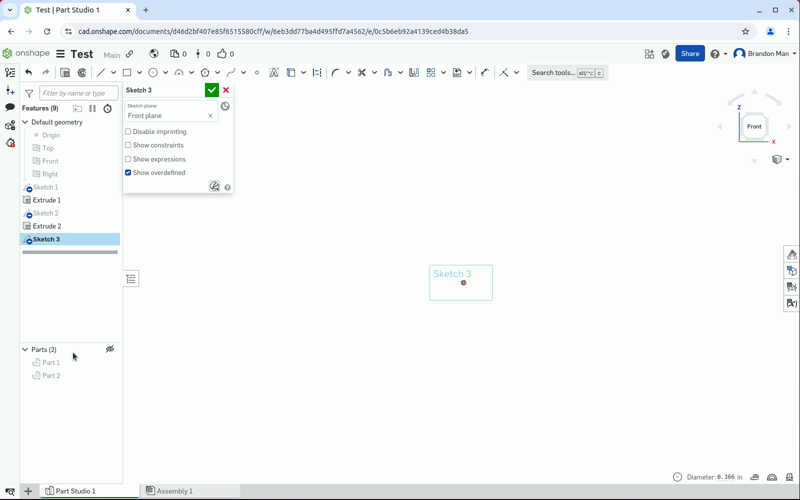
key(shift+e)
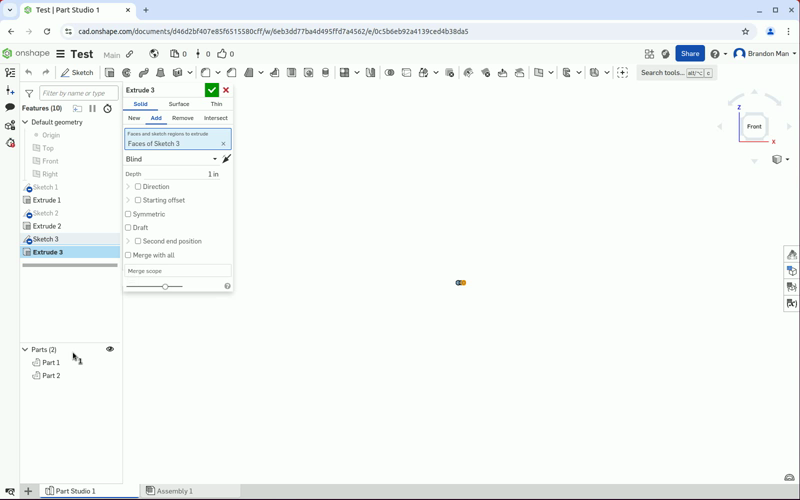
mouse_move(143, 106)
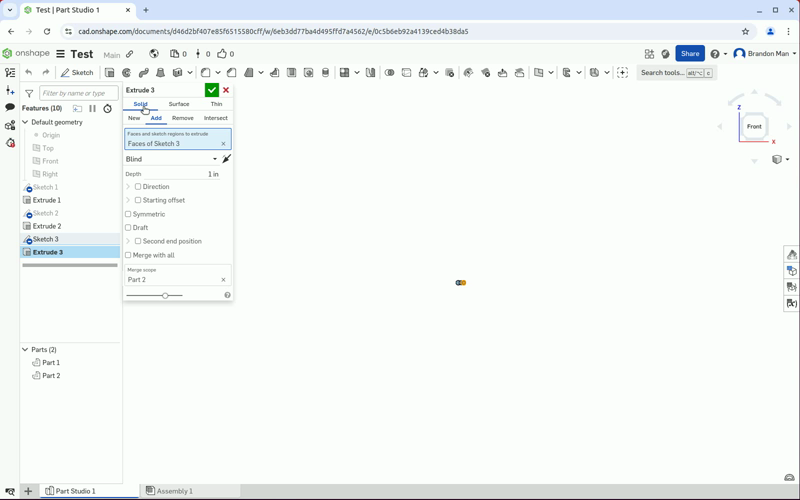
click(143, 106)
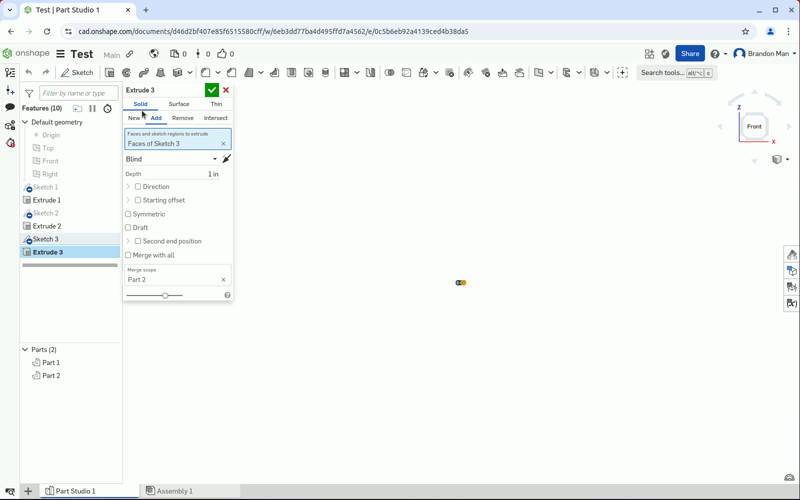
mouse_move(137, 120)
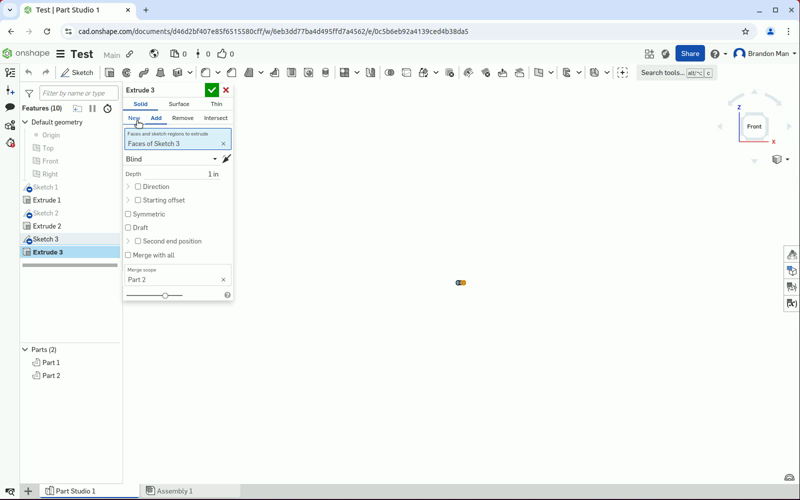
click(137, 120)
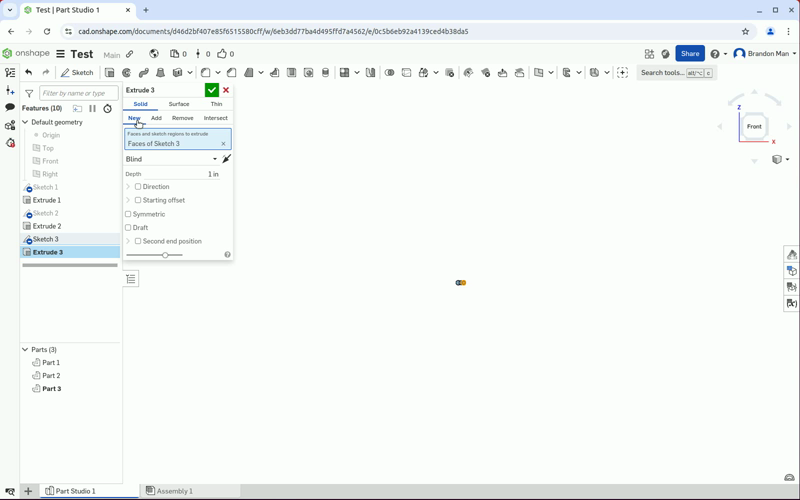
key(tab, 4)
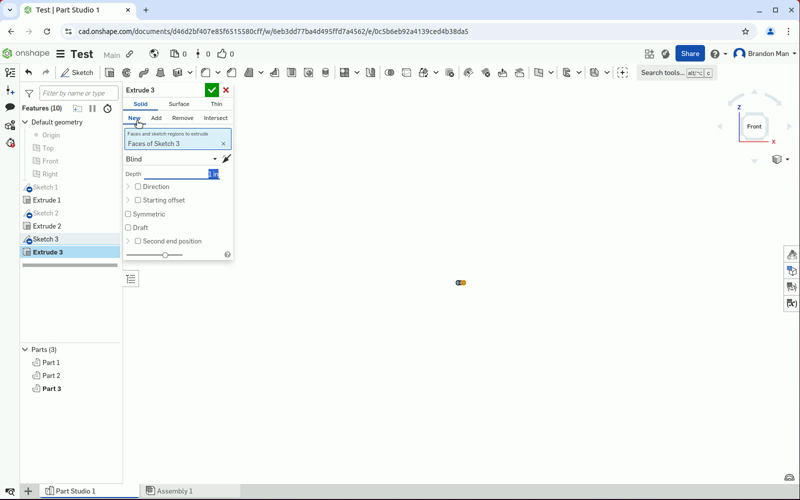
text(0.963)
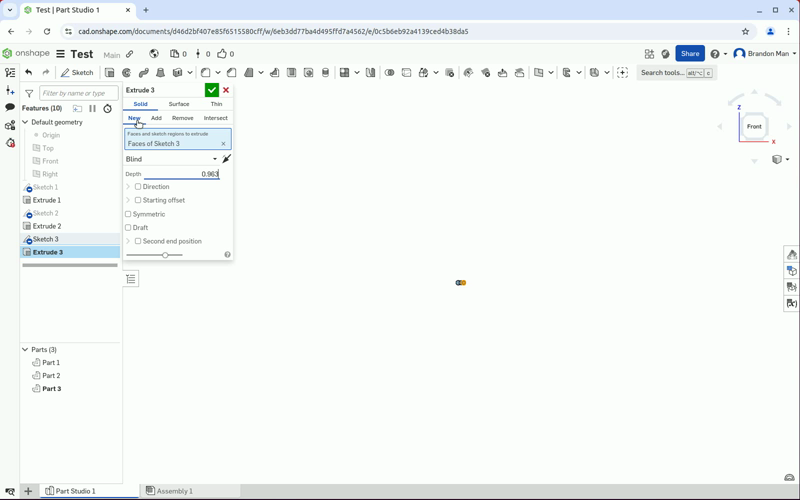
key(enter)
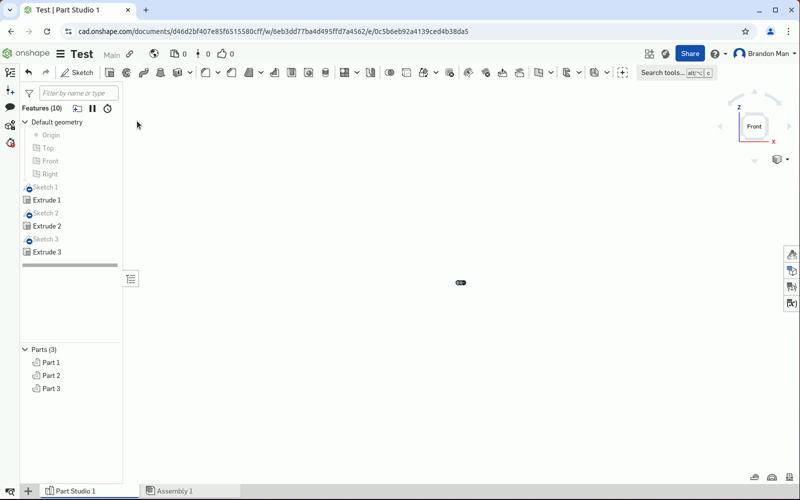
key(shift+h)
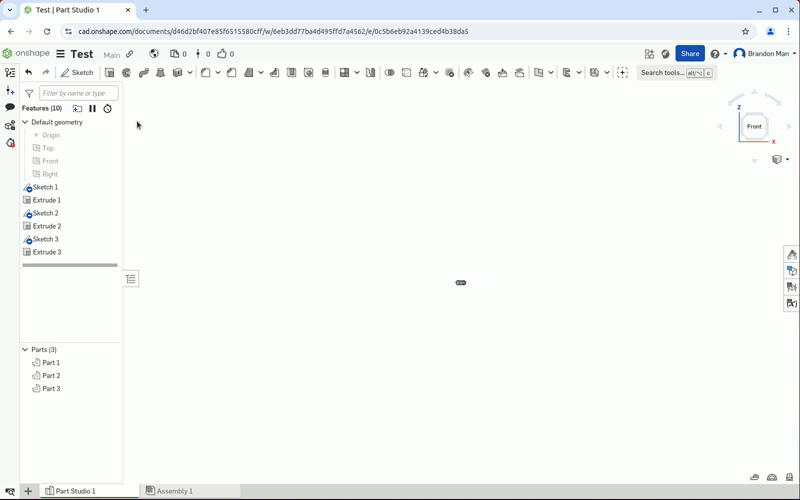
key(shift+h)
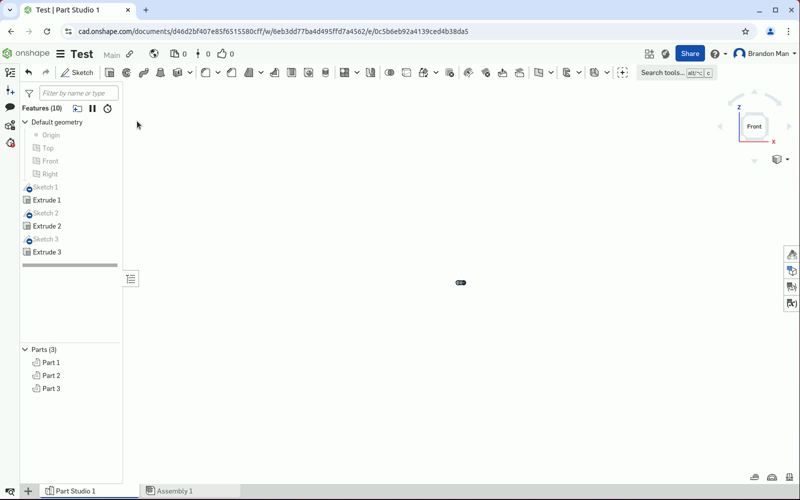
mouse_move(73, 189)
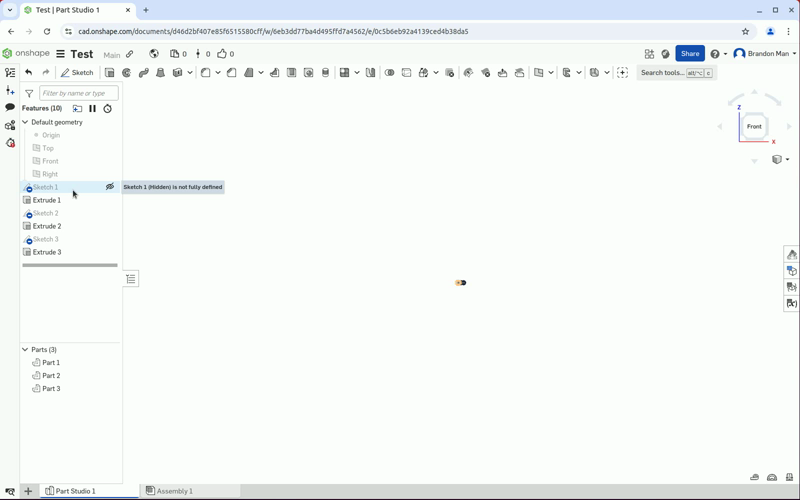
click(73, 189)
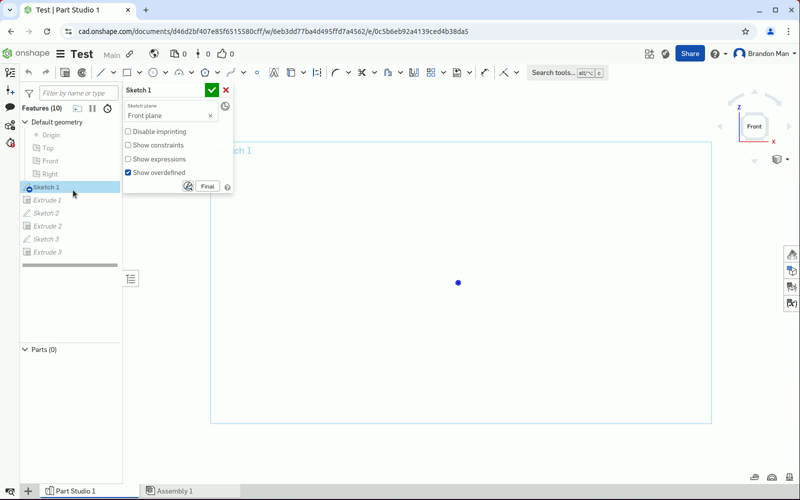
mouse_move(229, 92)
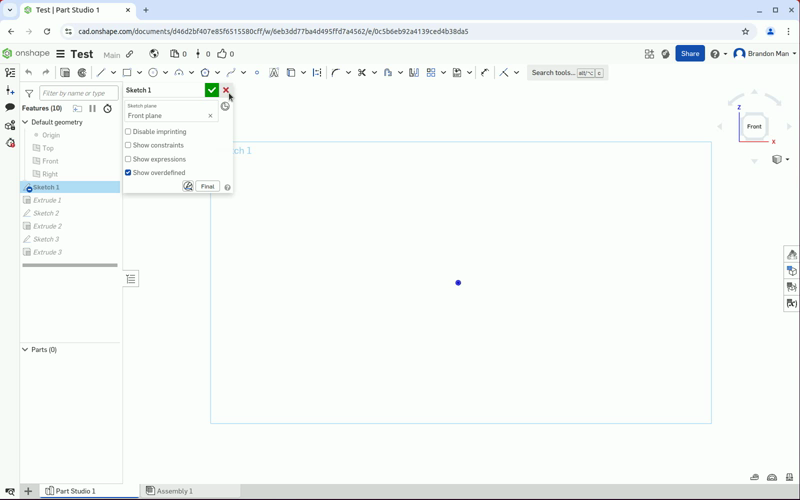
click(229, 92)
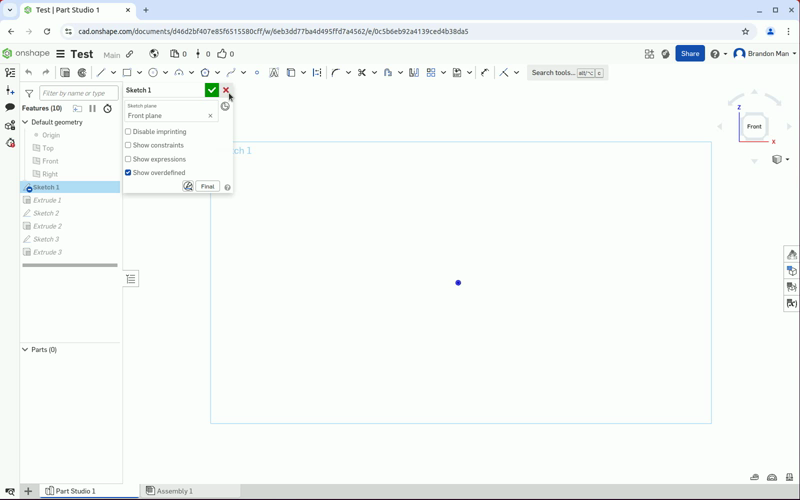
key(shift+s)
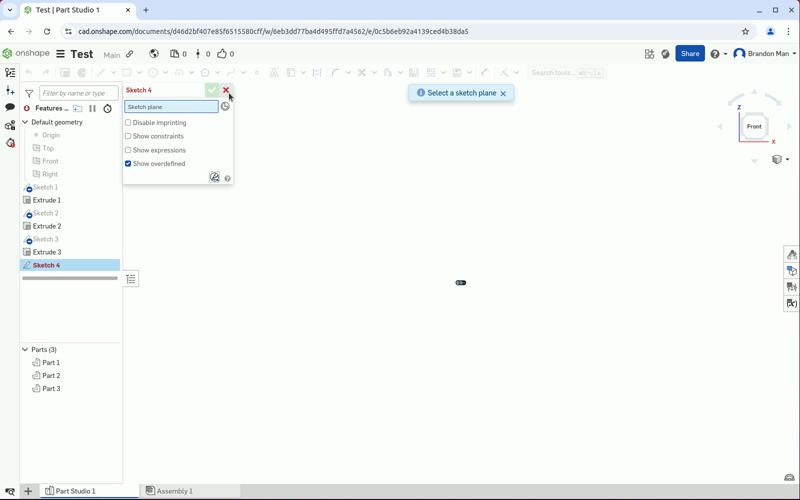
mouse_move(73, 163)
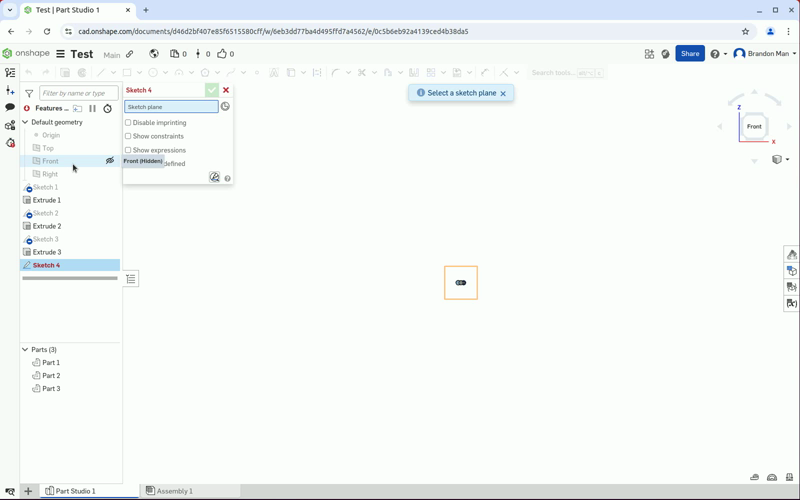
click(73, 163)
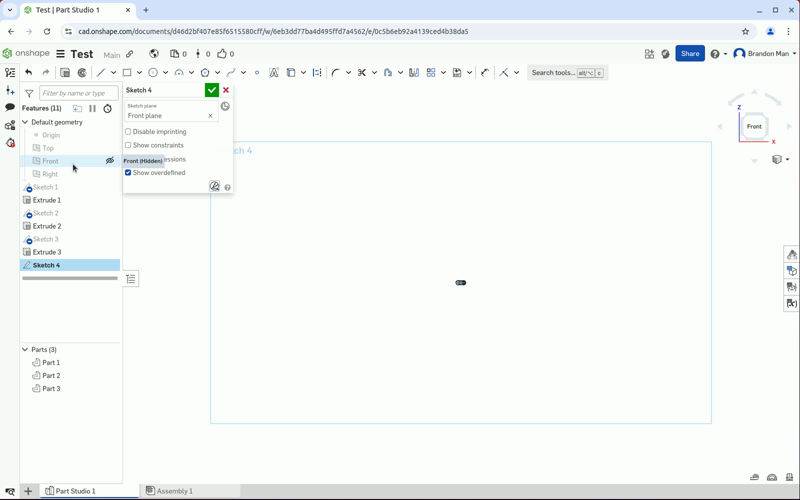
mouse_move(73, 352)
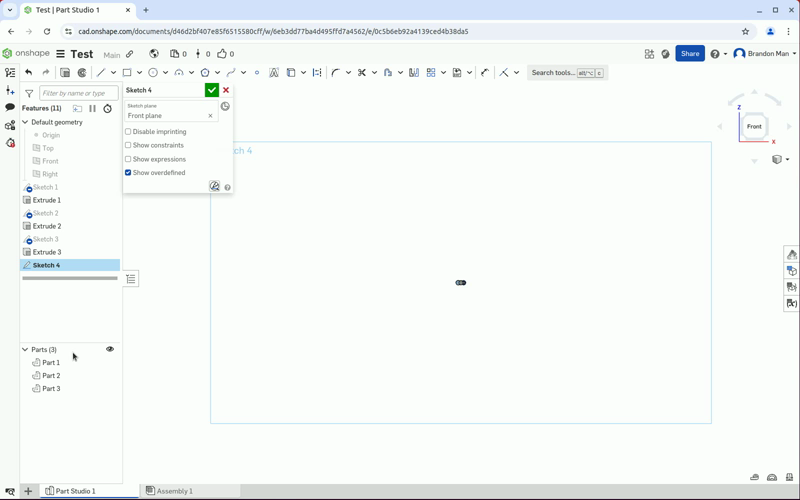
key(y)
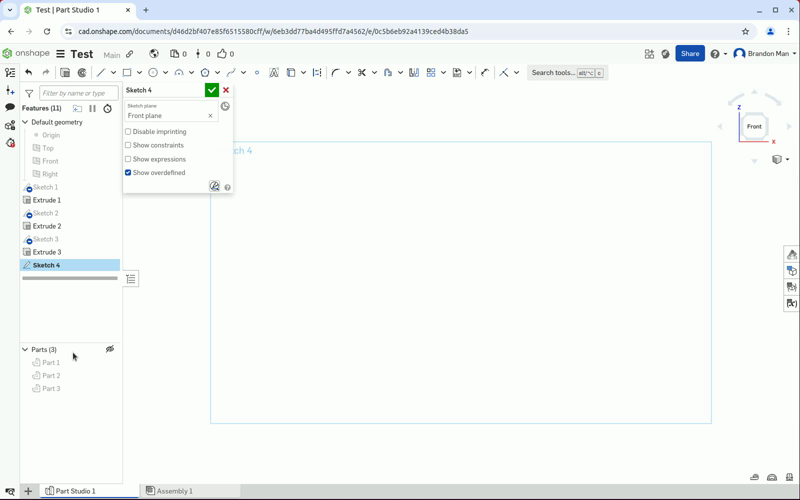
key(c)
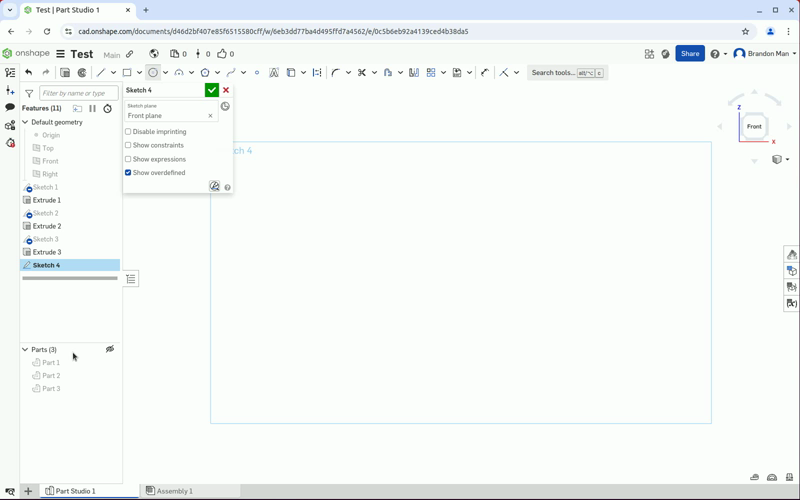
key_down(shift)
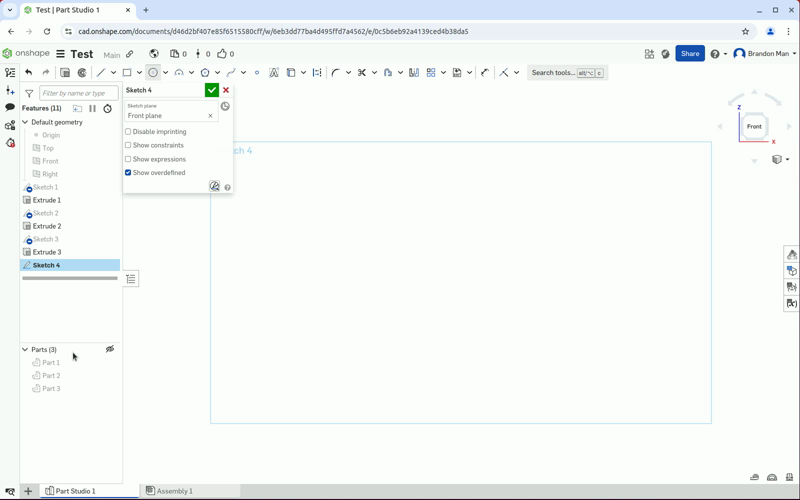
mouse_move(467, 282)
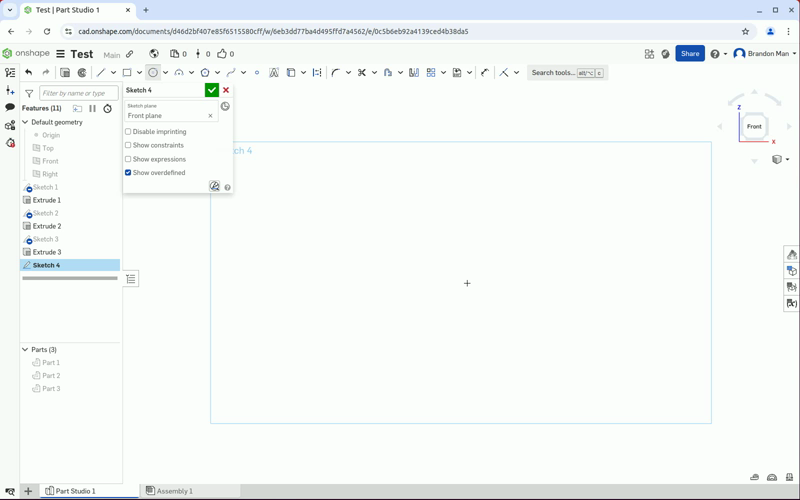
click(467, 282)
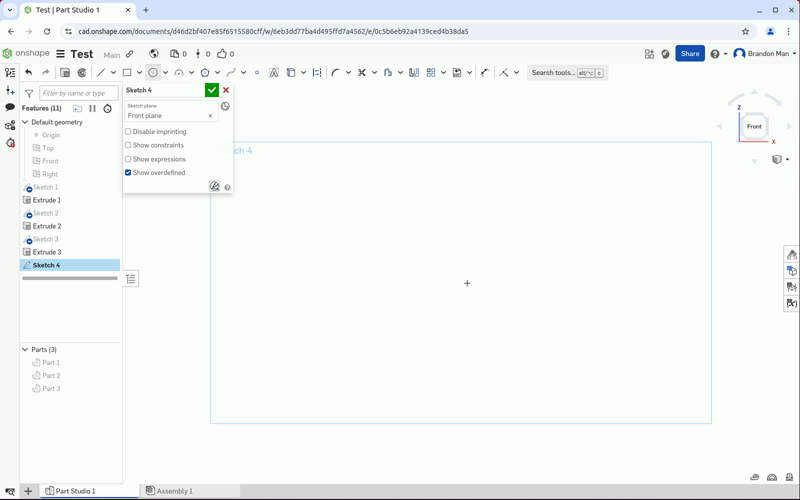
key_up(shift)
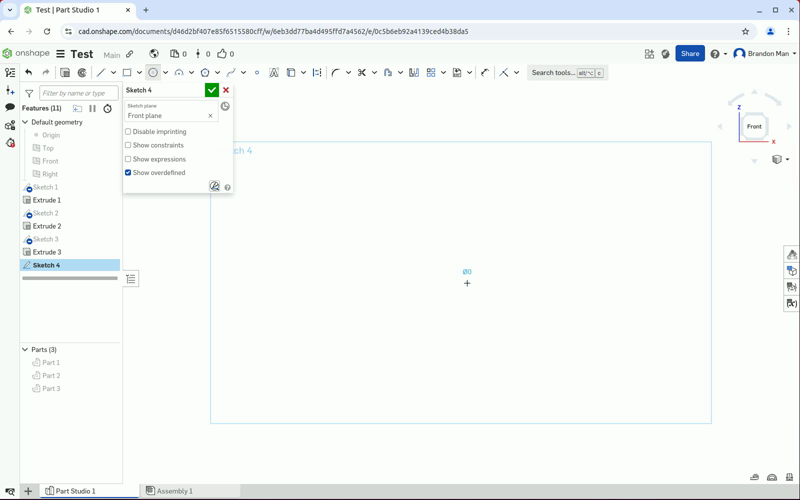
mouse_move(468, 282)
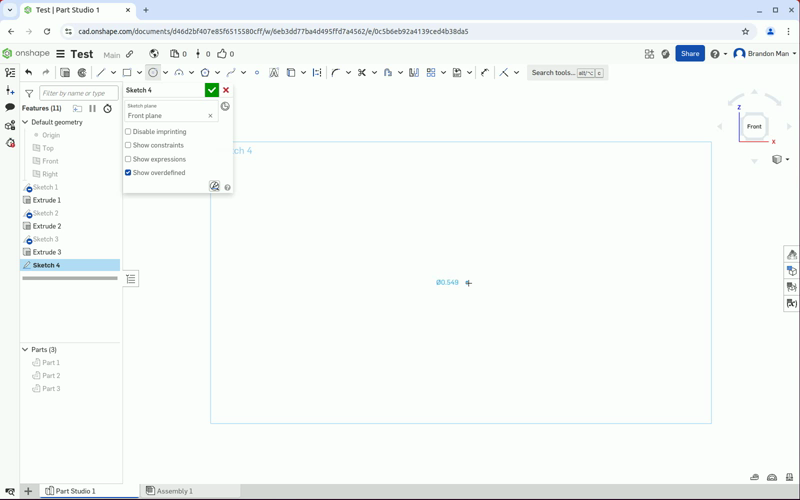
scroll(6)
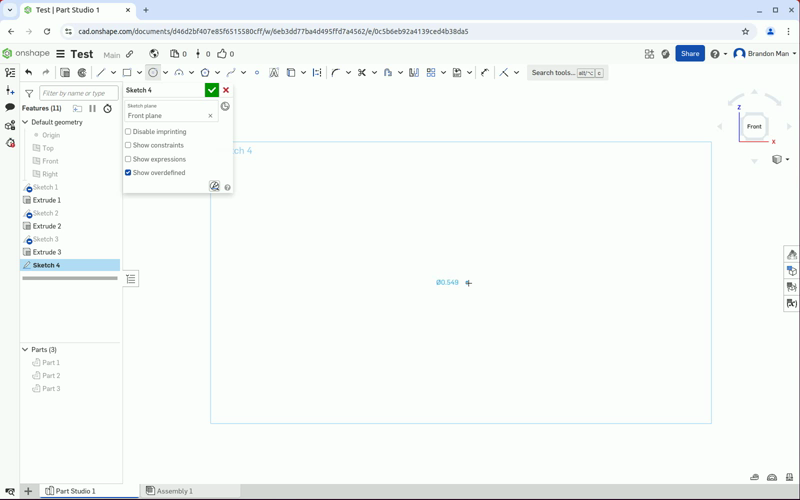
scroll(6)
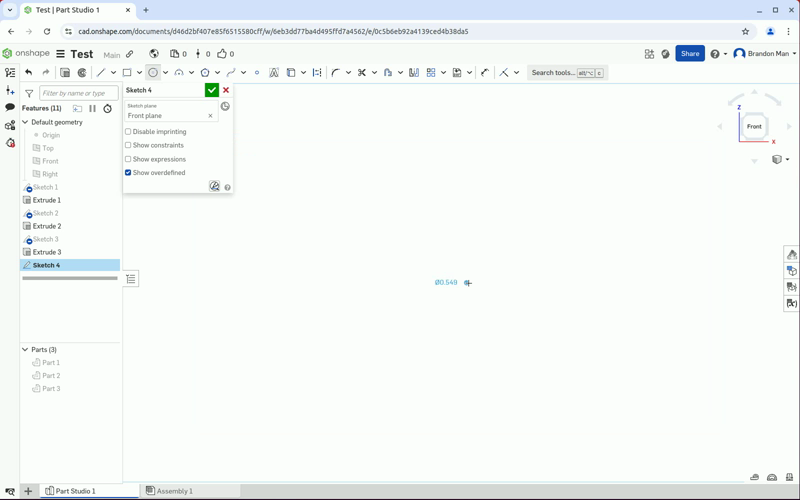
scroll(6)
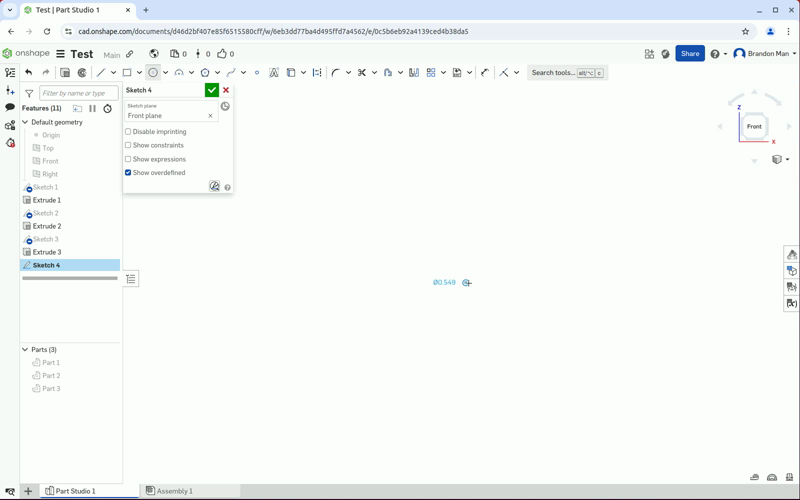
scroll(6)
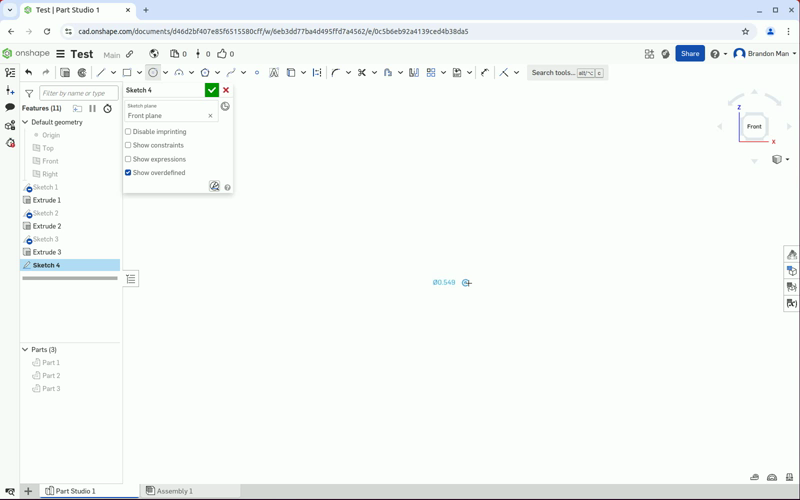
scroll(6)
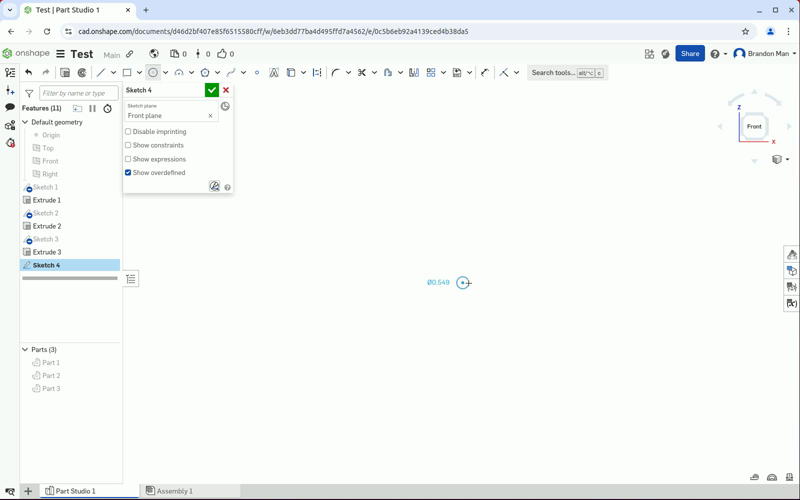
scroll(6)
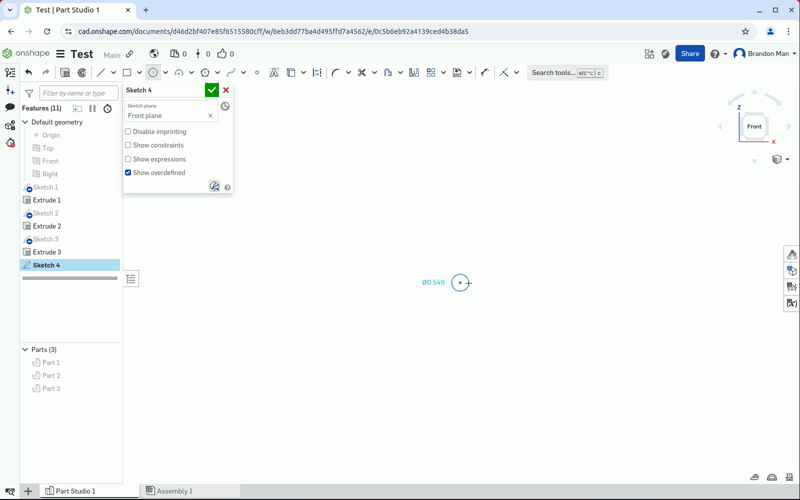
scroll(6)
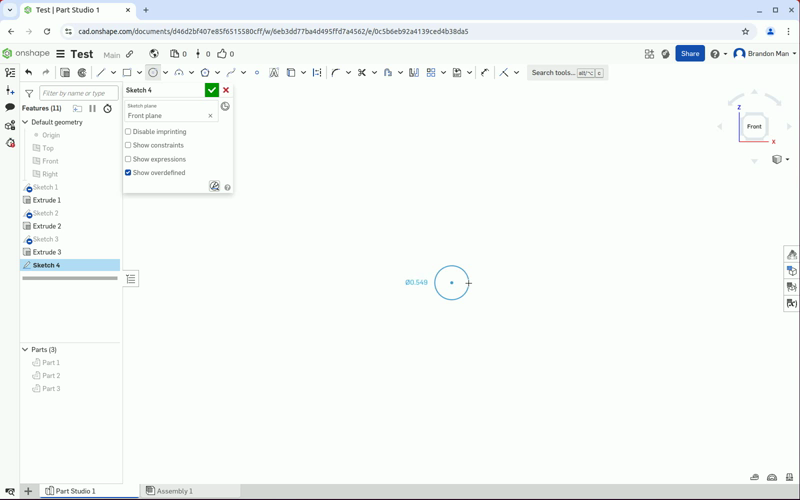
click(468, 282)
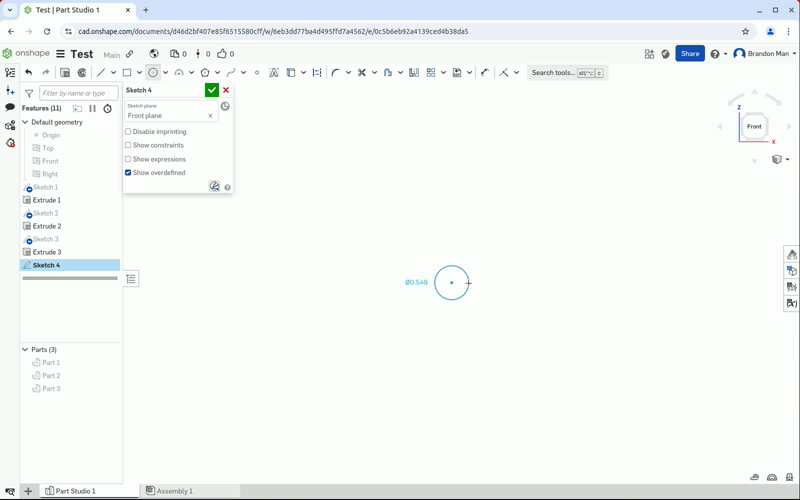
scroll(-6)
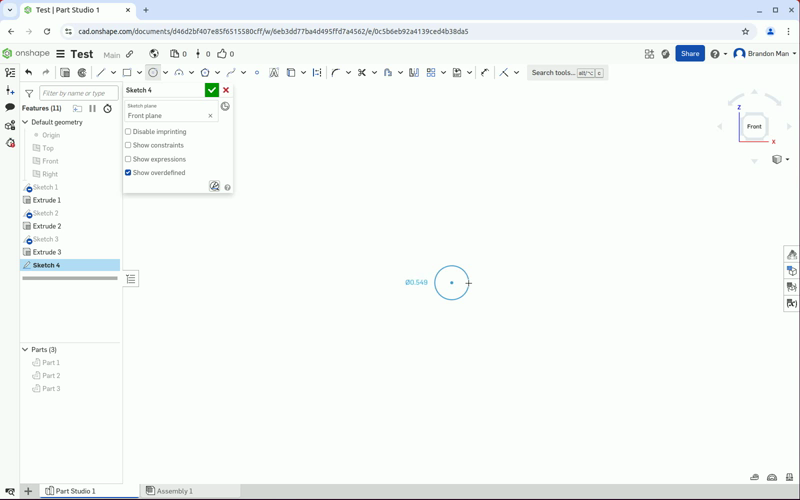
scroll(-6)
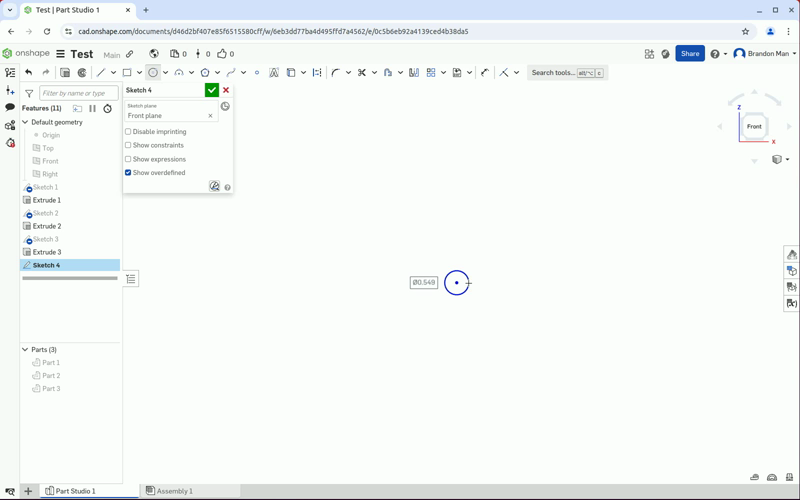
scroll(-6)
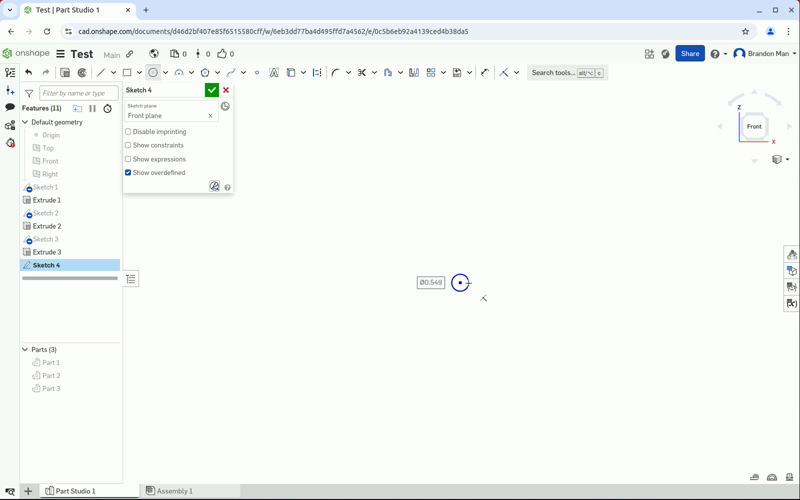
scroll(-6)
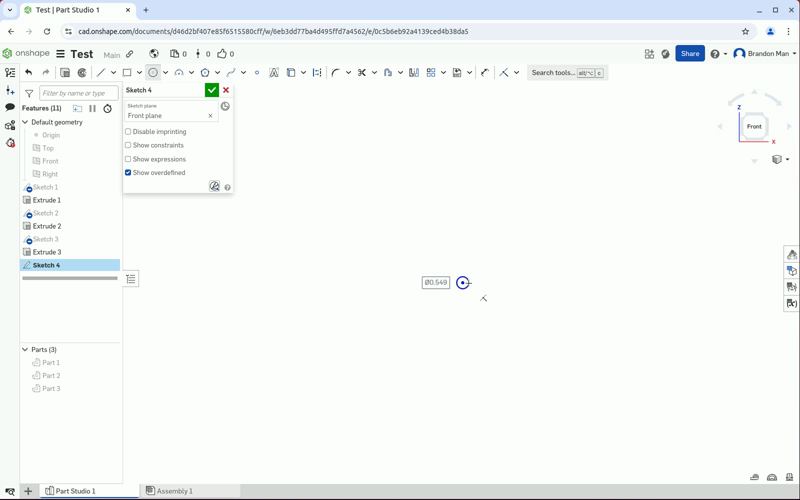
scroll(-6)
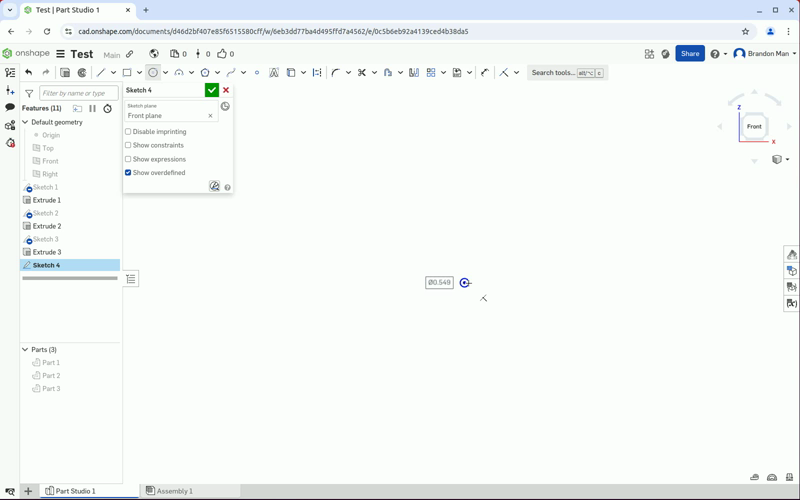
scroll(-6)
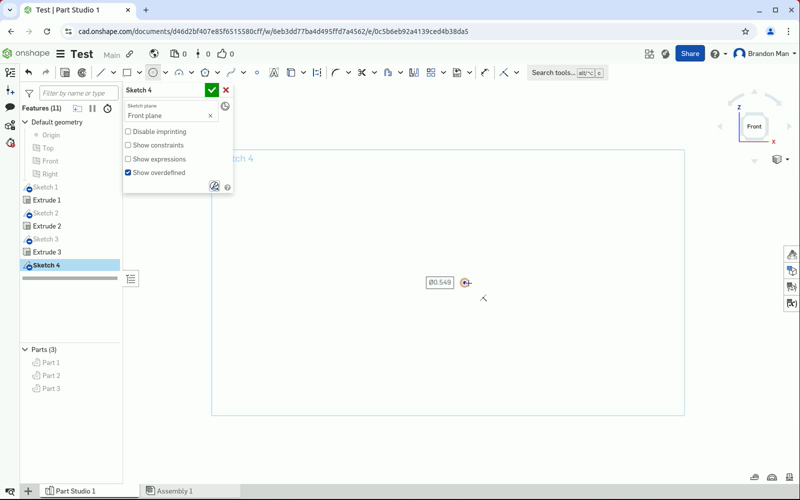
scroll(-6)
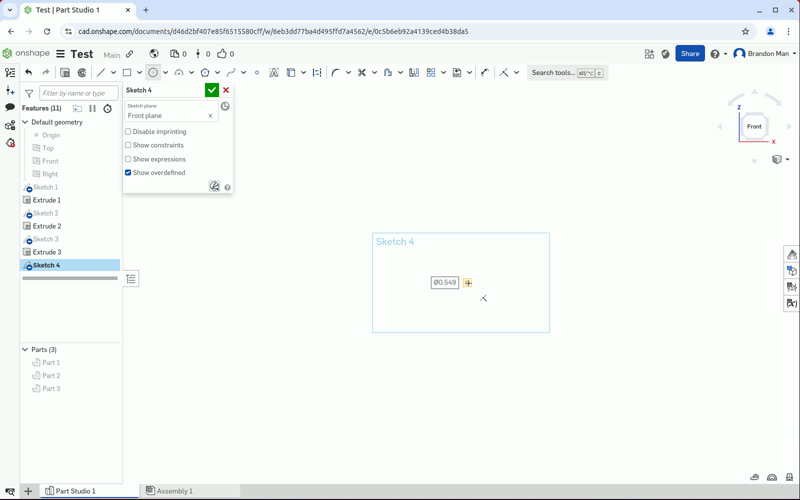
key(esc)
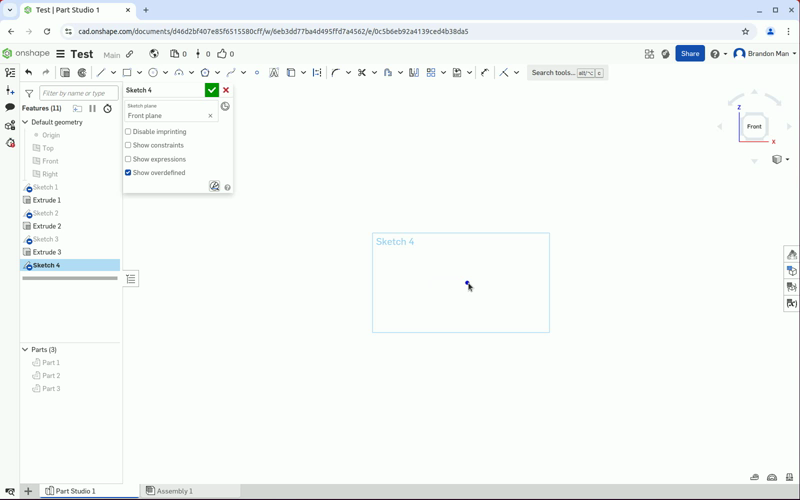
key(c)
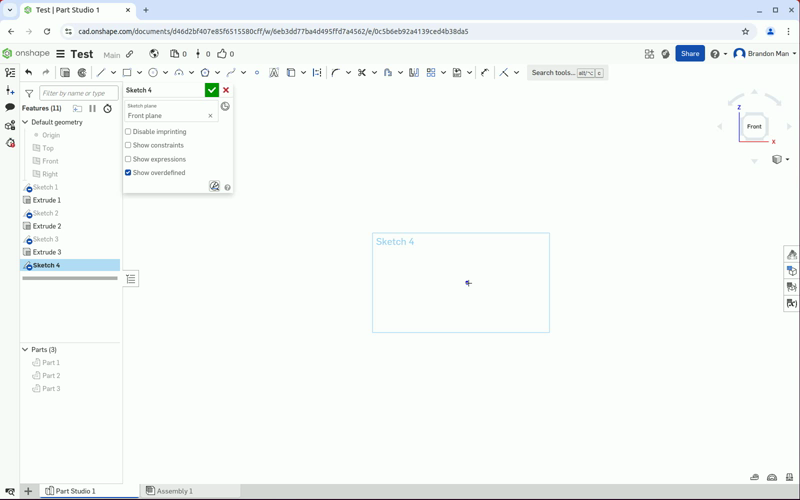
key_down(shift)
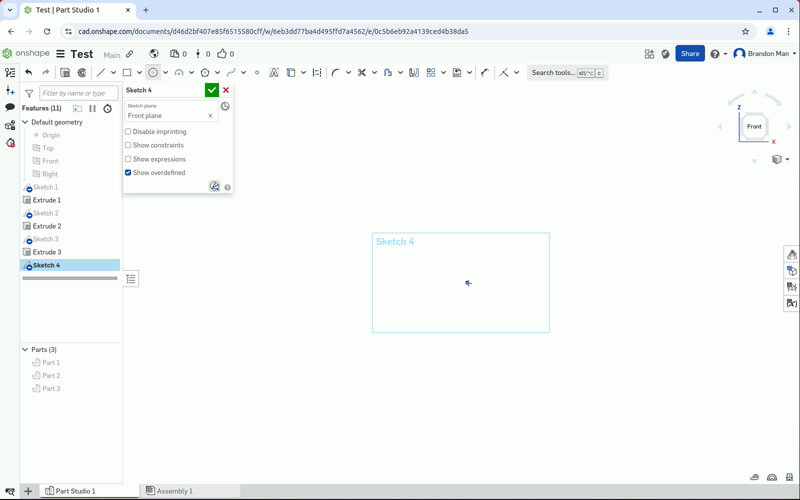
mouse_move(467, 282)
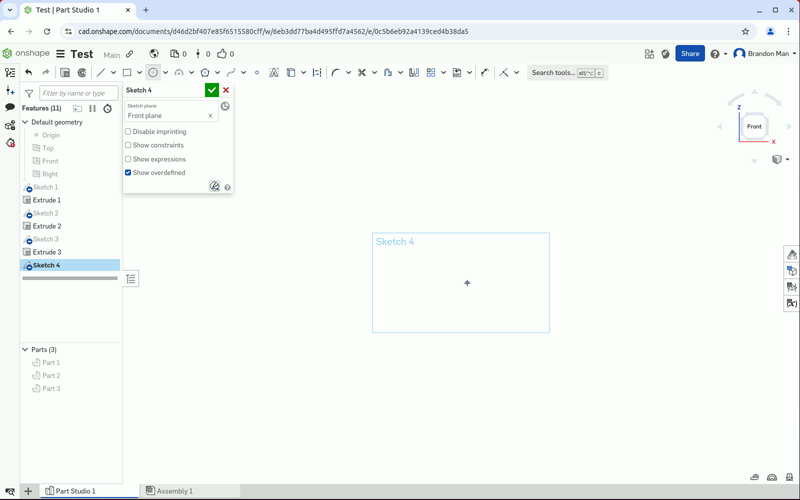
scroll(6)
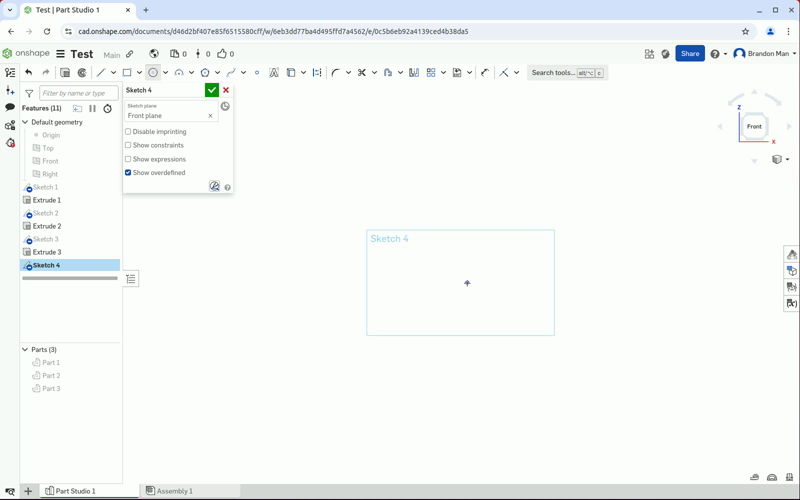
scroll(6)
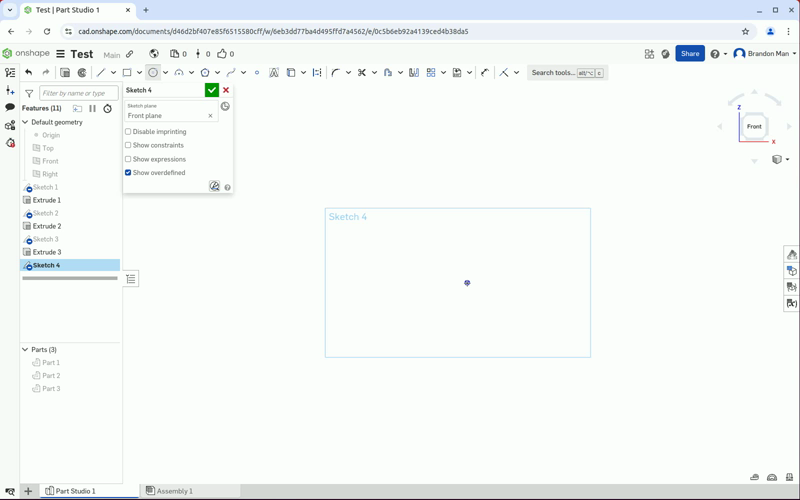
scroll(6)
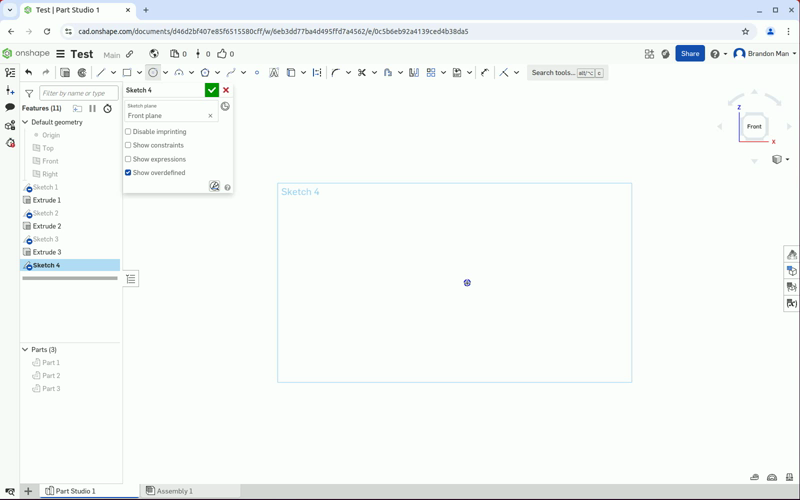
scroll(6)
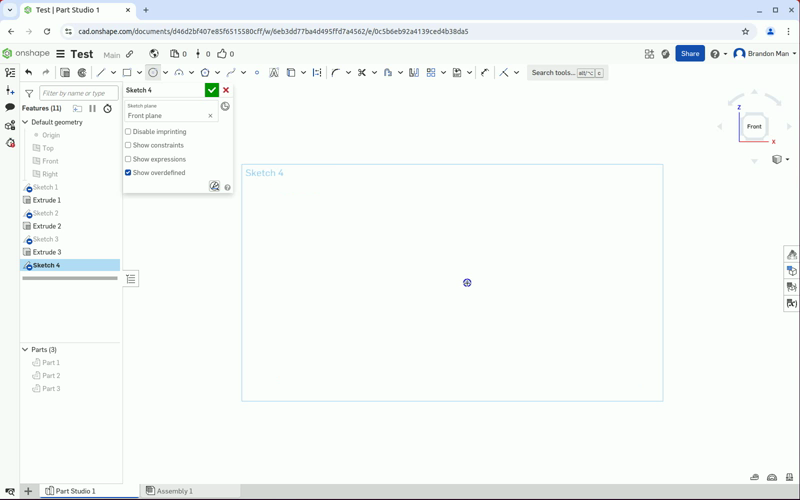
scroll(6)
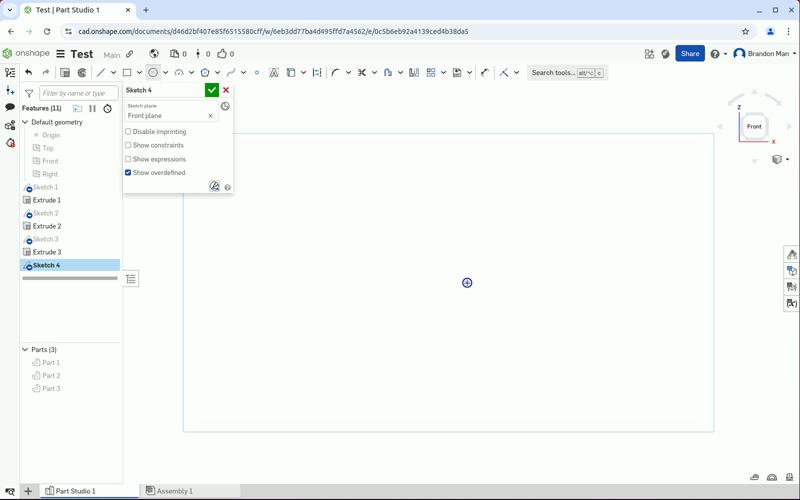
scroll(6)
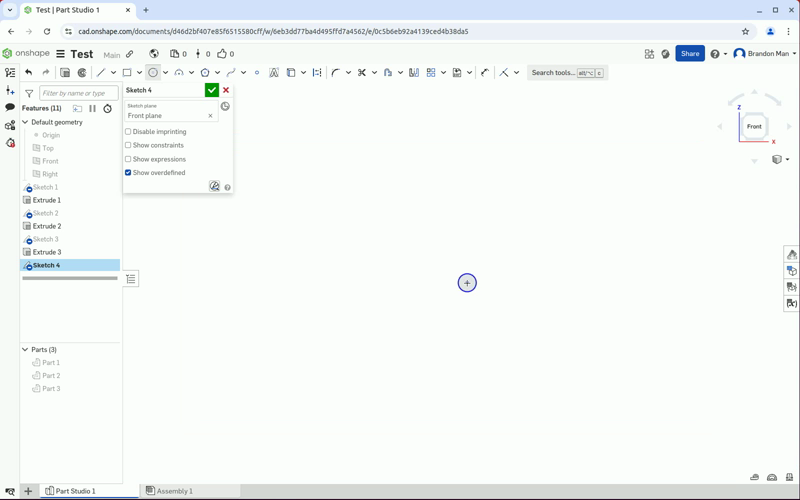
scroll(6)
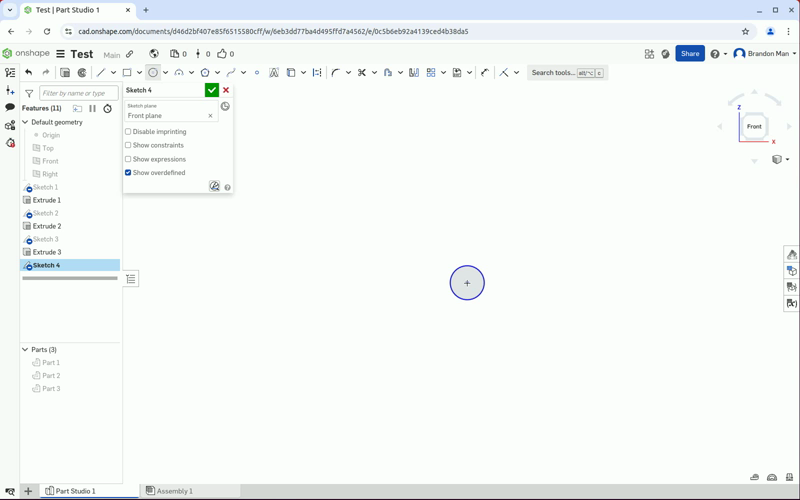
click(467, 282)
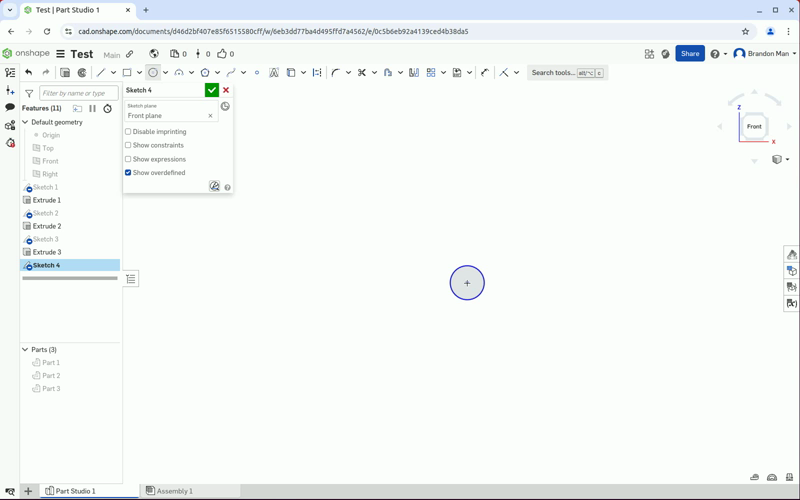
scroll(-6)
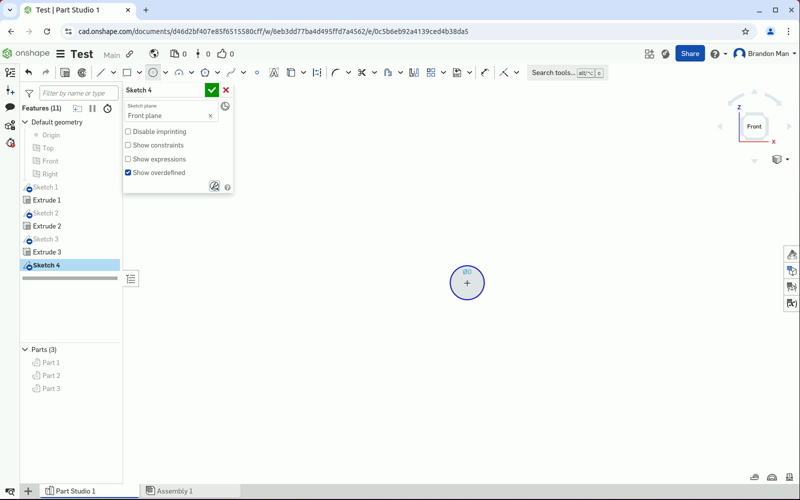
scroll(-6)
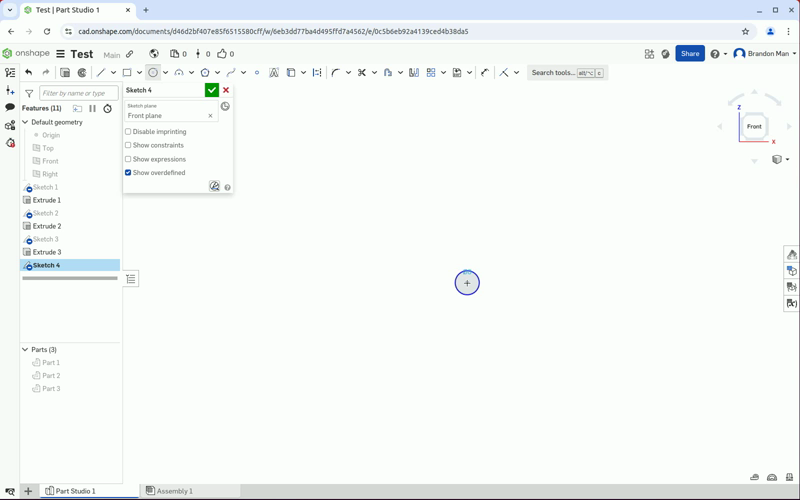
scroll(-6)
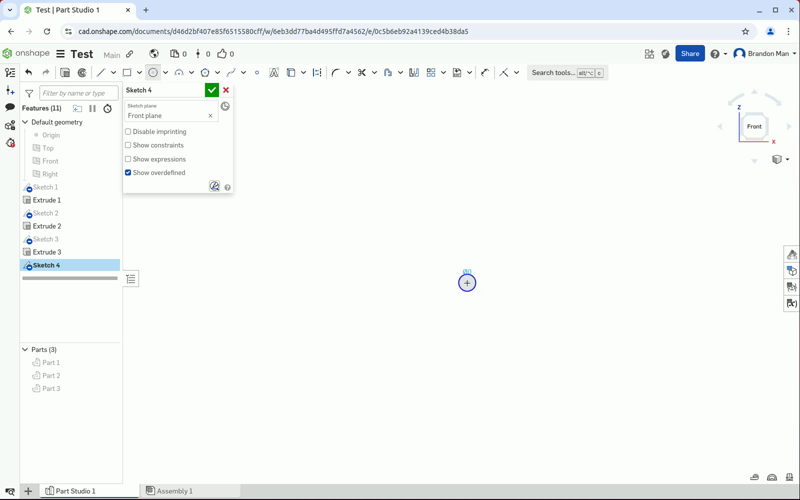
scroll(-6)
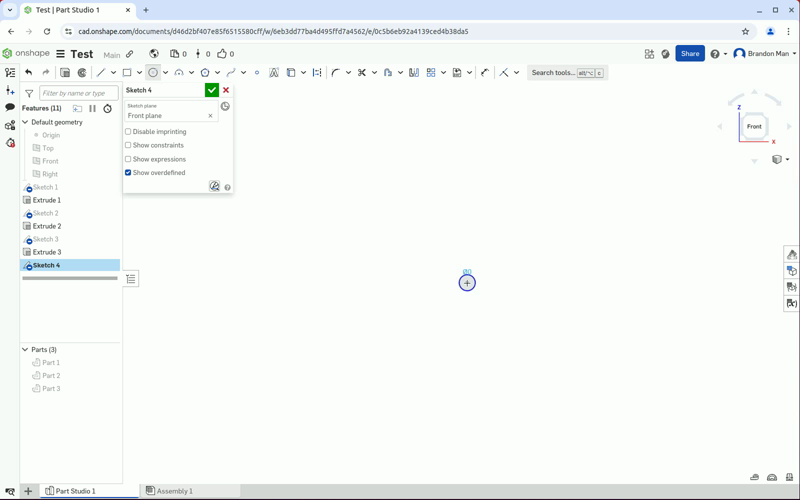
scroll(-6)
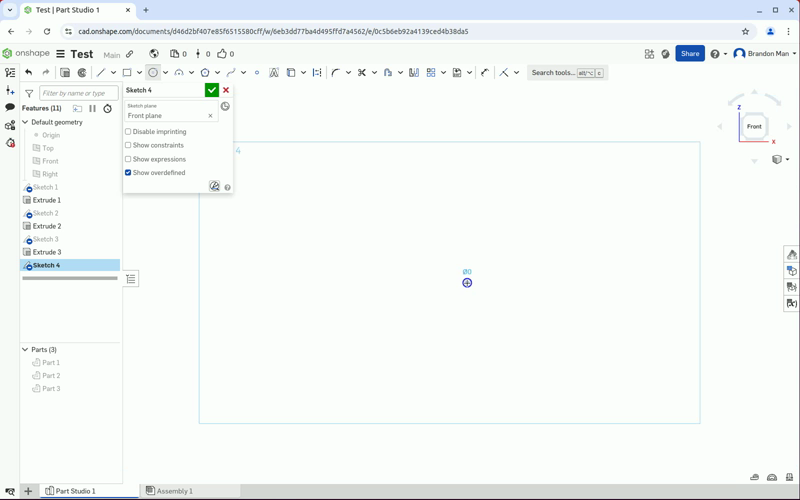
scroll(-6)
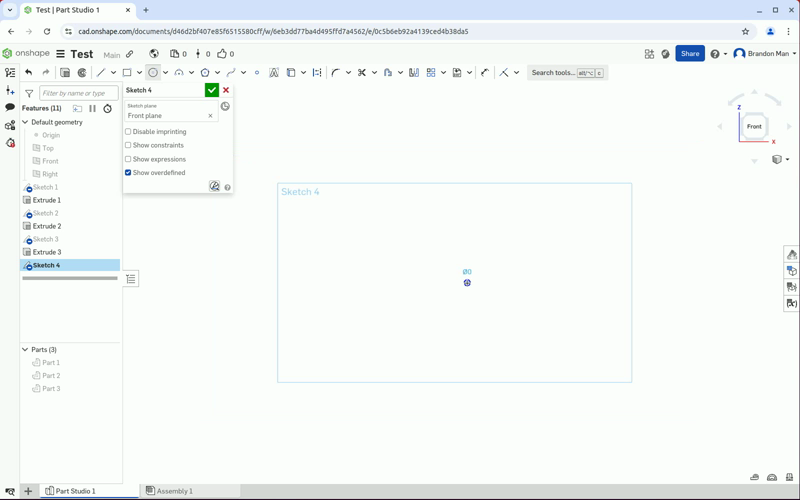
scroll(-6)
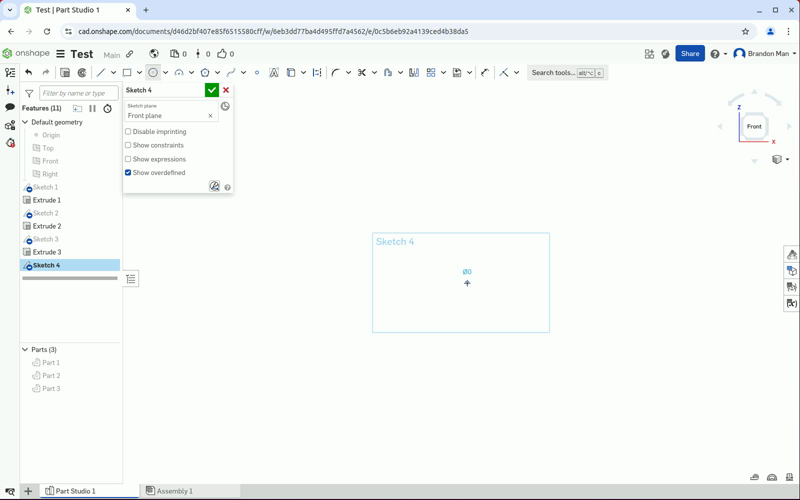
key_up(shift)
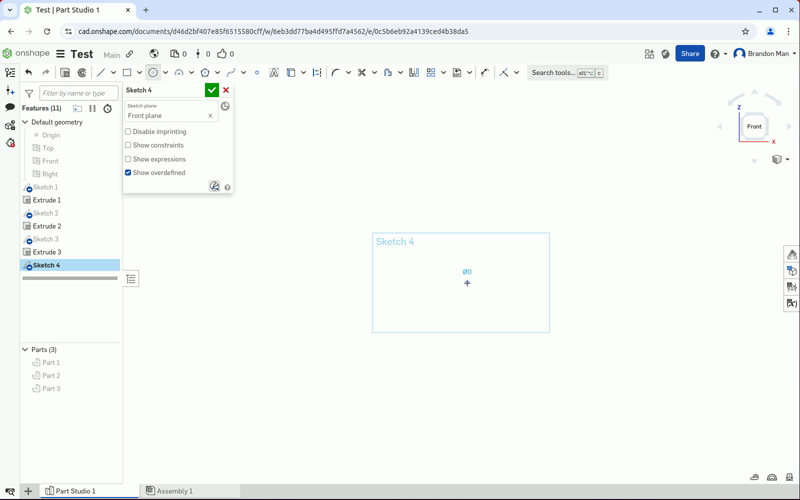
mouse_move(467, 282)
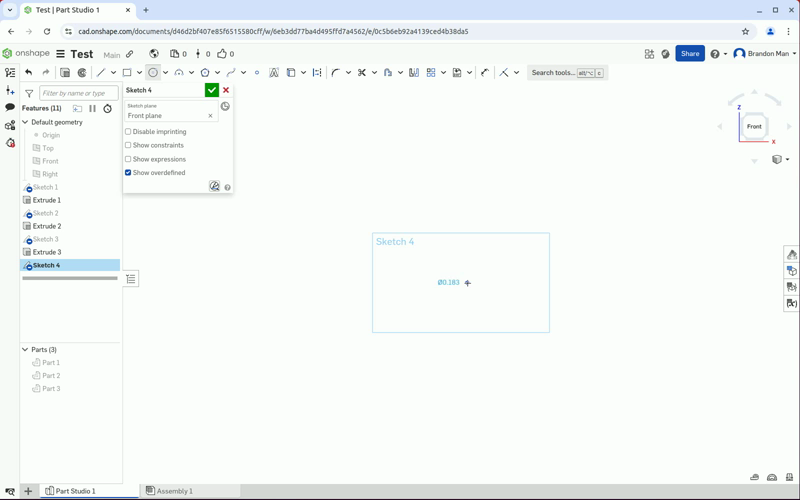
scroll(6)
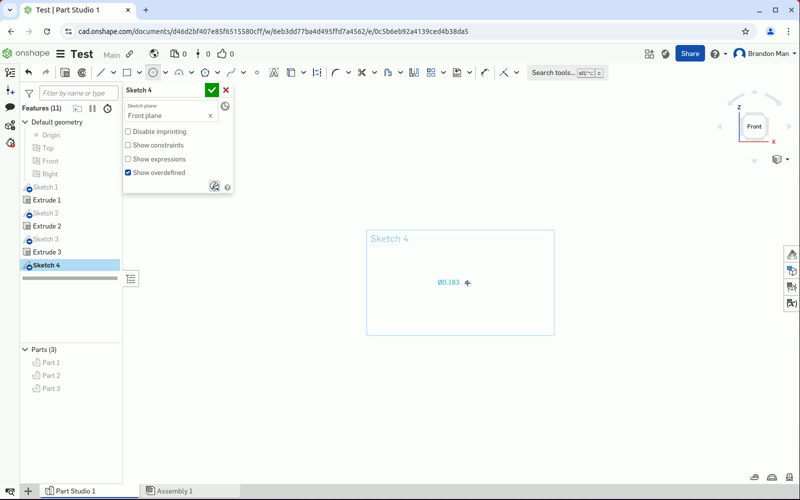
scroll(6)
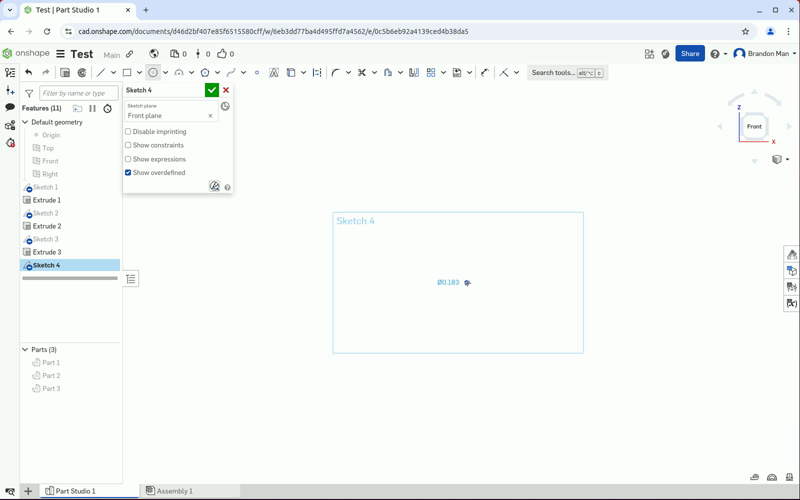
scroll(6)
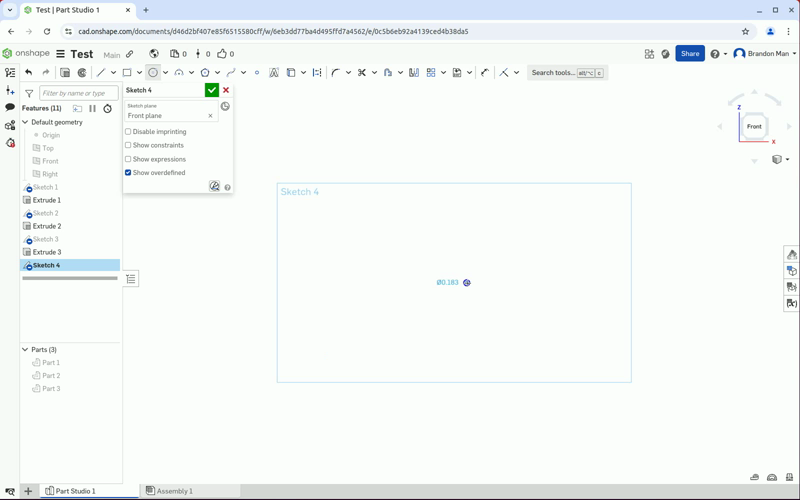
scroll(6)
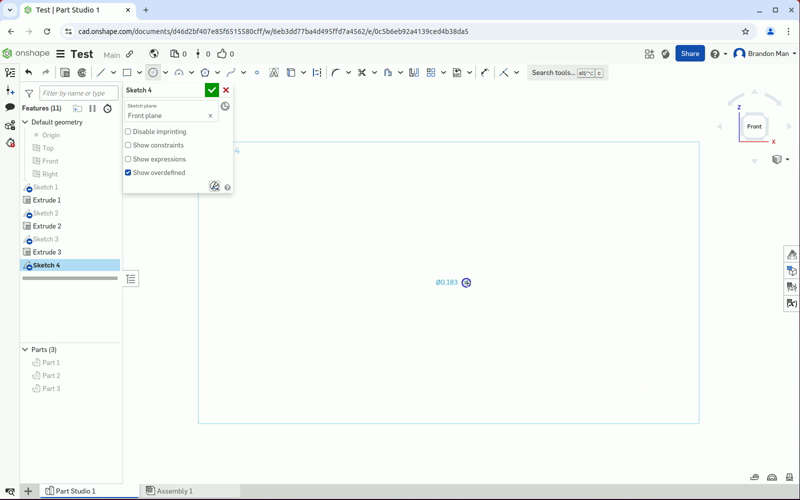
scroll(6)
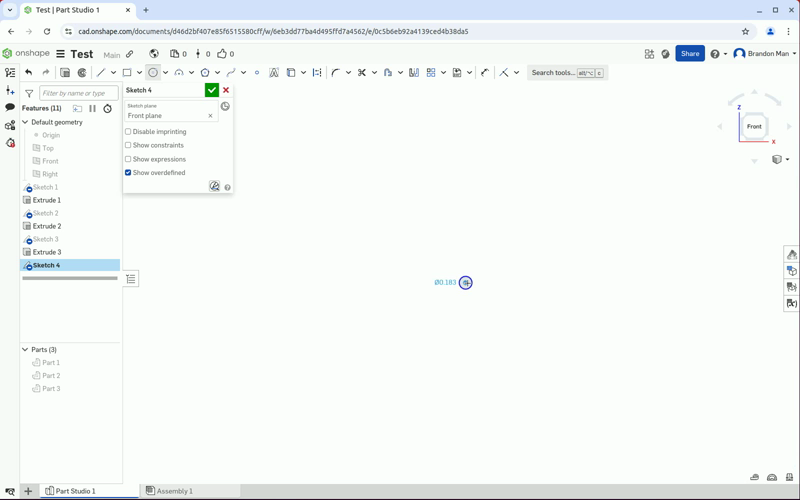
scroll(6)
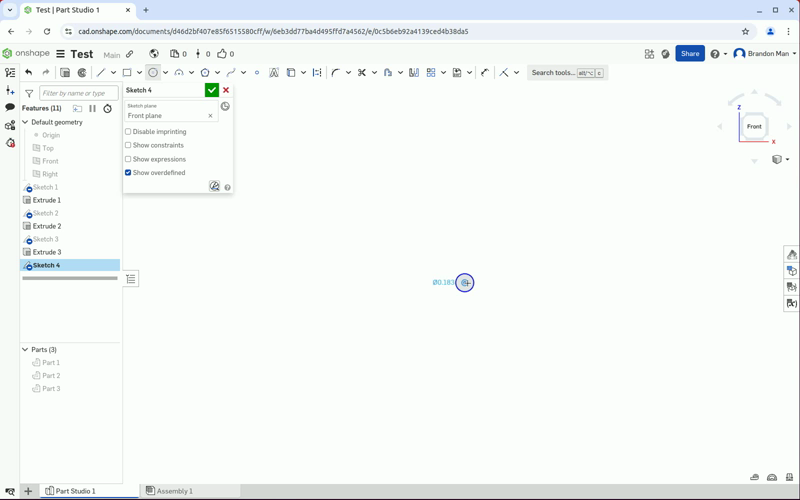
scroll(6)
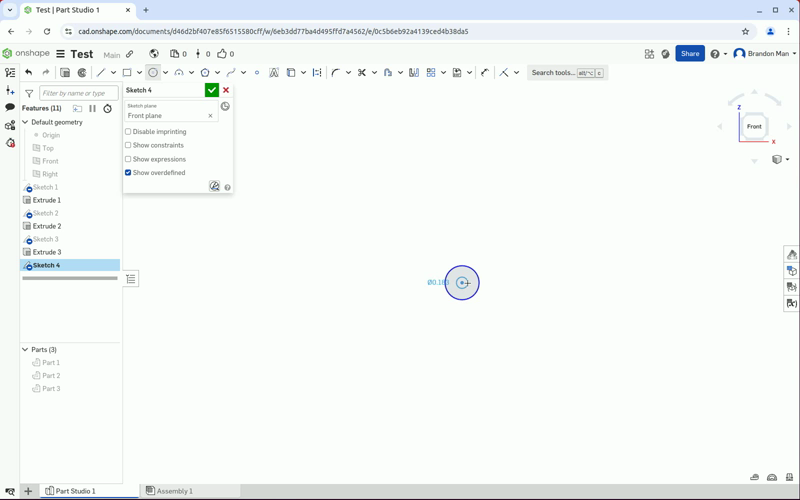
click(467, 282)
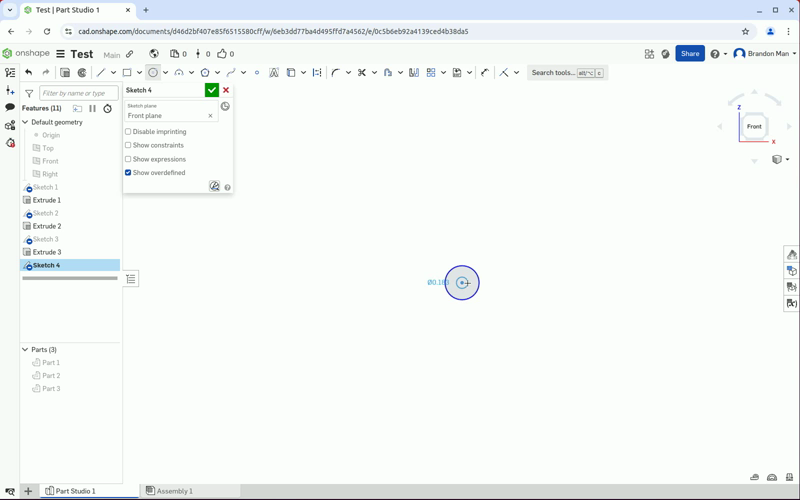
scroll(-6)
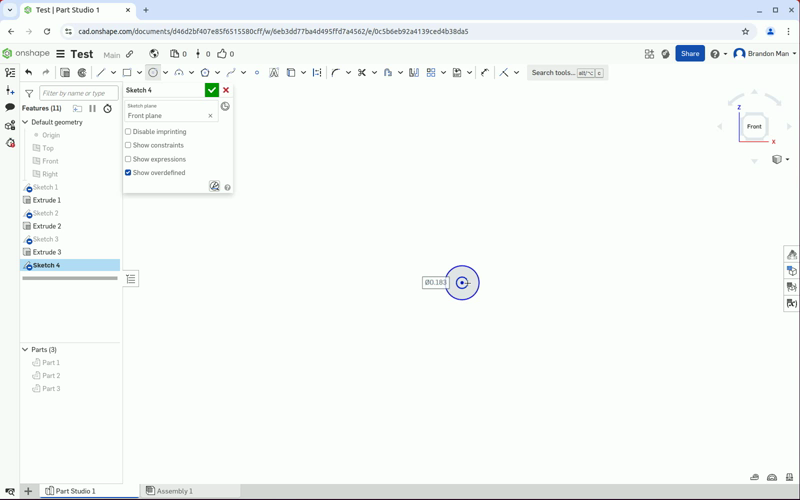
scroll(-6)
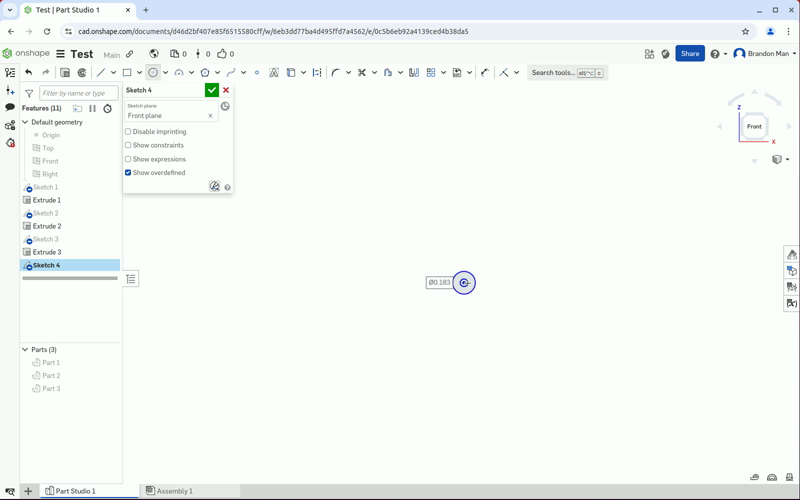
scroll(-6)
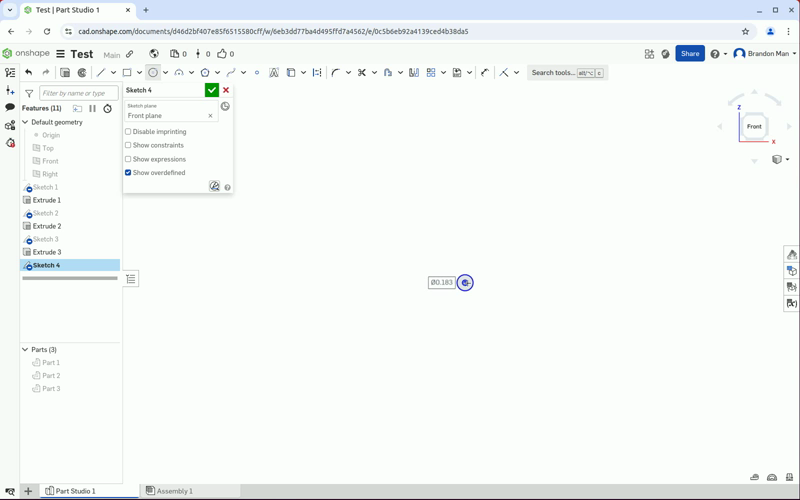
scroll(-6)
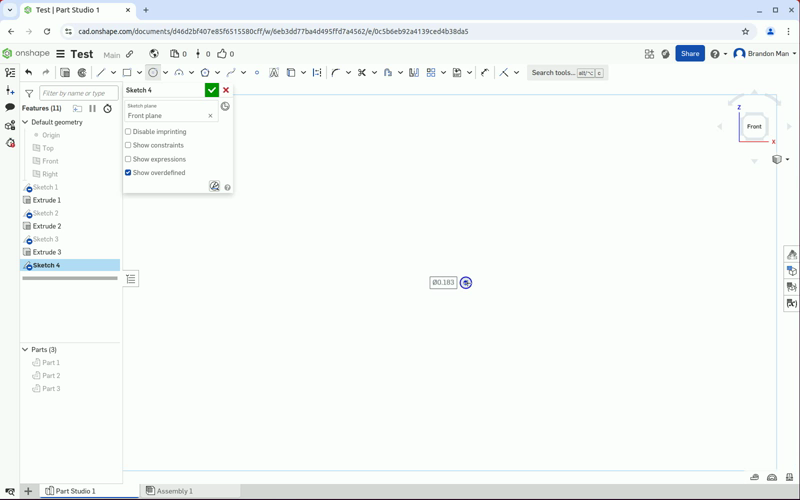
scroll(-6)
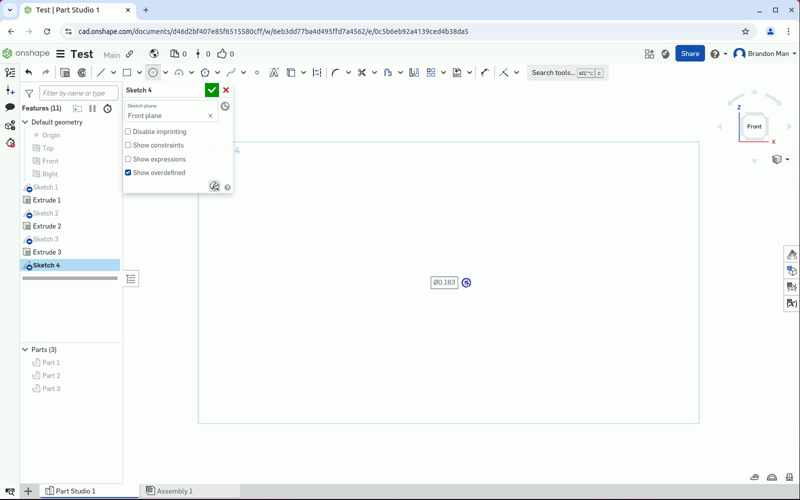
scroll(-6)
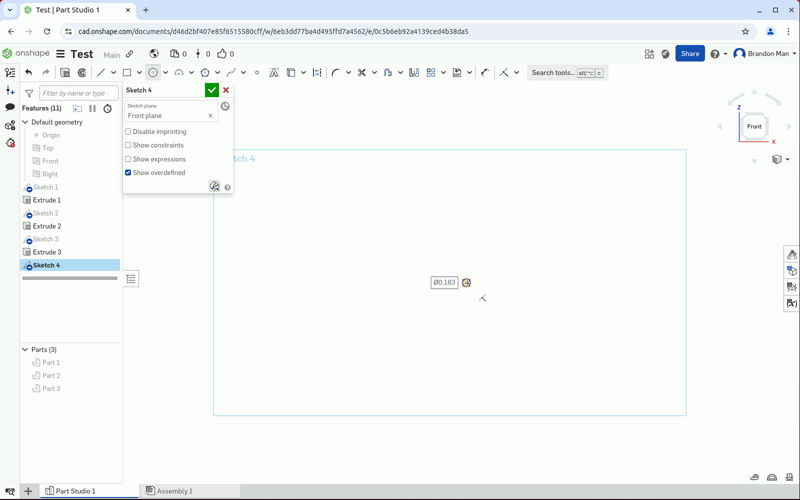
scroll(-6)
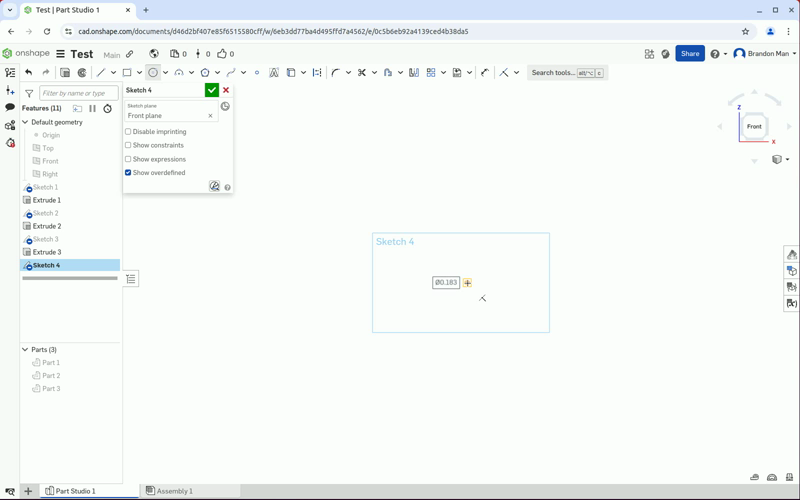
key(esc)
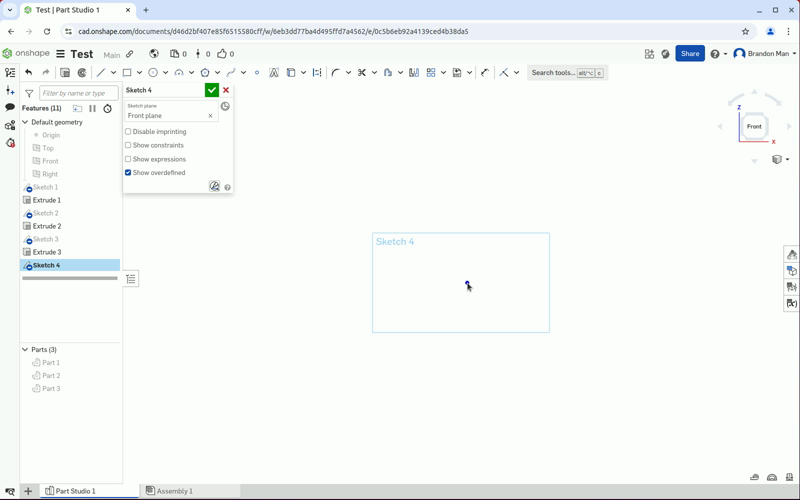
mouse_move(467, 284)
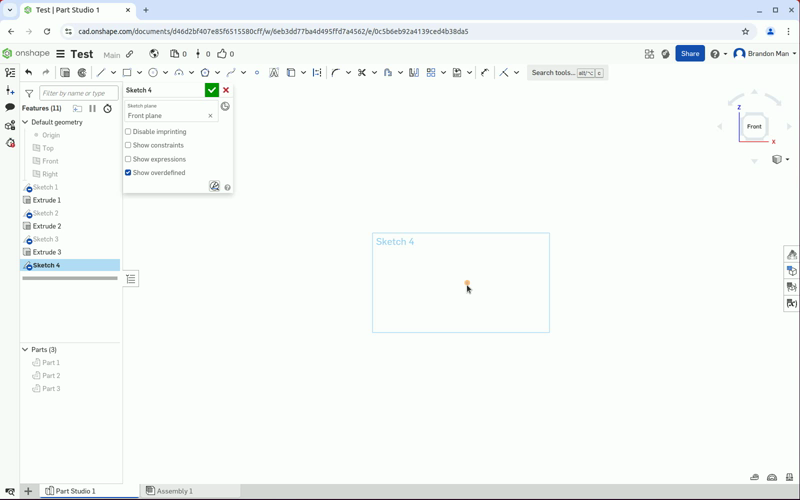
scroll(6)
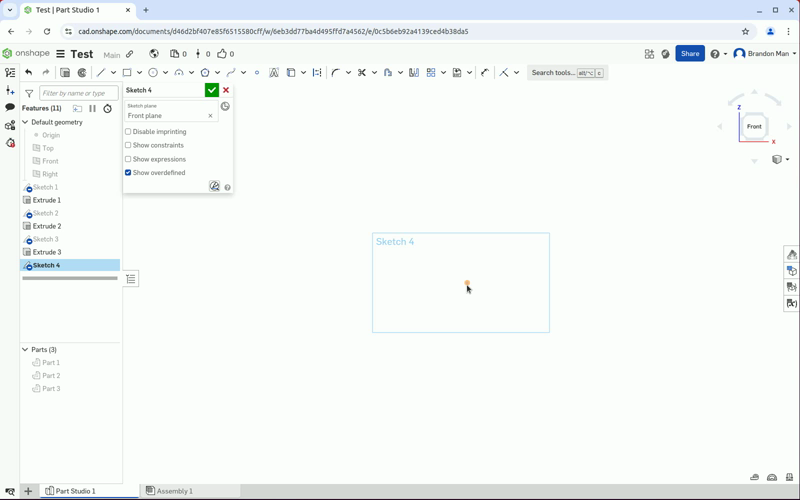
scroll(6)
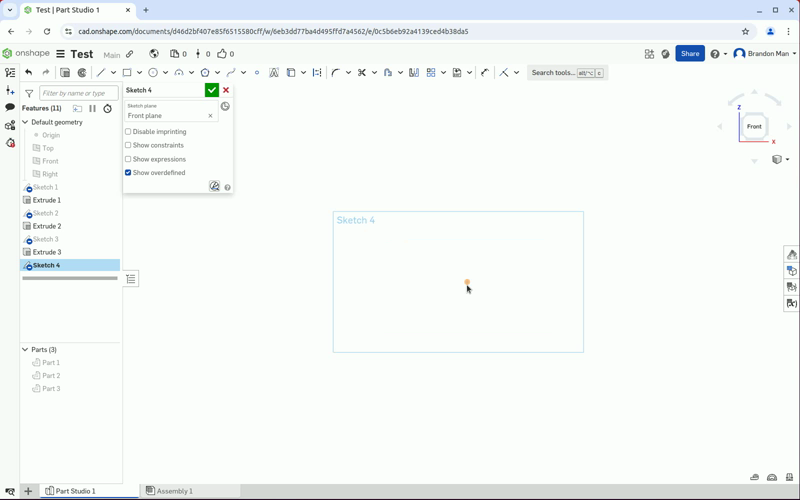
scroll(6)
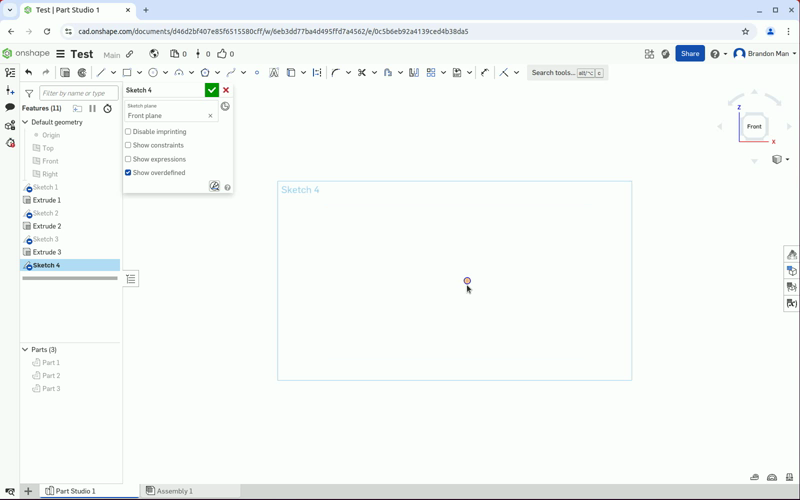
scroll(6)
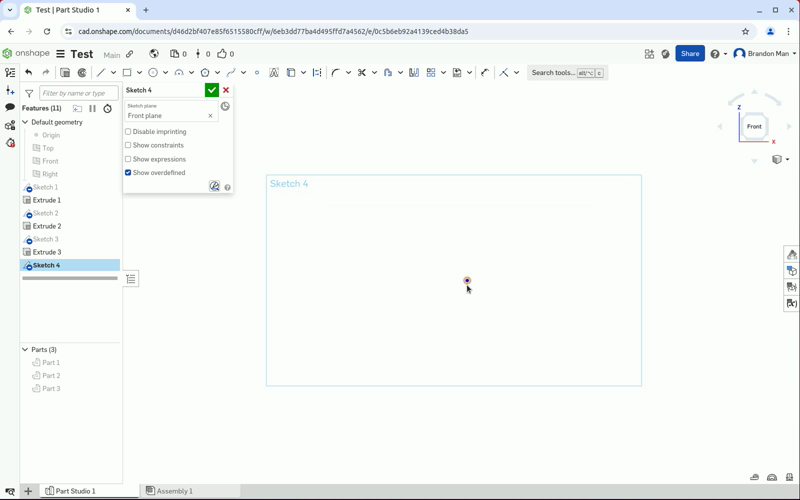
scroll(6)
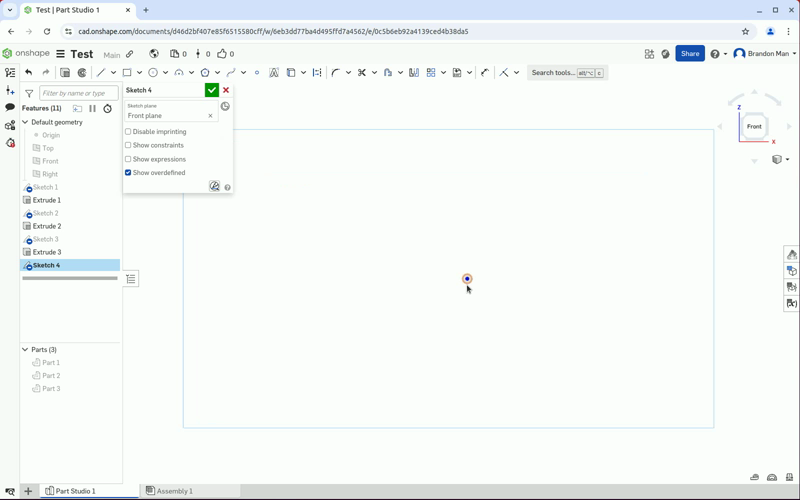
scroll(6)
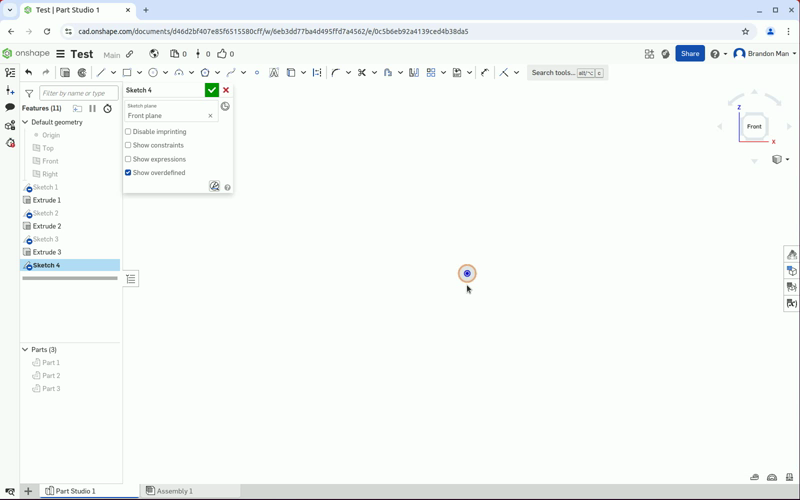
scroll(6)
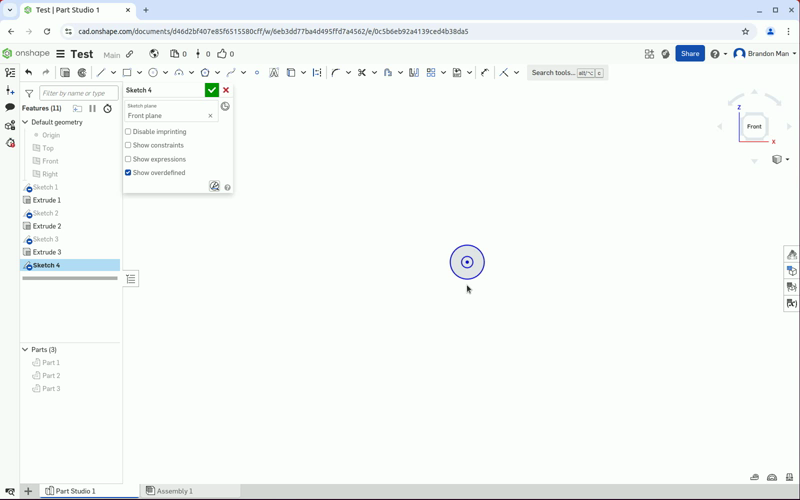
click(467, 284)
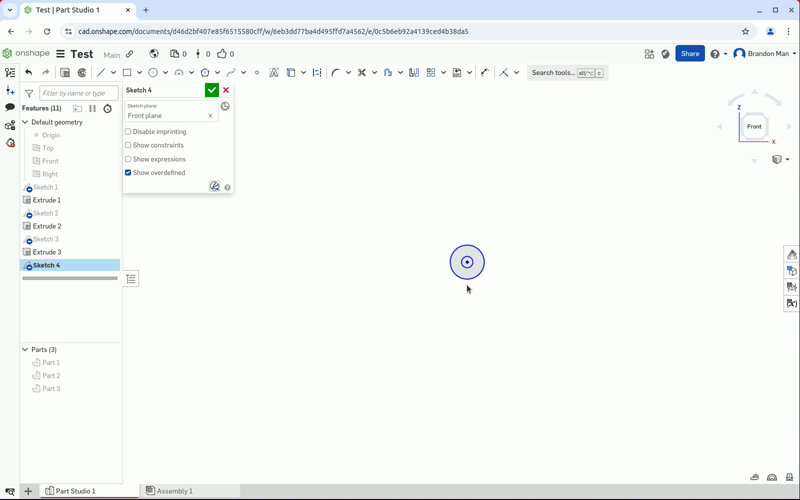
scroll(-6)
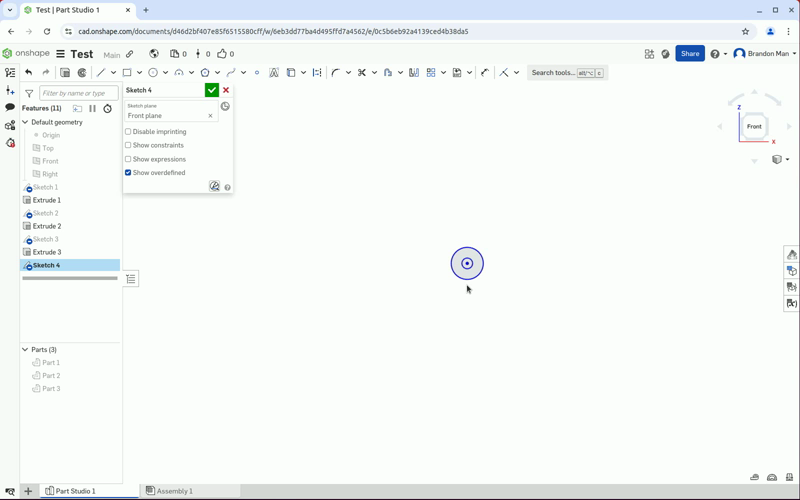
scroll(-6)
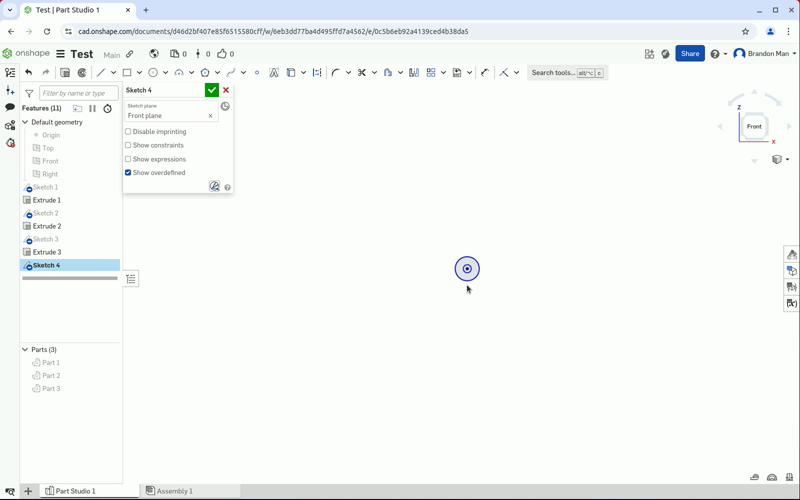
scroll(-6)
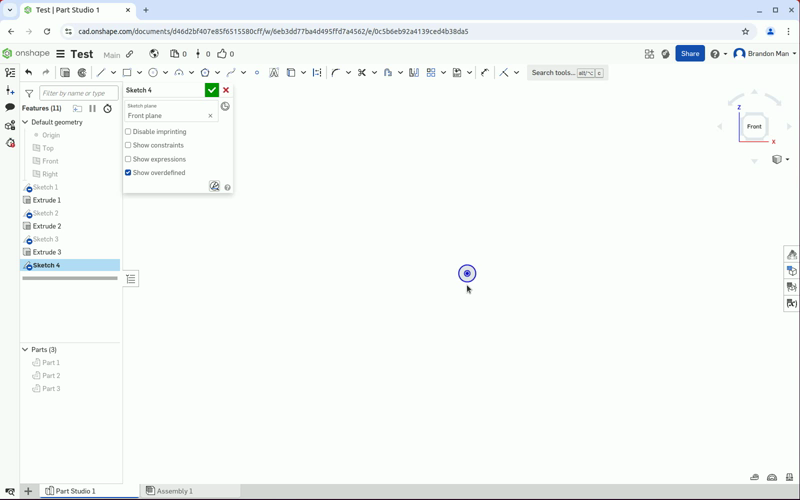
scroll(-6)
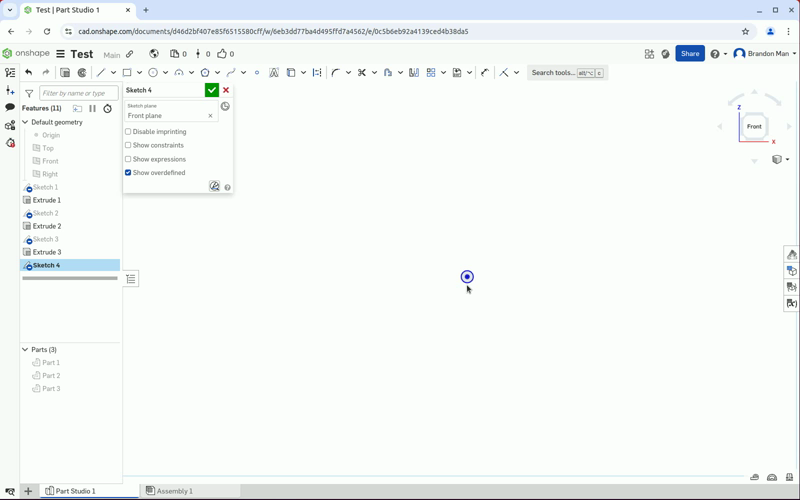
scroll(-6)
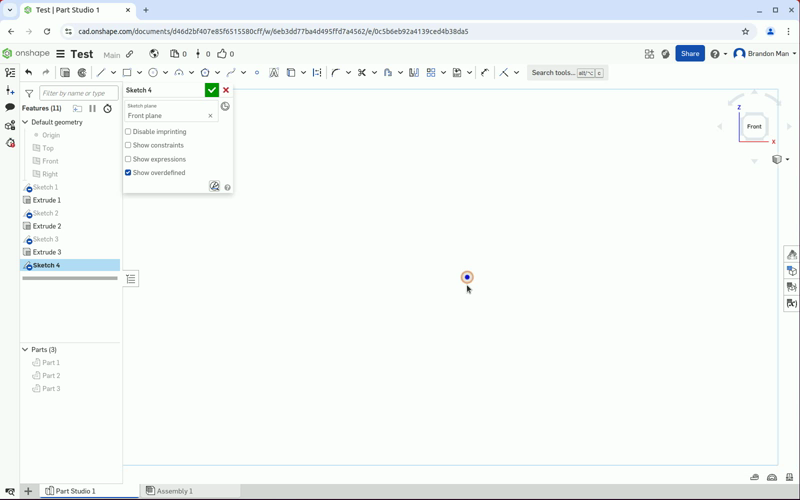
scroll(-6)
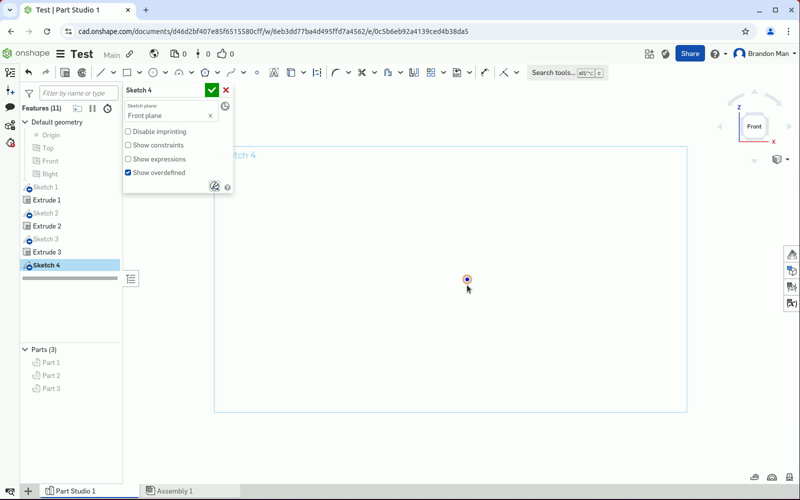
scroll(-6)
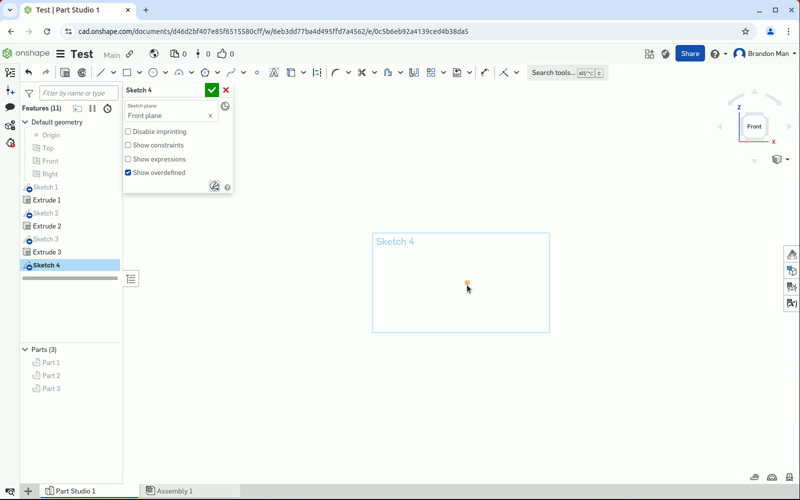
mouse_move(73, 352)
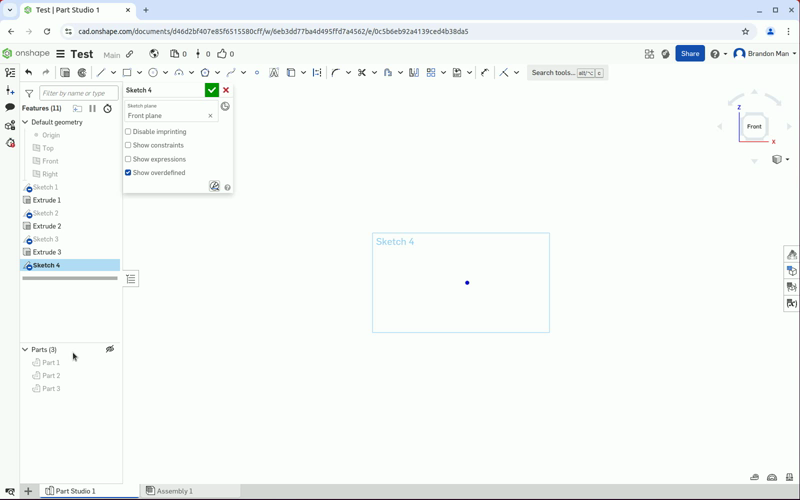
key(shift+y)
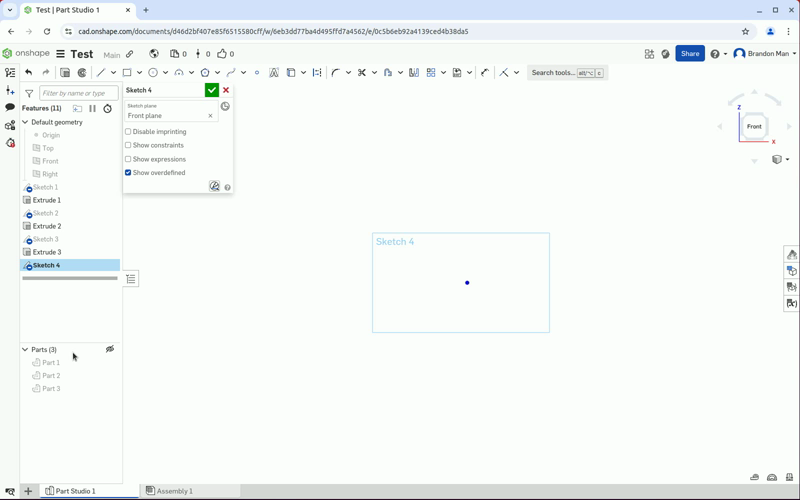
key(shift+e)
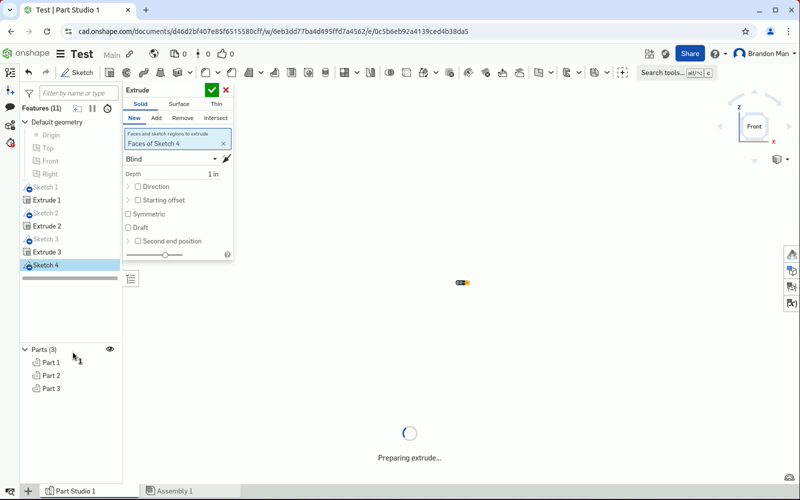
mouse_move(143, 106)
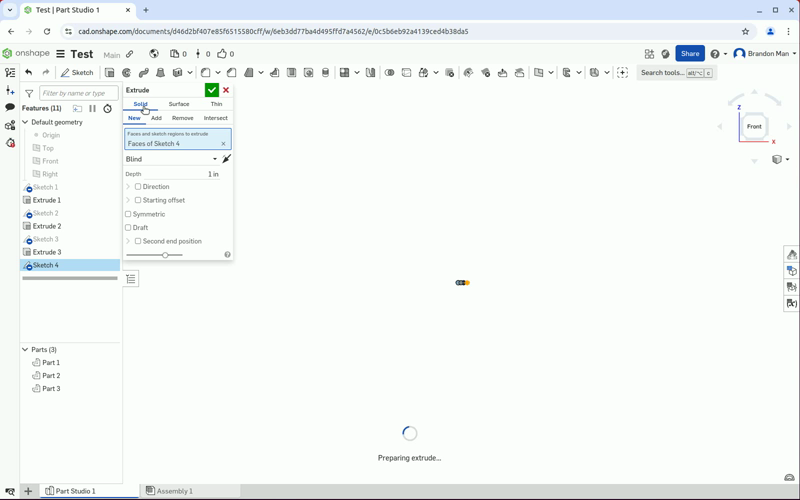
click(143, 106)
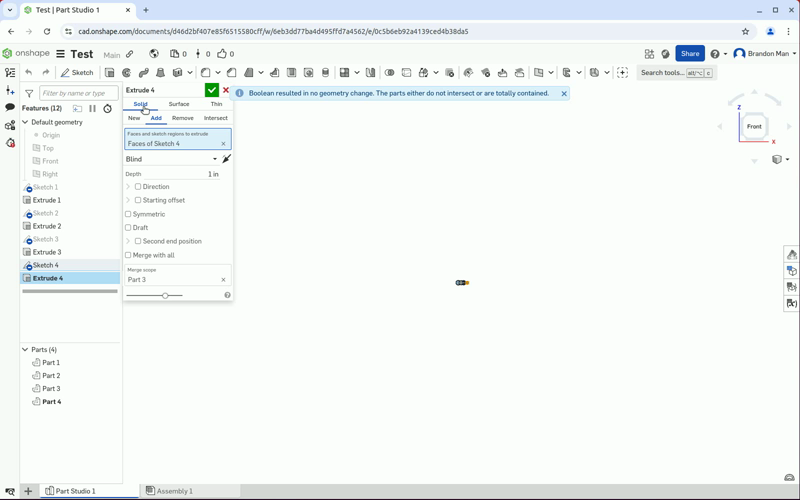
mouse_move(137, 120)
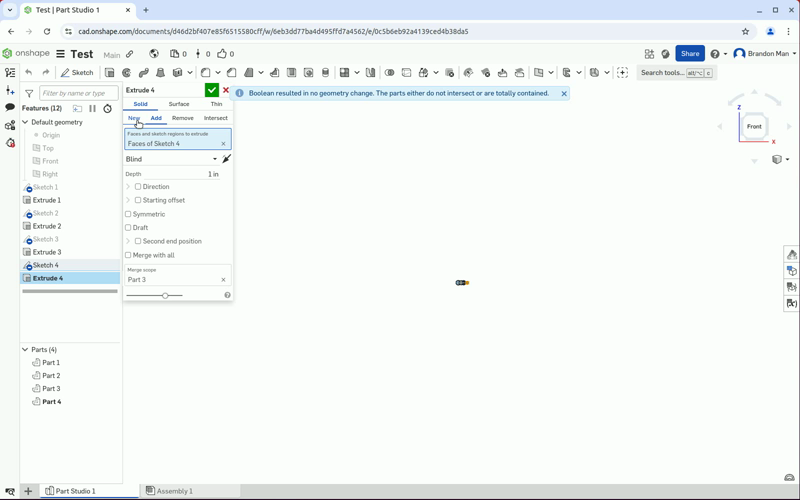
click(137, 120)
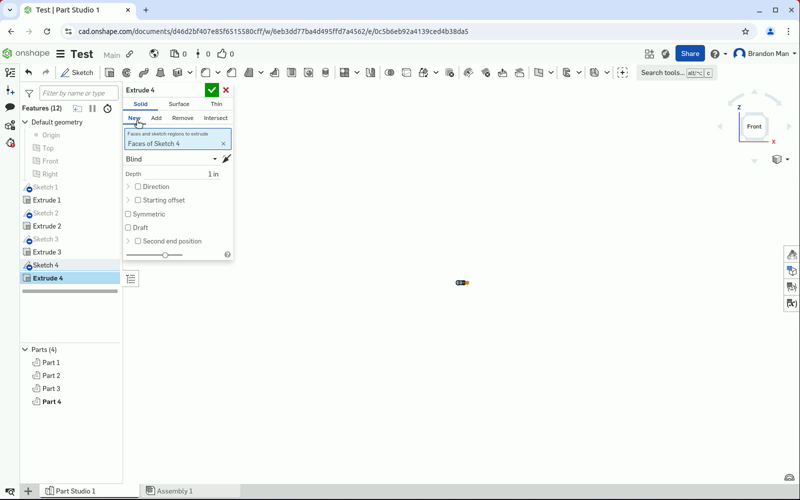
key(tab, 4)
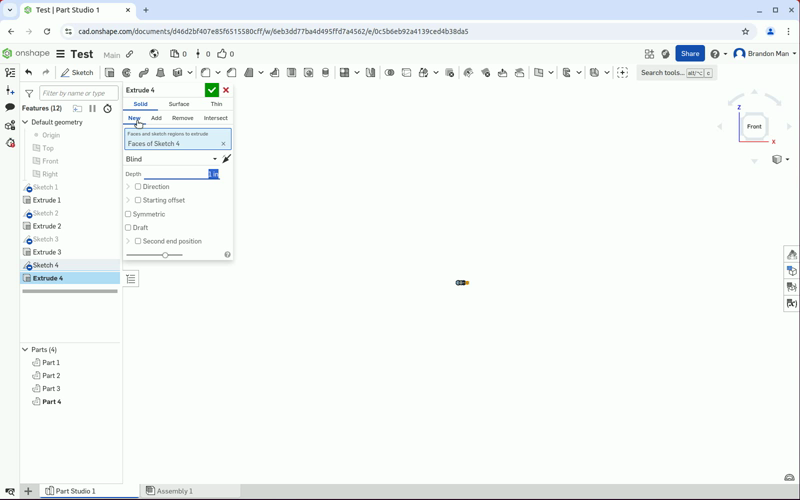
text(23.108)
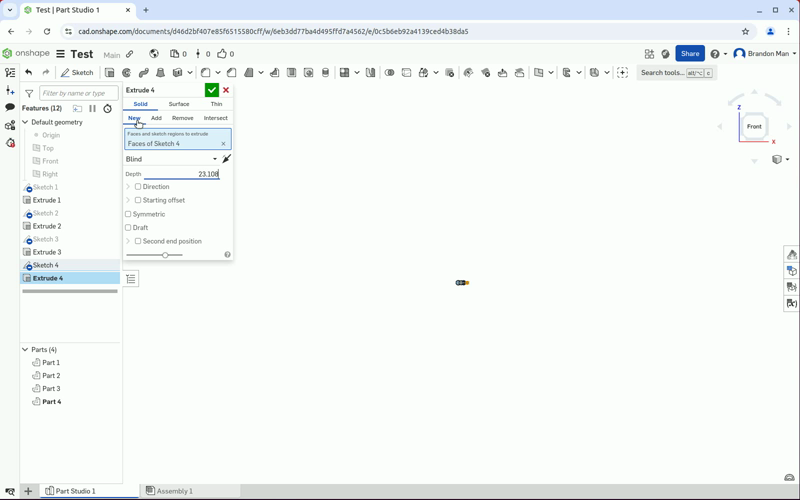
key(enter)
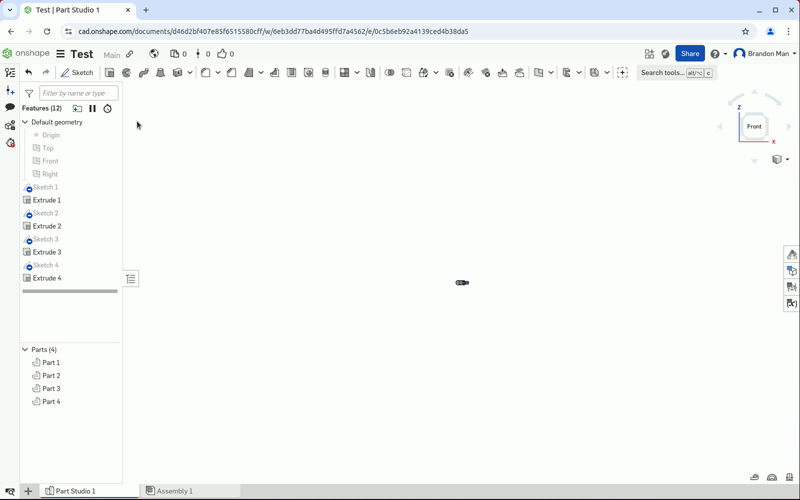
key(shift+h)
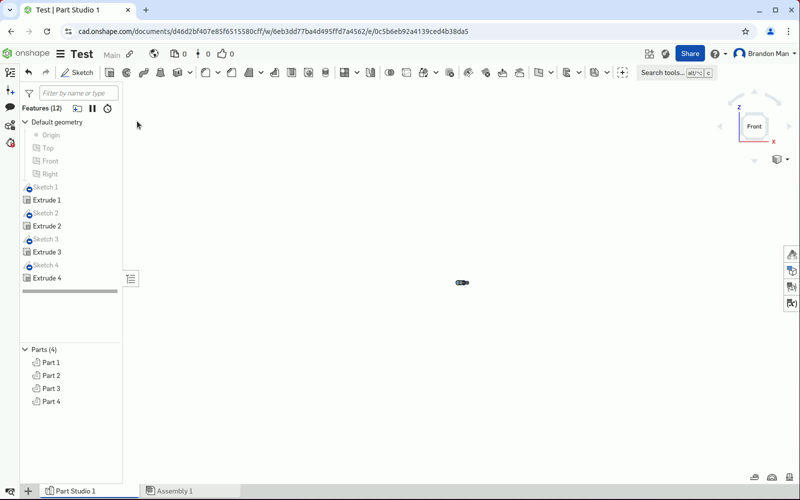
key(shift+h)
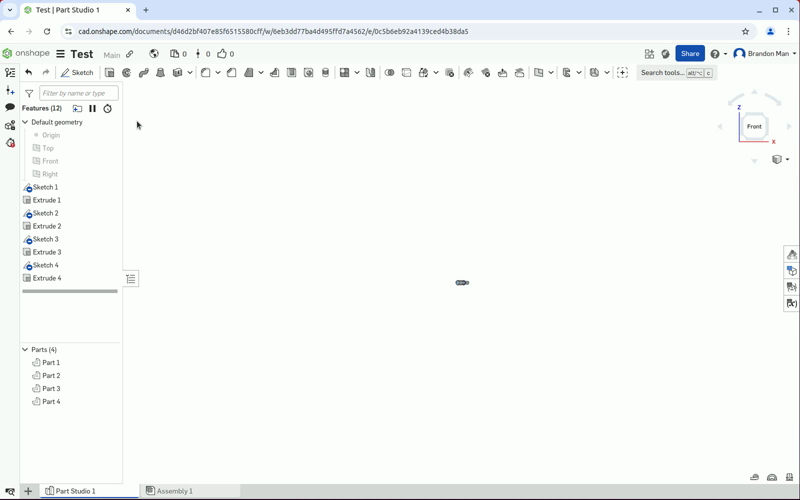
key(shift+7)
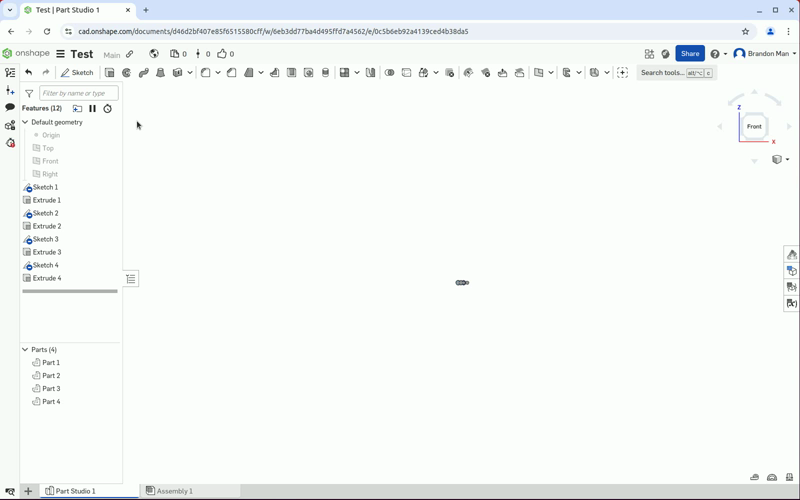
key(left, 2)
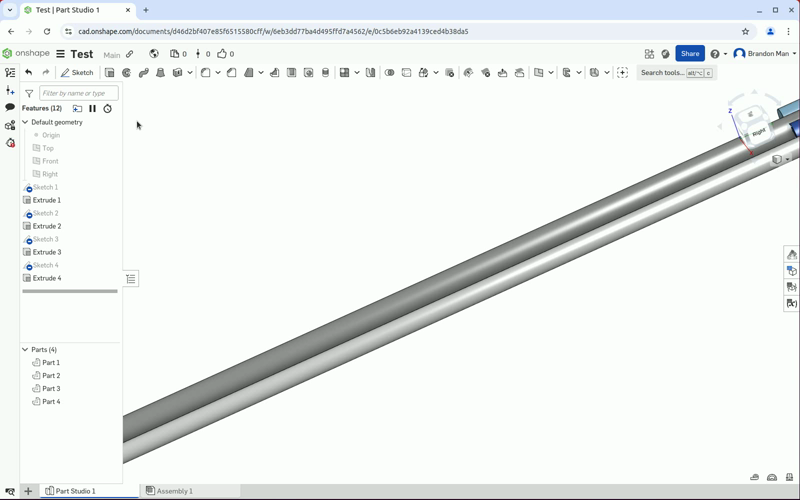
key(down, 2)
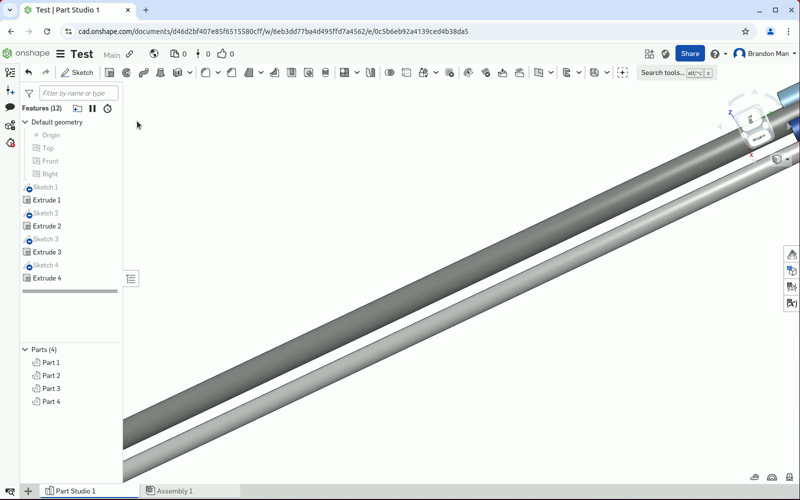
key(up, 2)
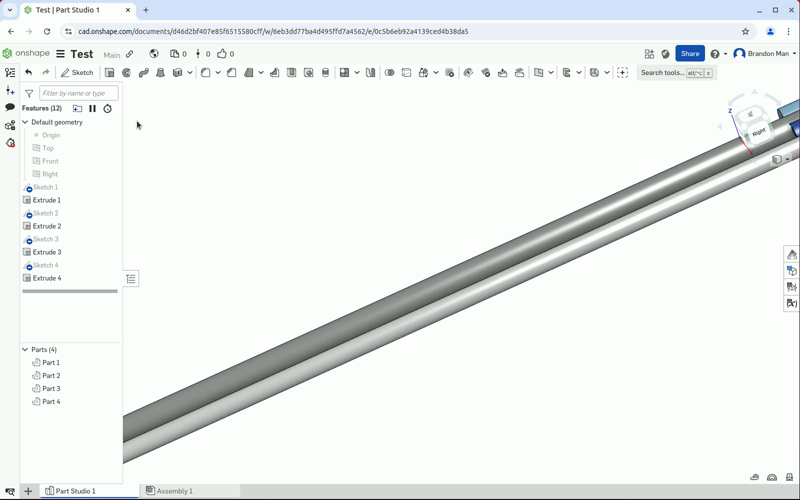
key(right, 2)
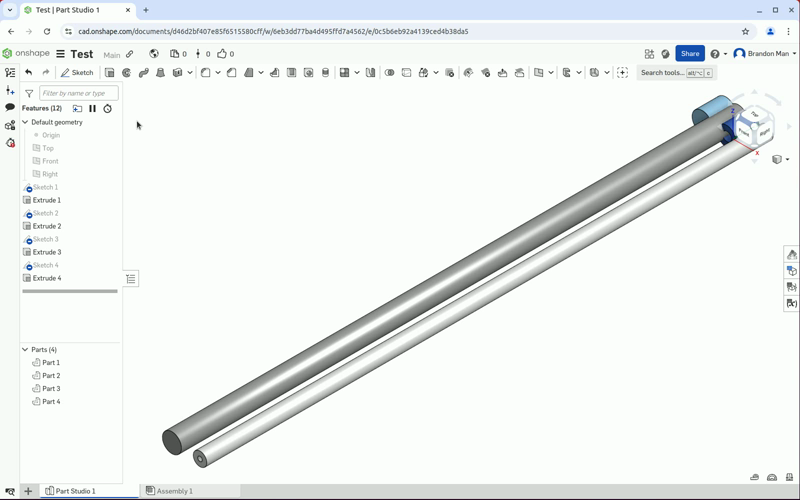
mouse_move(73, 189)
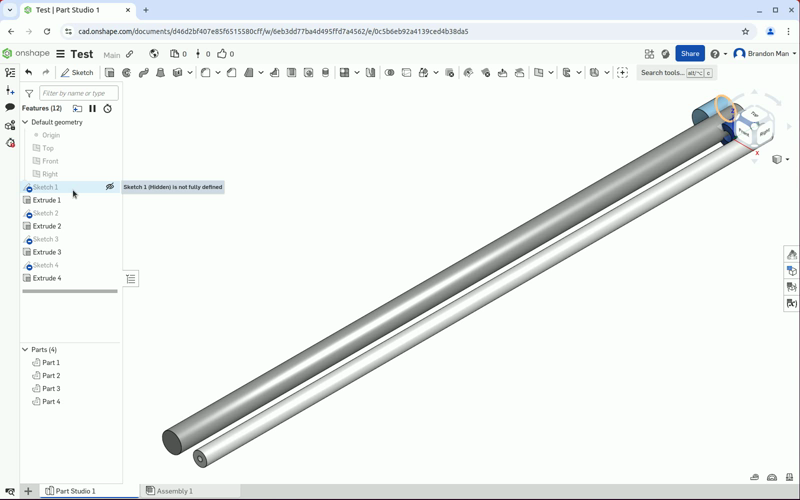
click(73, 189)